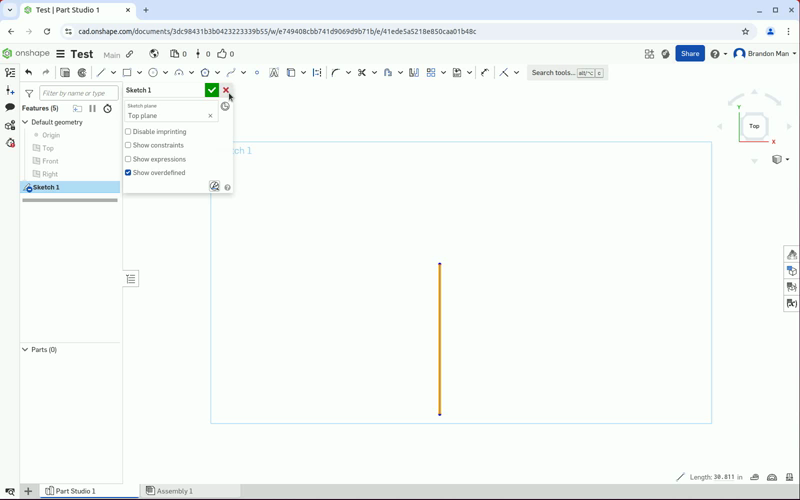
key(shift+h)
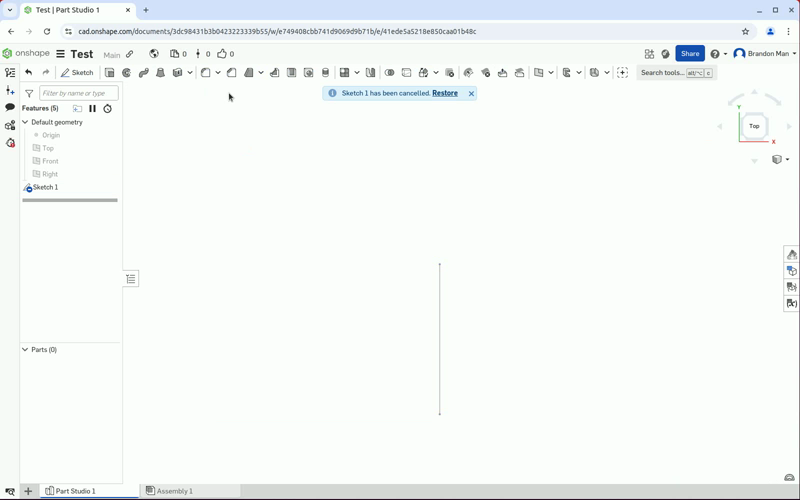
key(shift+s)
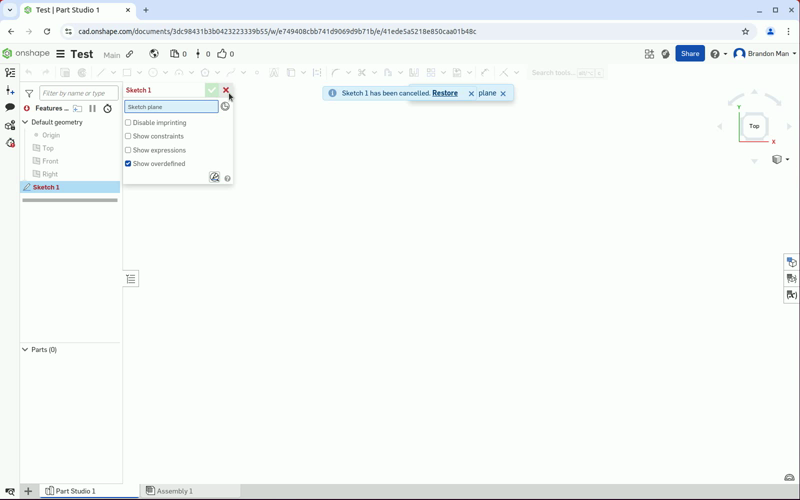
mouse_move(73, 150)
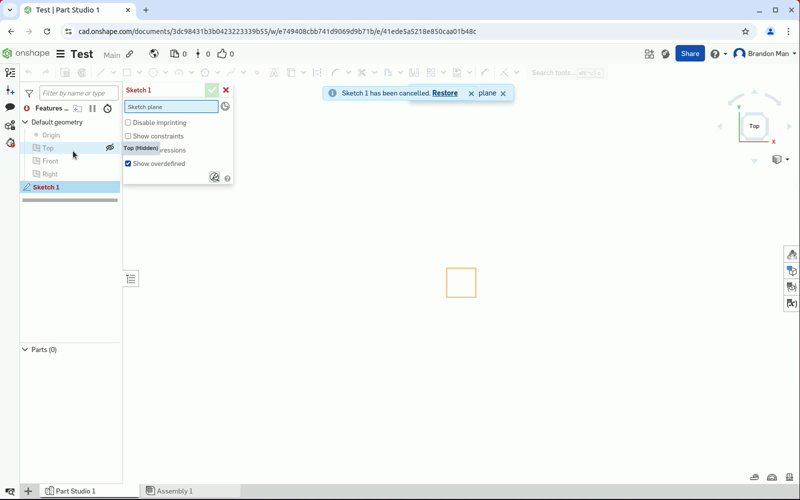
click(73, 150)
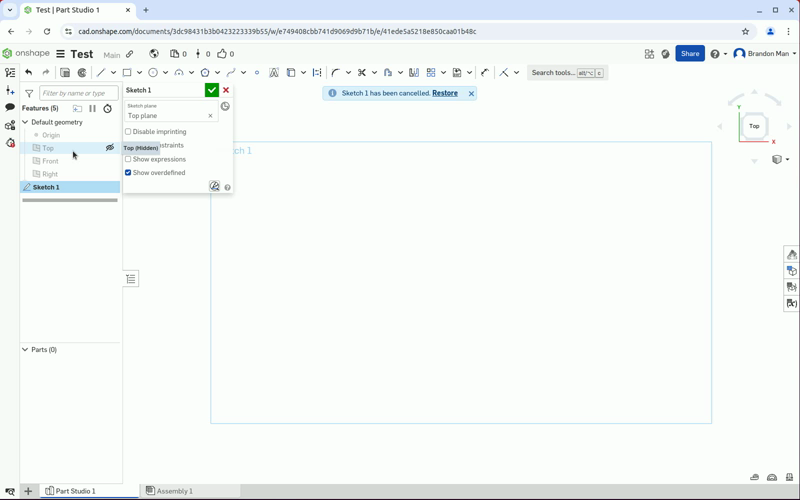
mouse_move(73, 352)
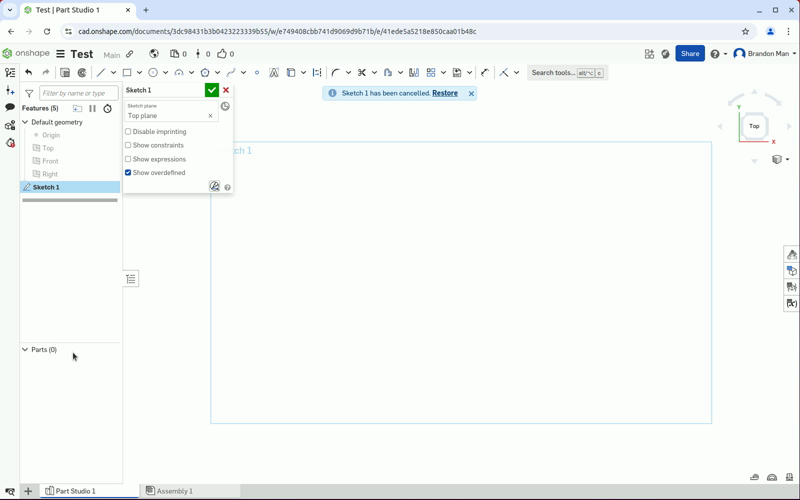
key(y)
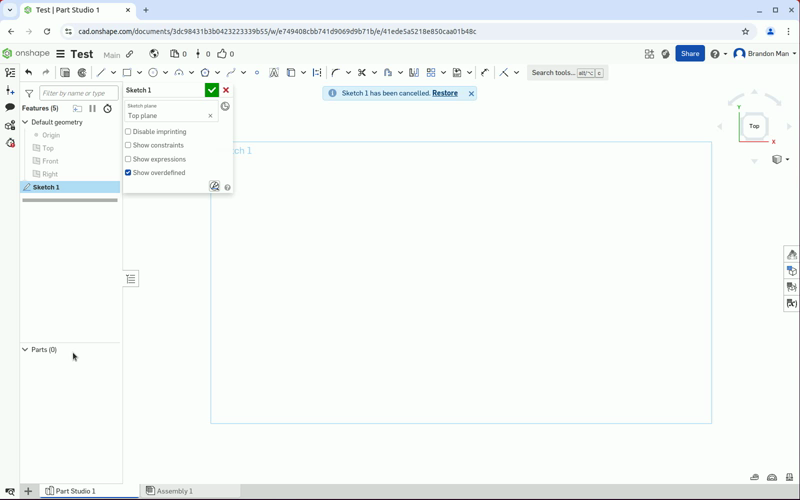
key(l)
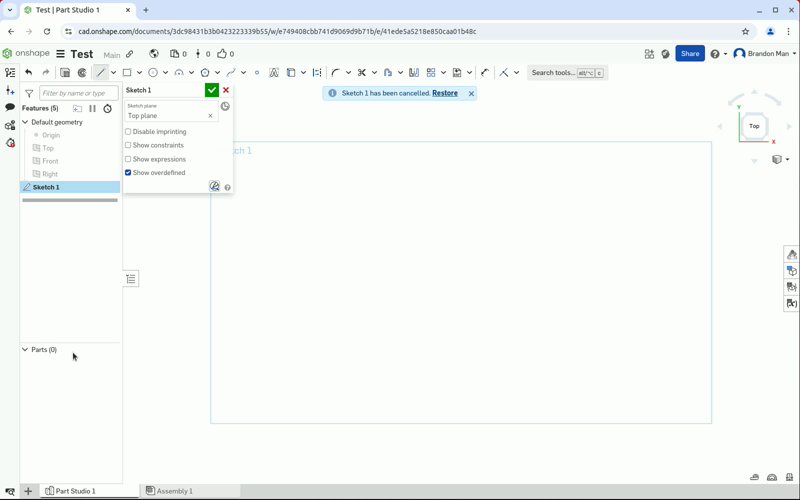
key_down(shift)
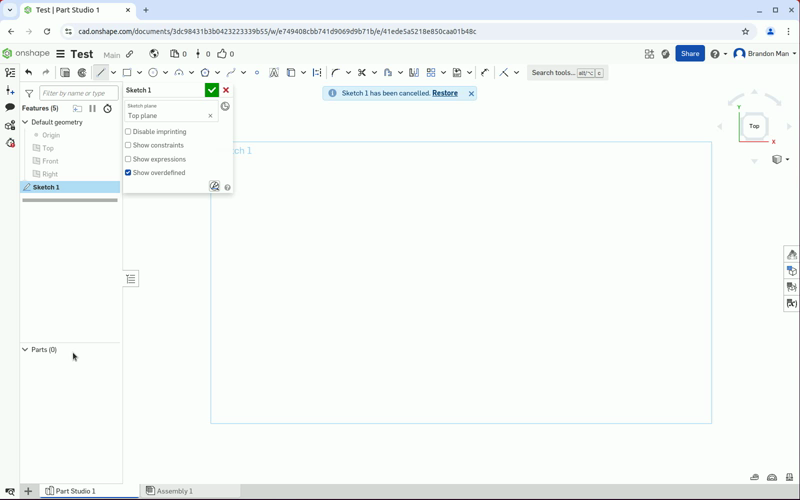
mouse_move(348, 394)
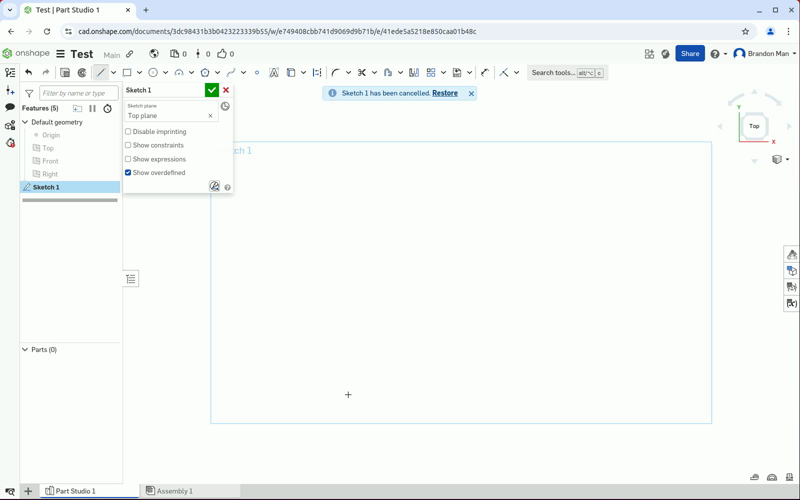
click(348, 394)
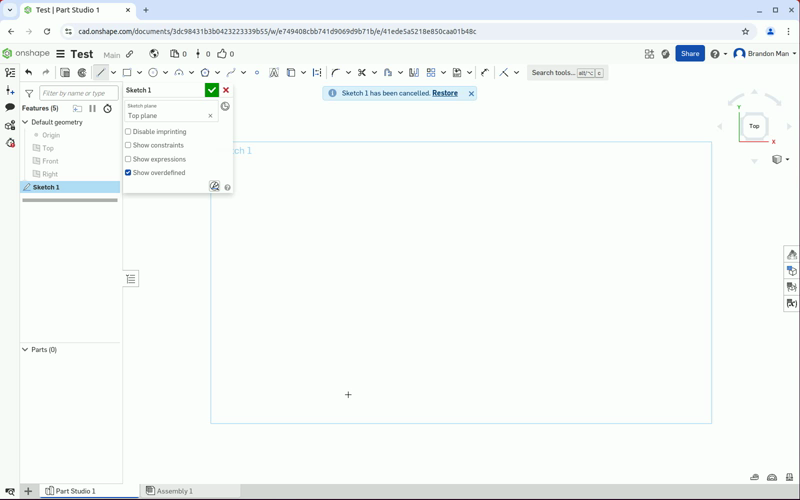
key_up(shift)
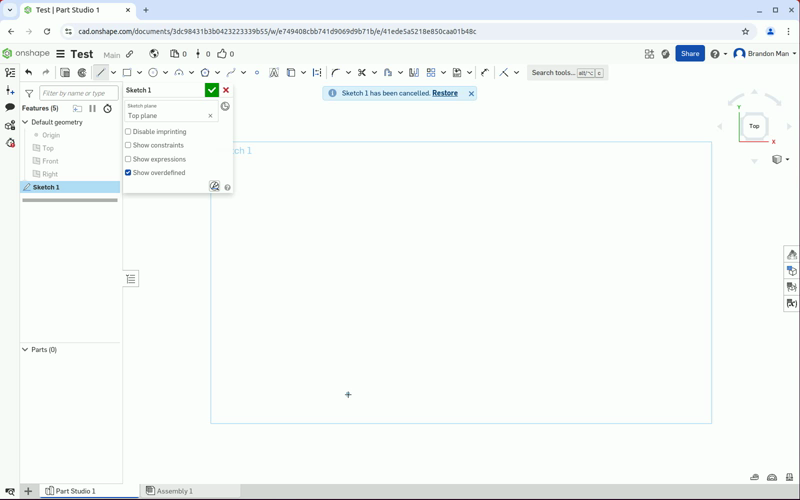
key_down(shift)
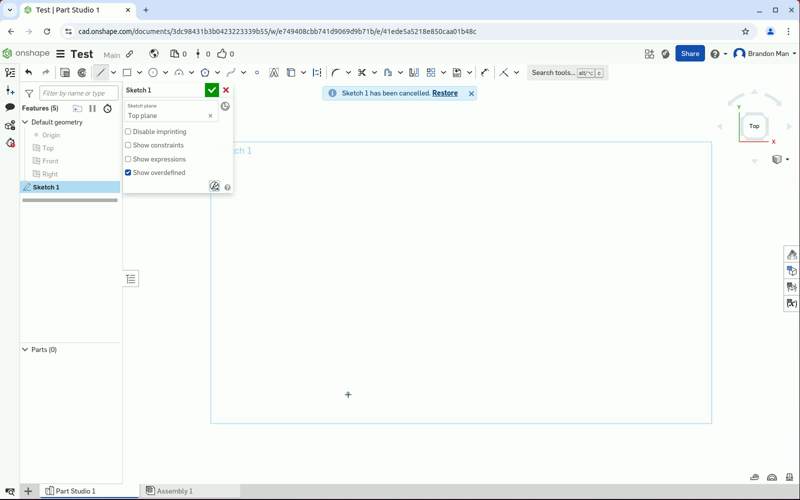
mouse_move(554, 394)
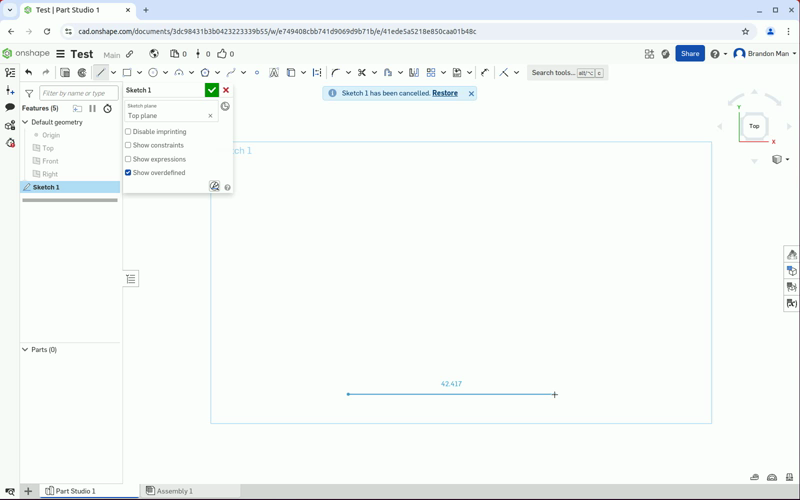
click(554, 394)
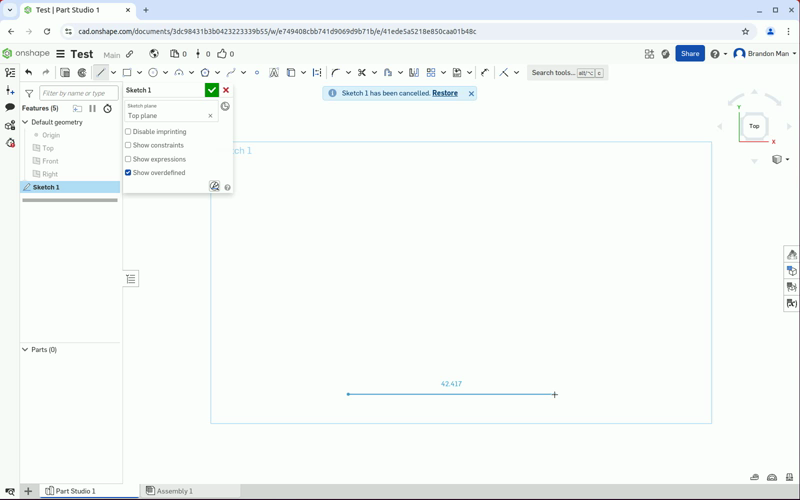
key_up(shift)
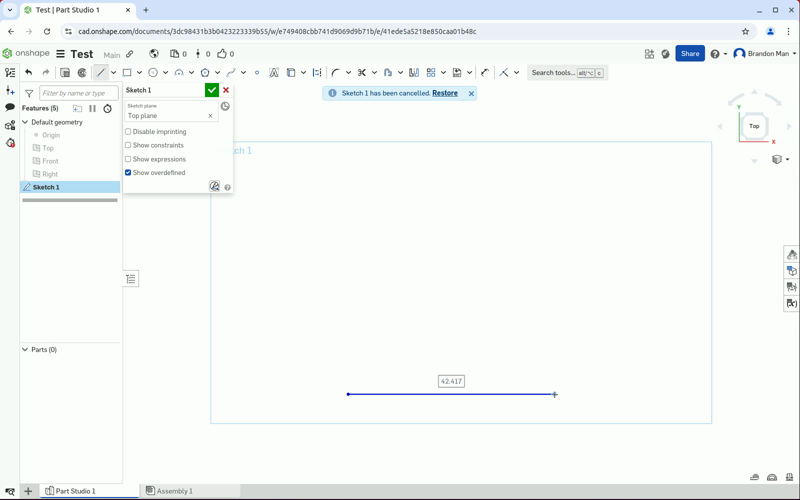
key_down(shift)
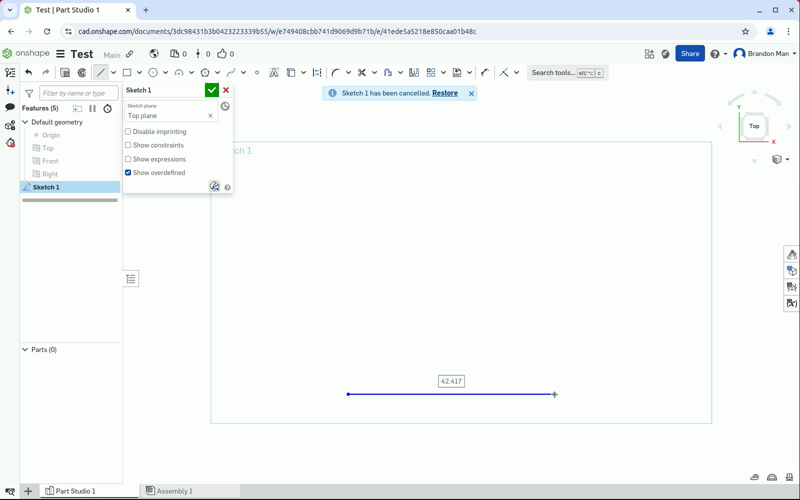
mouse_move(554, 233)
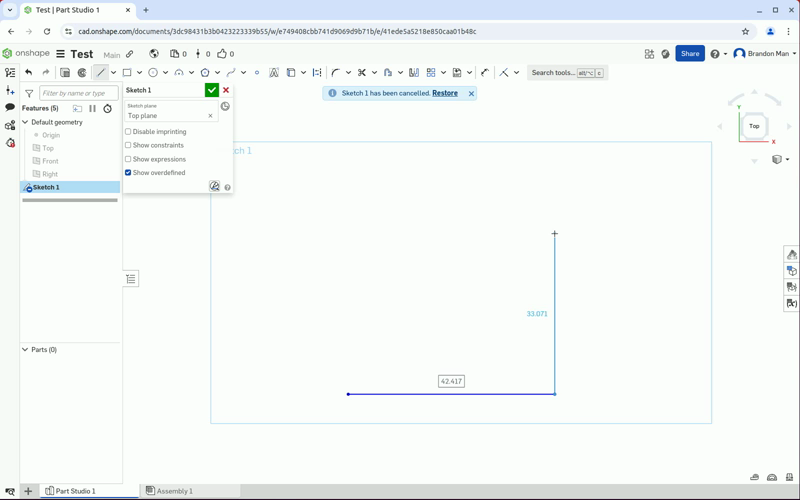
click(554, 233)
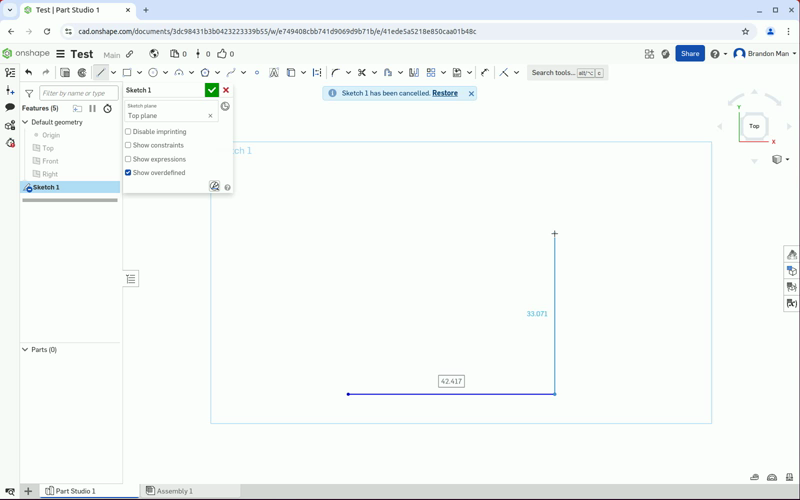
key_up(shift)
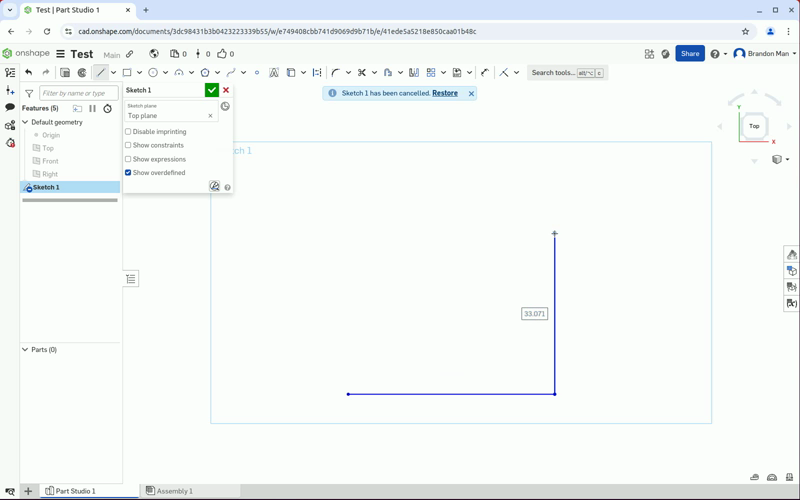
key_down(shift)
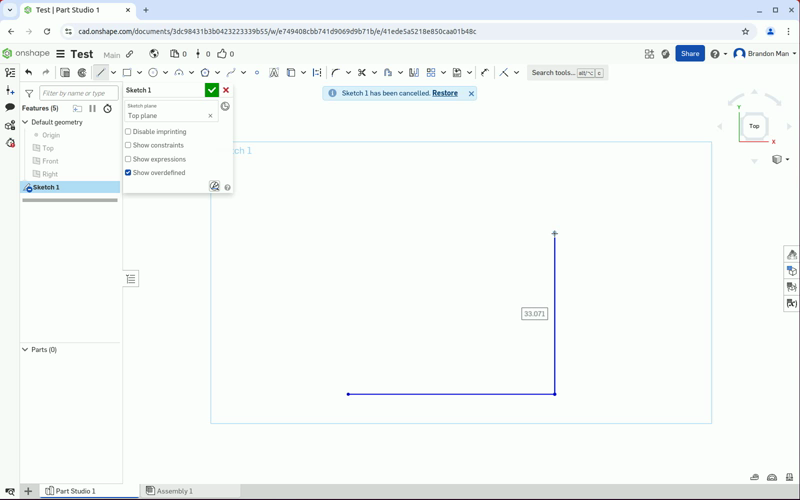
mouse_move(348, 233)
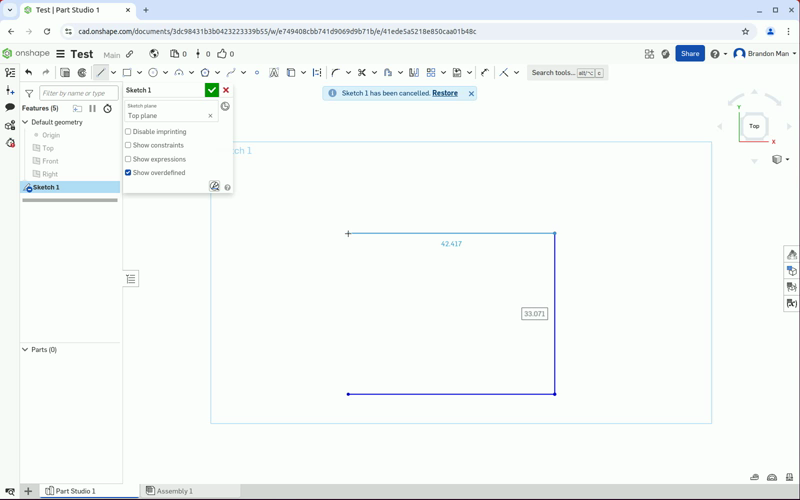
click(348, 233)
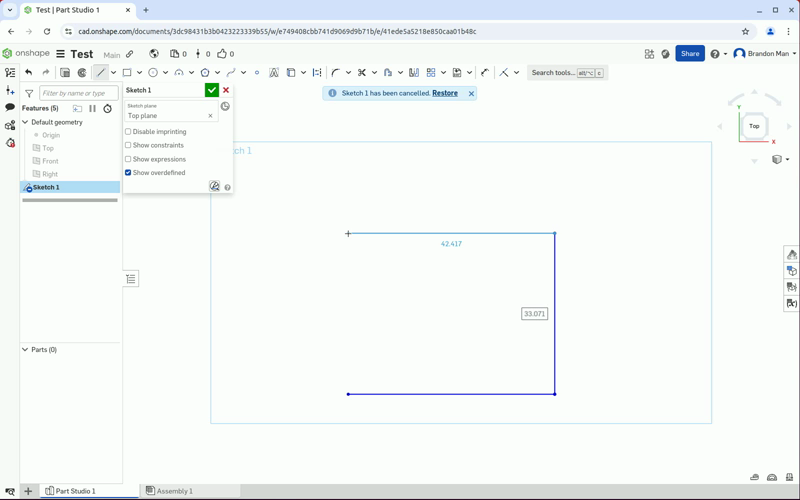
key_up(shift)
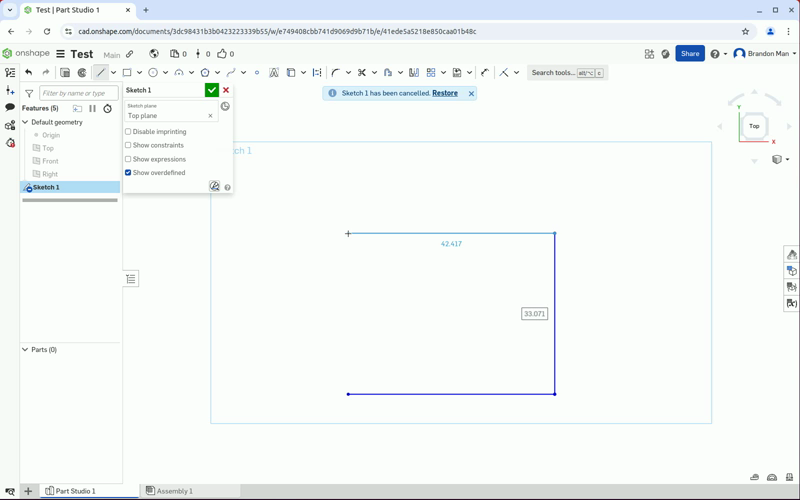
key_down(shift)
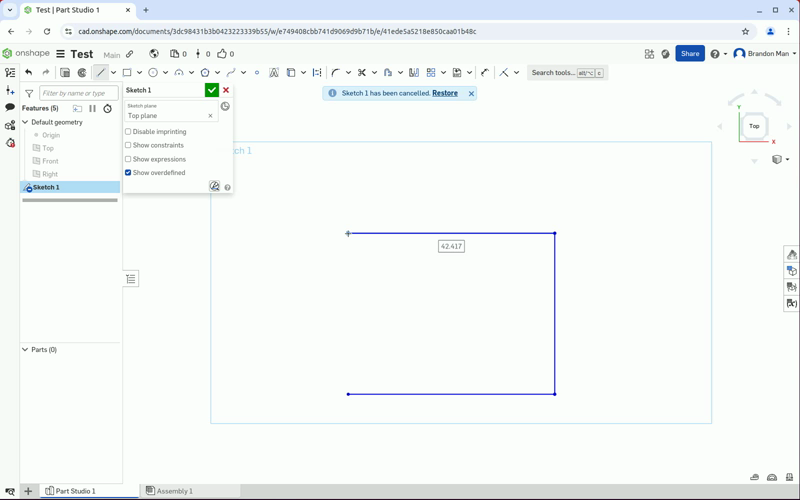
mouse_move(348, 394)
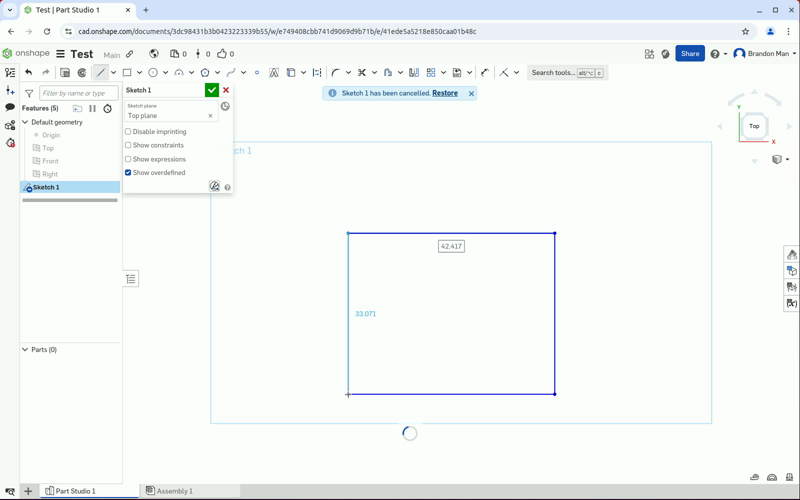
key_up(shift)
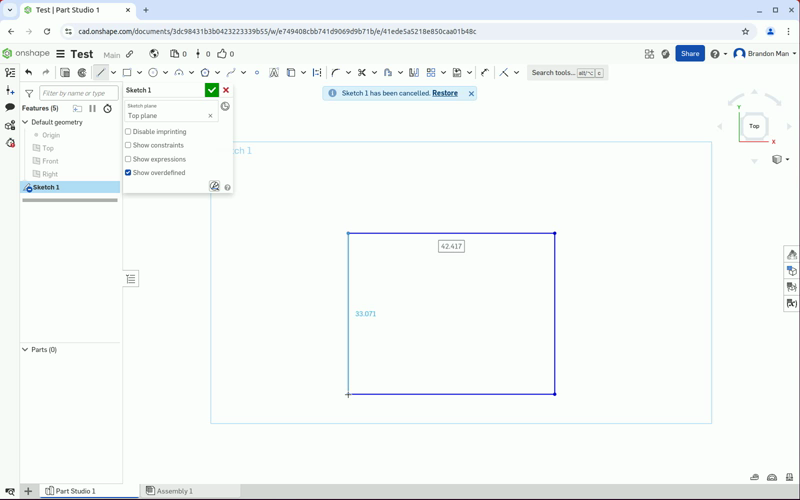
click(348, 394)
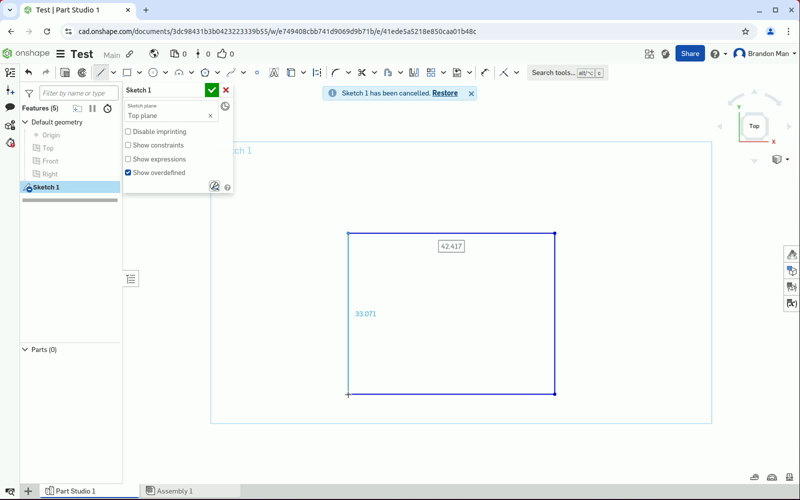
key(esc)
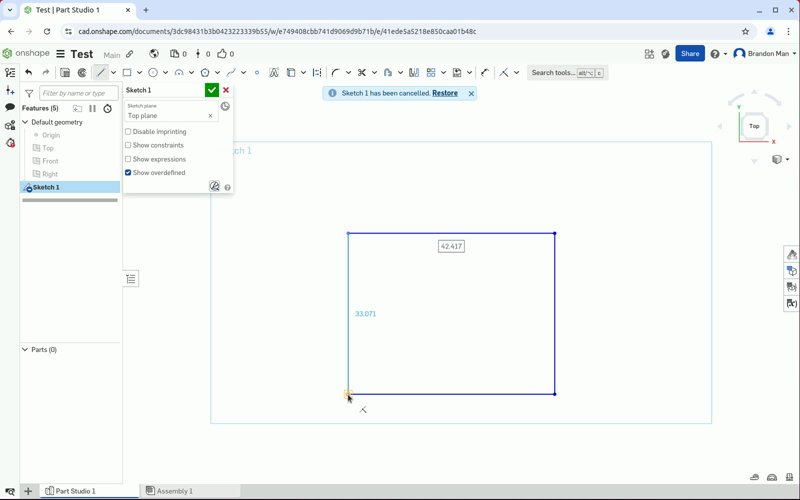
key(c)
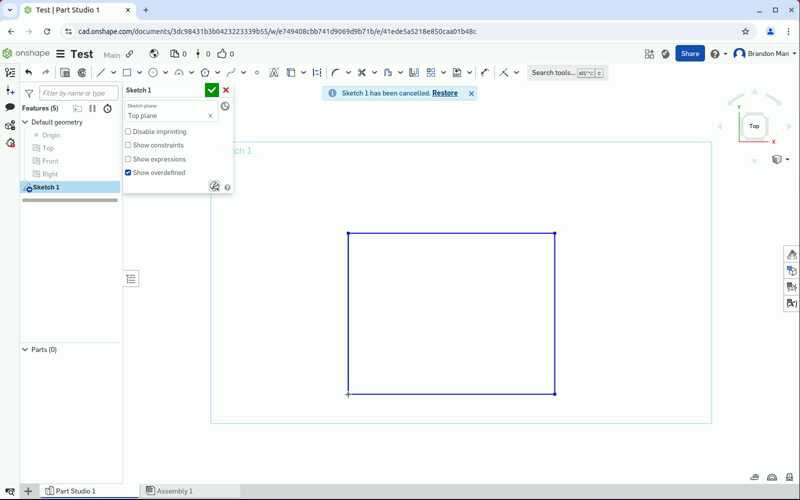
key_down(shift)
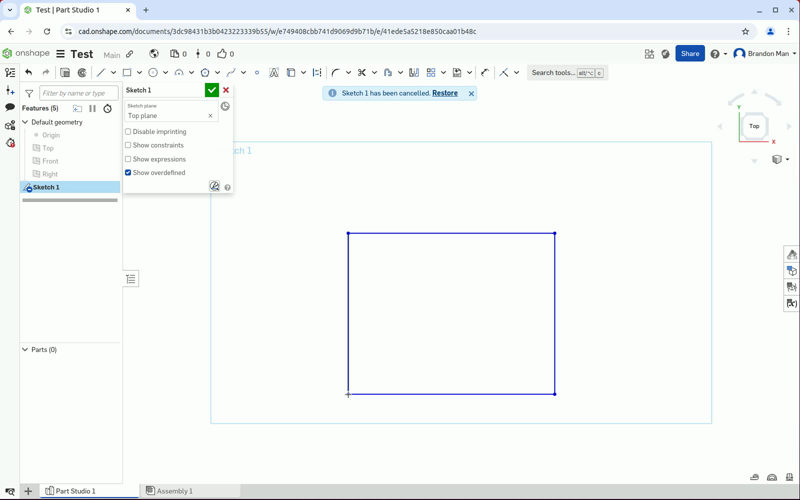
mouse_move(372, 370)
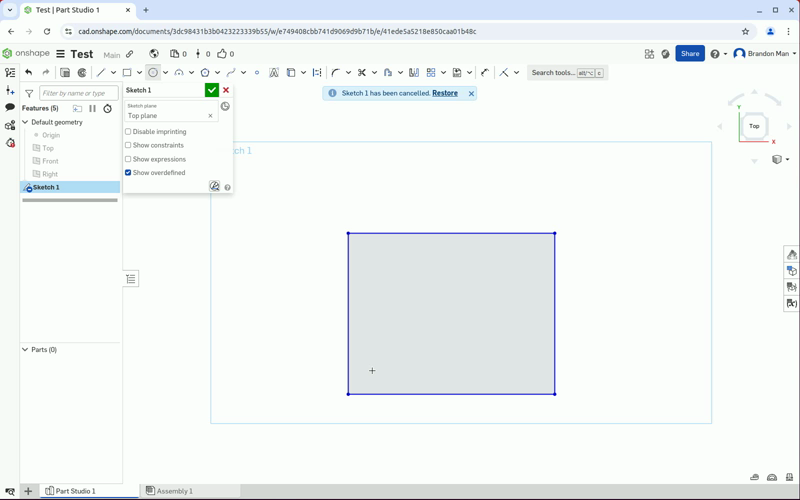
click(372, 370)
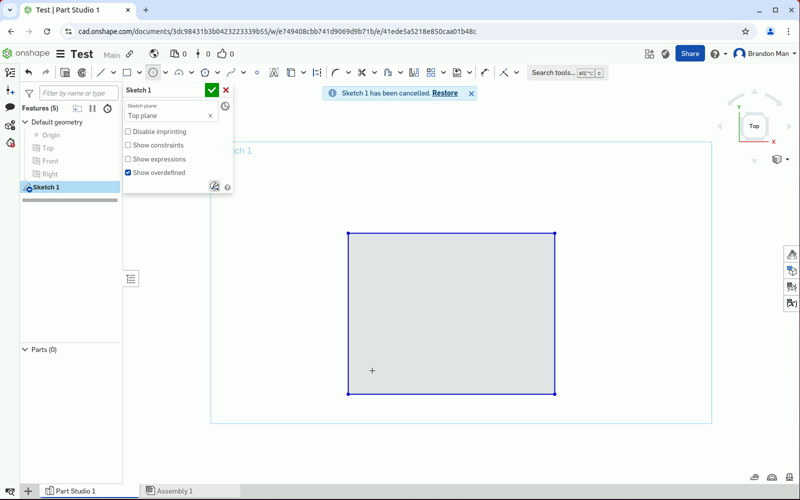
key_up(shift)
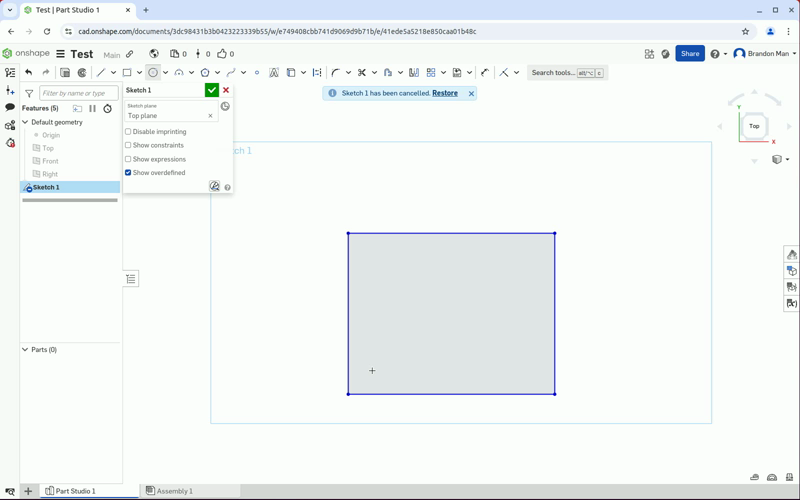
mouse_move(378, 370)
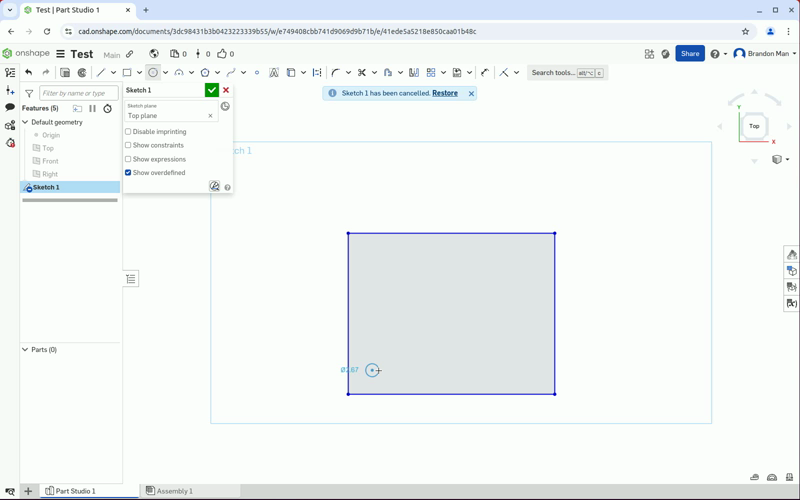
click(378, 370)
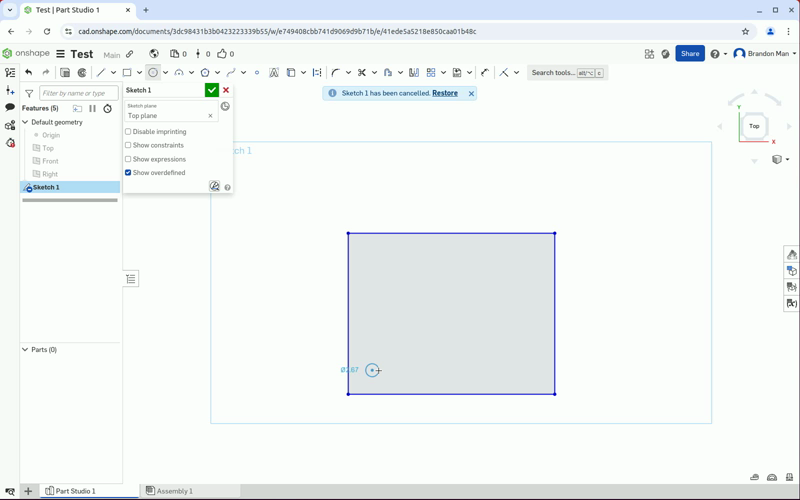
key(esc)
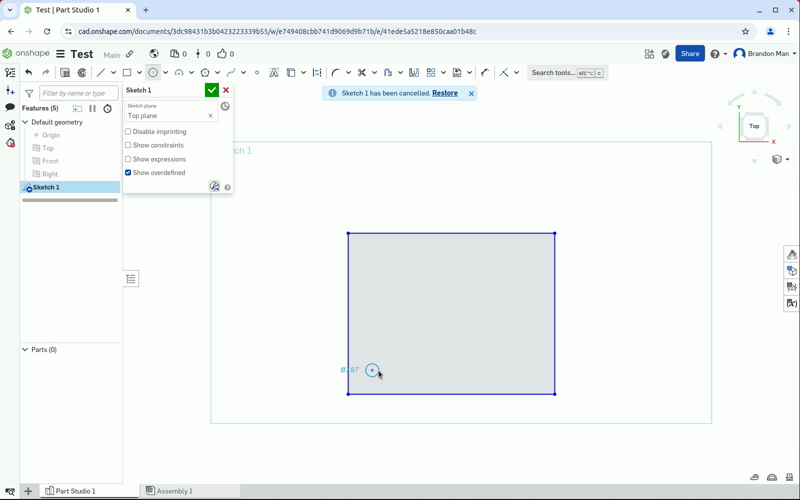
key(c)
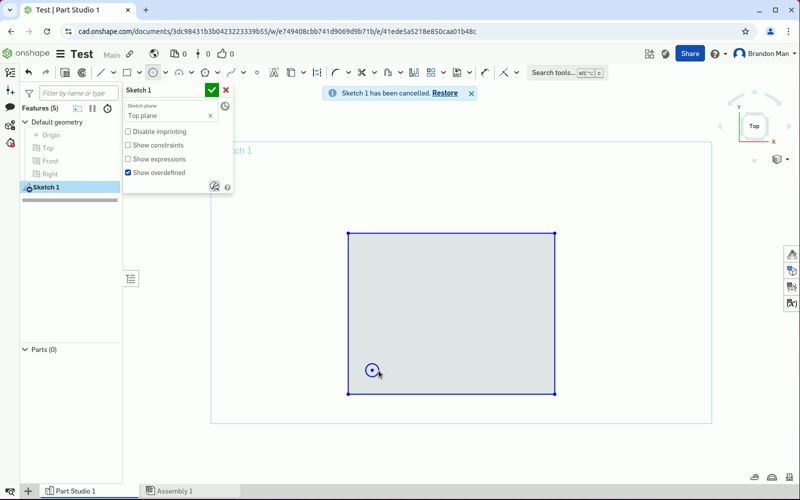
key_down(shift)
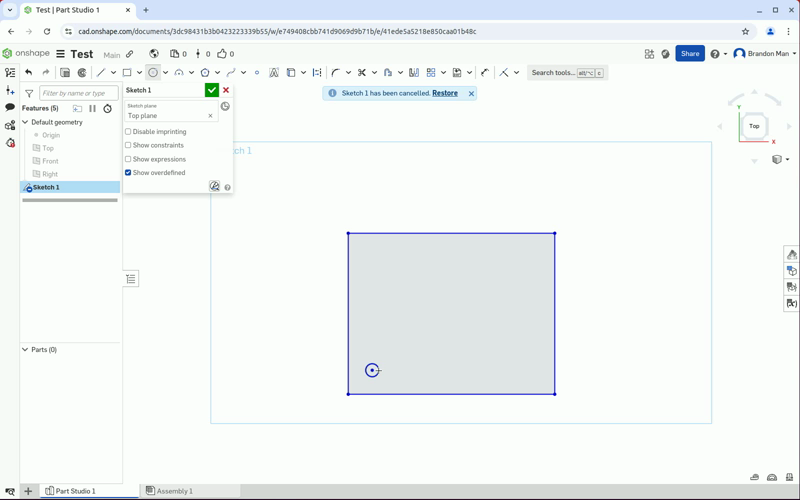
mouse_move(372, 257)
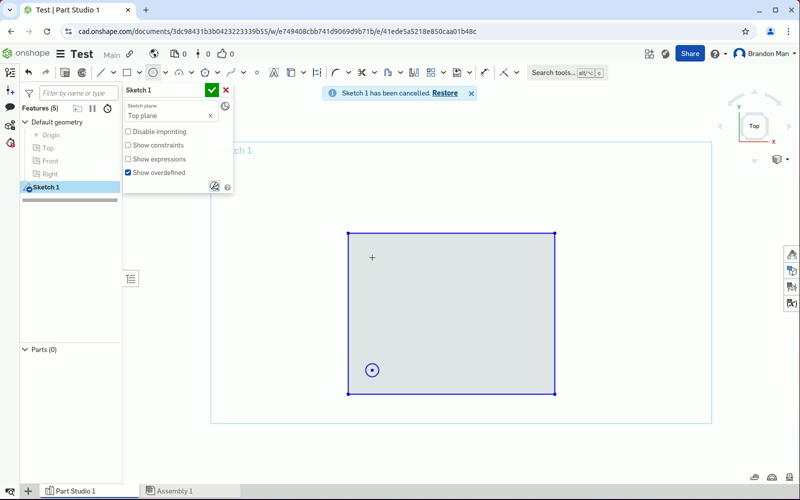
click(372, 257)
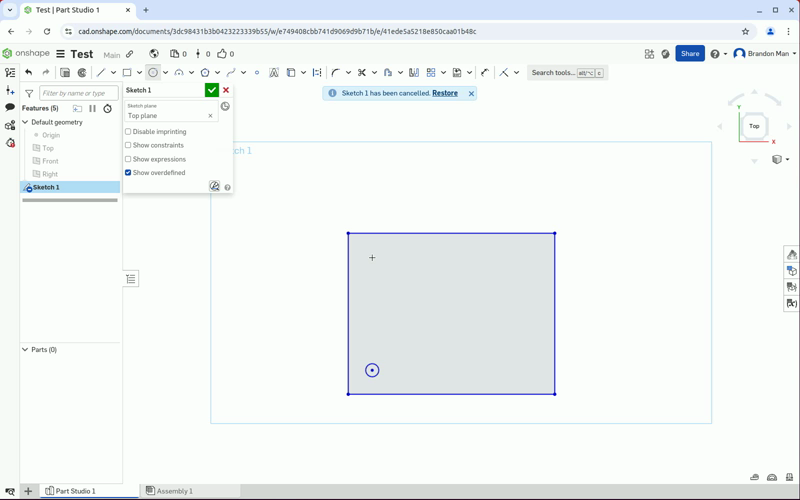
key_up(shift)
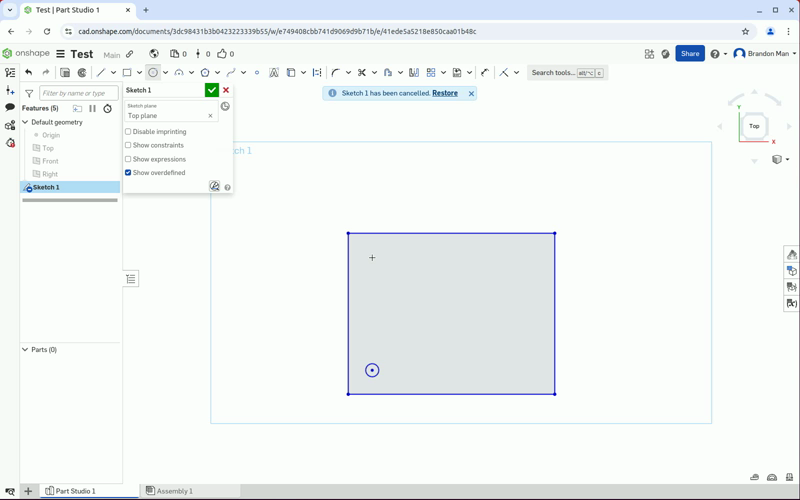
mouse_move(378, 257)
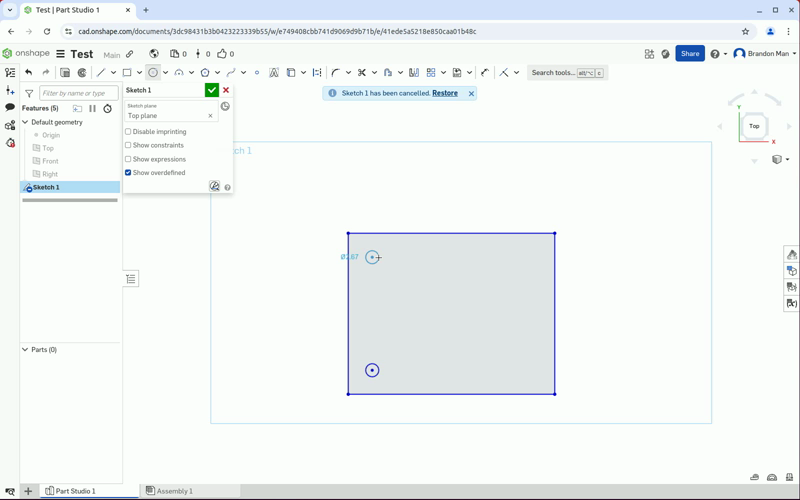
click(378, 257)
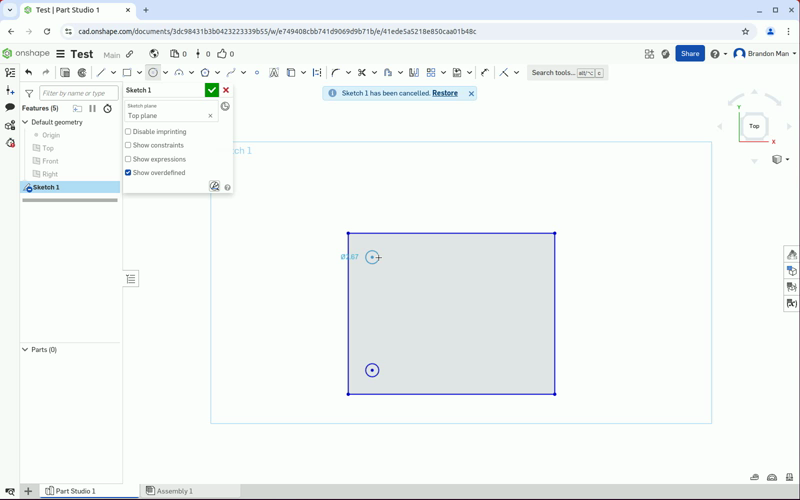
key(esc)
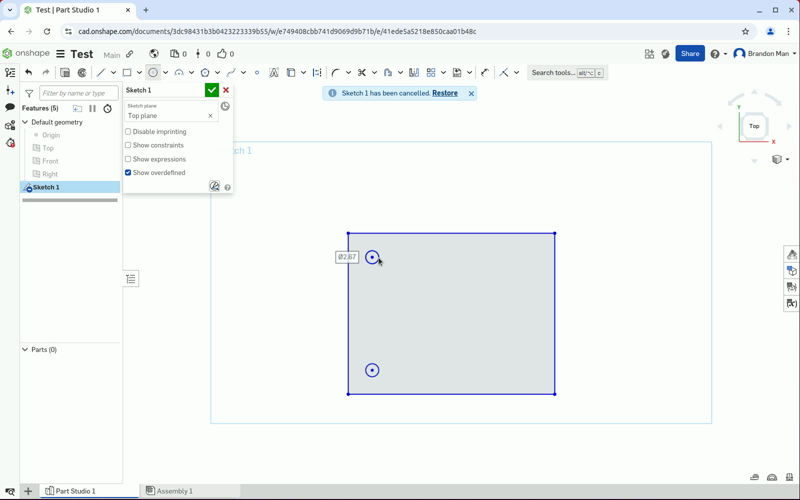
key(c)
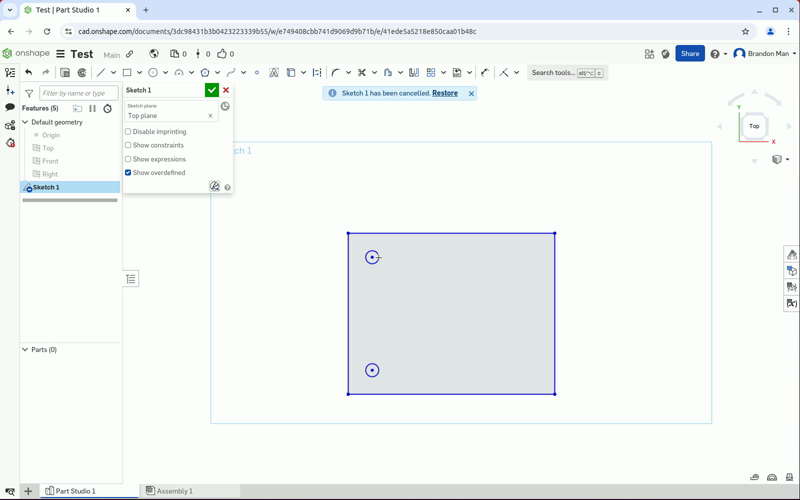
key_down(shift)
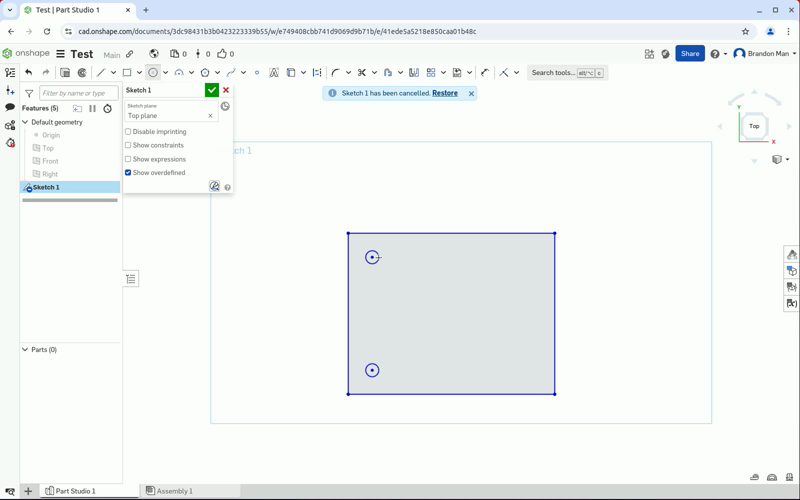
mouse_move(530, 370)
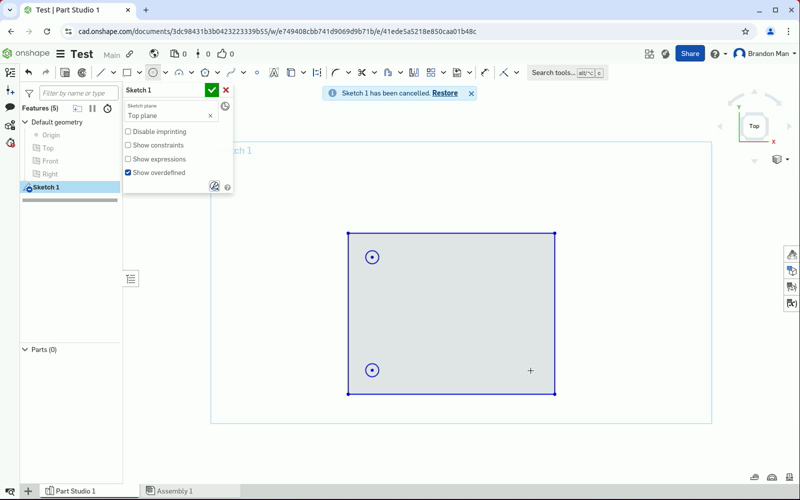
click(530, 370)
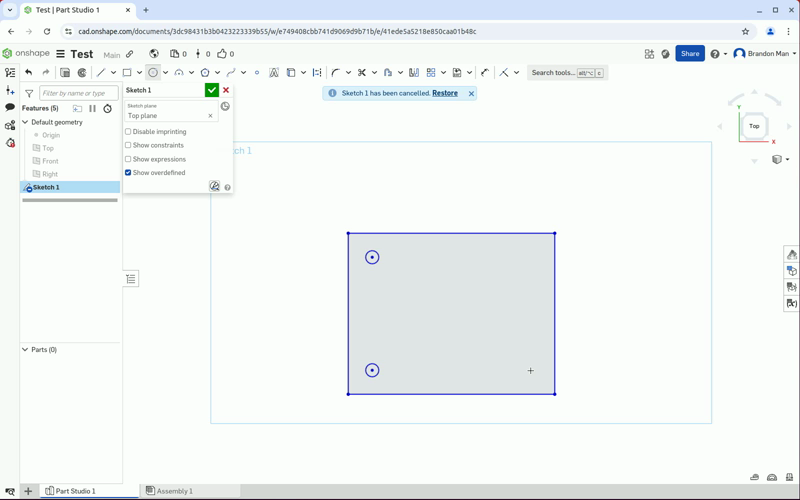
key_up(shift)
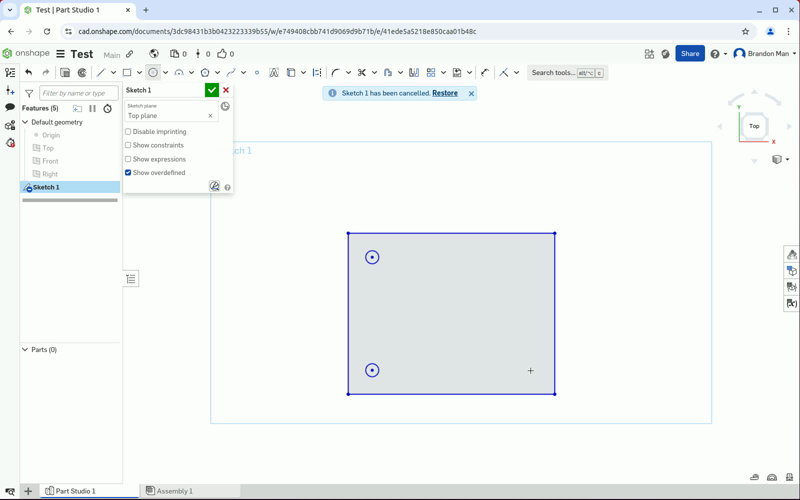
mouse_move(537, 370)
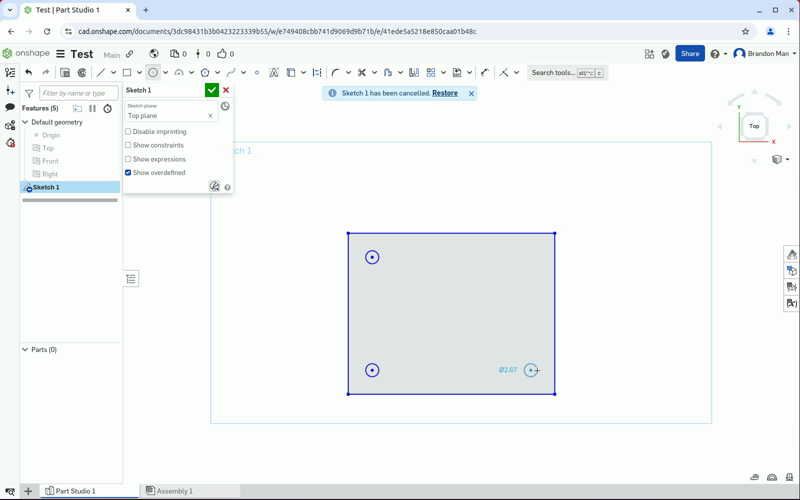
click(537, 370)
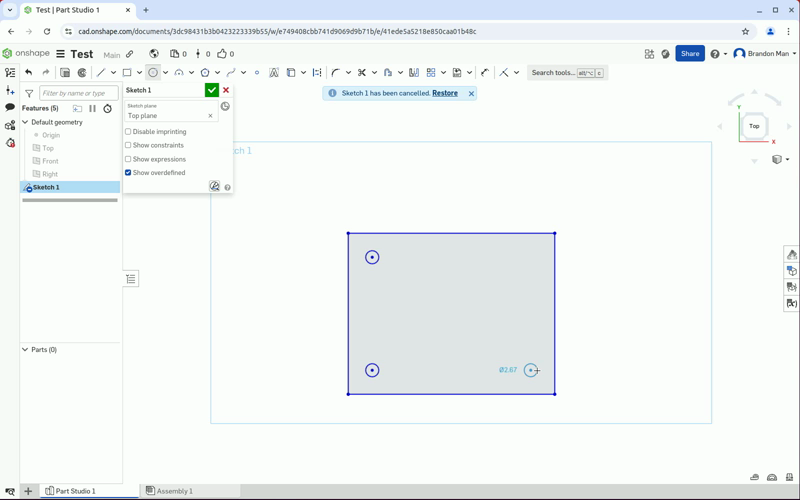
key(esc)
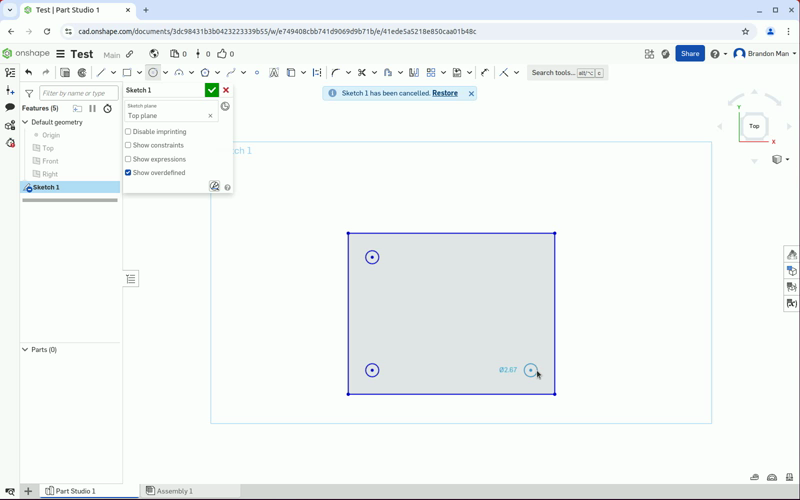
key(c)
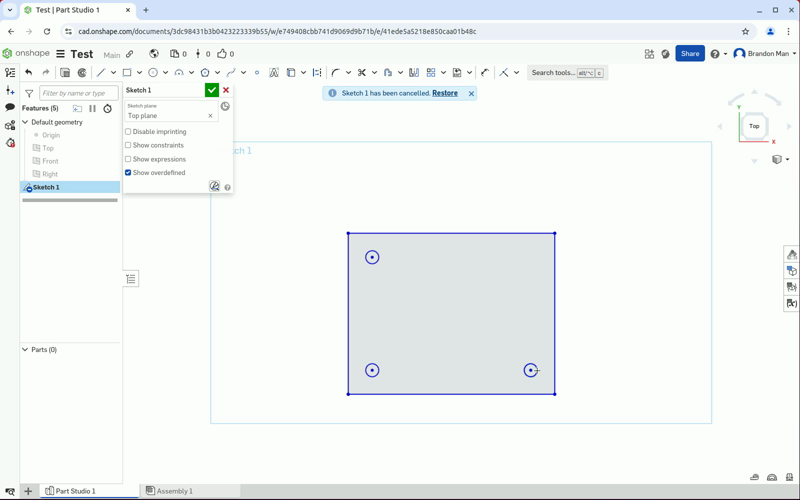
key_down(shift)
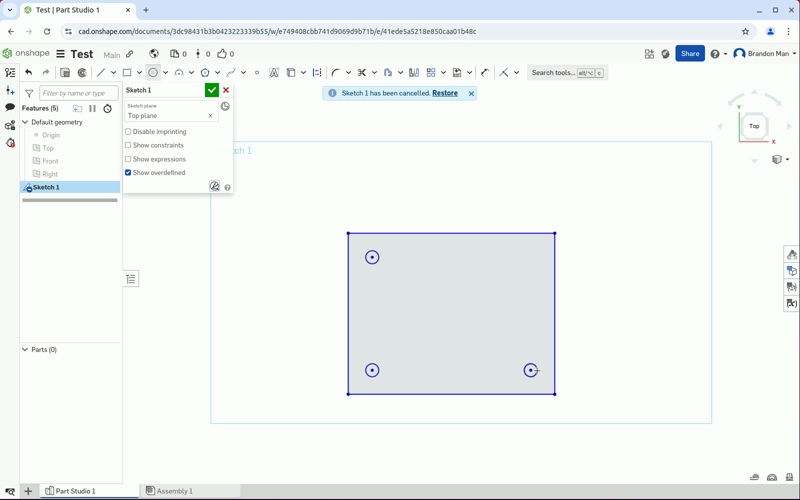
mouse_move(530, 257)
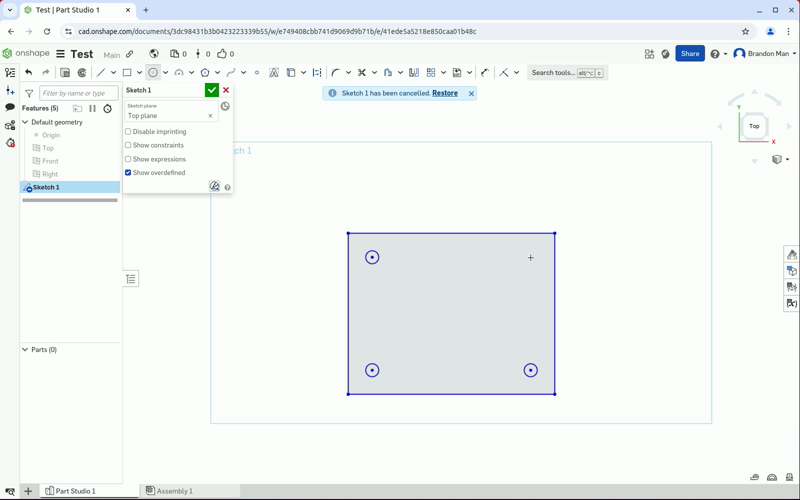
click(530, 257)
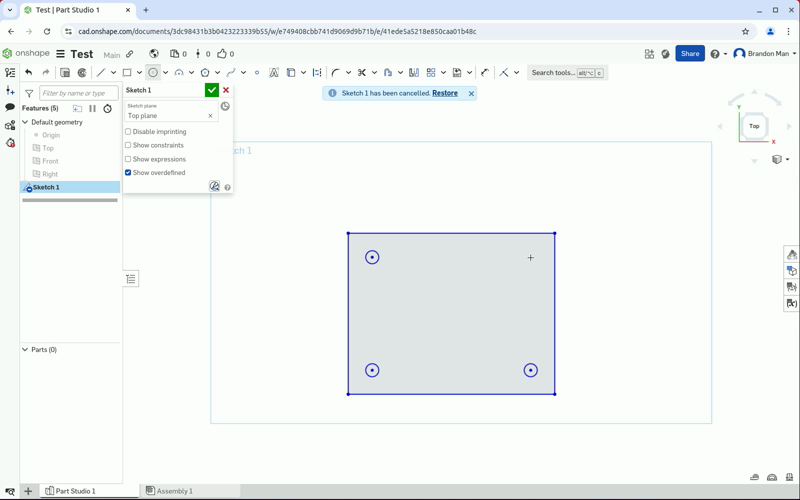
key_up(shift)
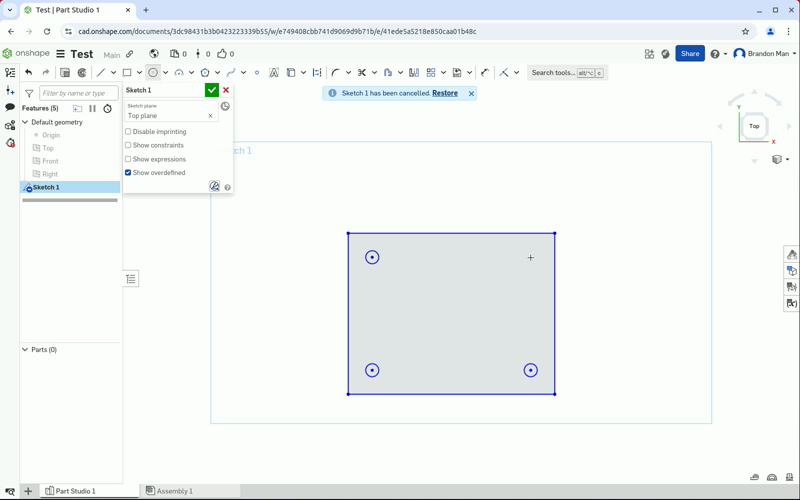
mouse_move(537, 257)
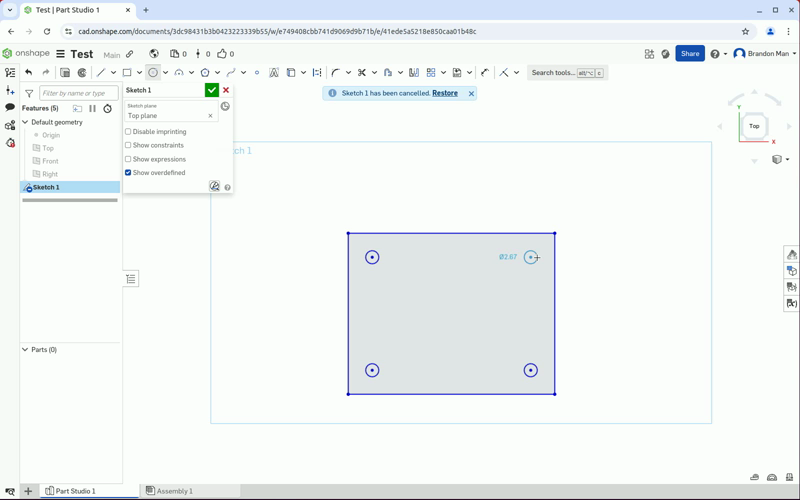
click(537, 257)
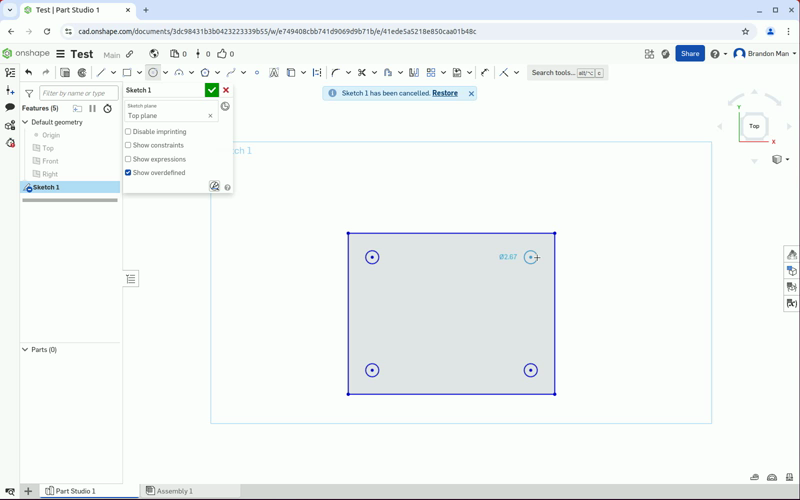
key(esc)
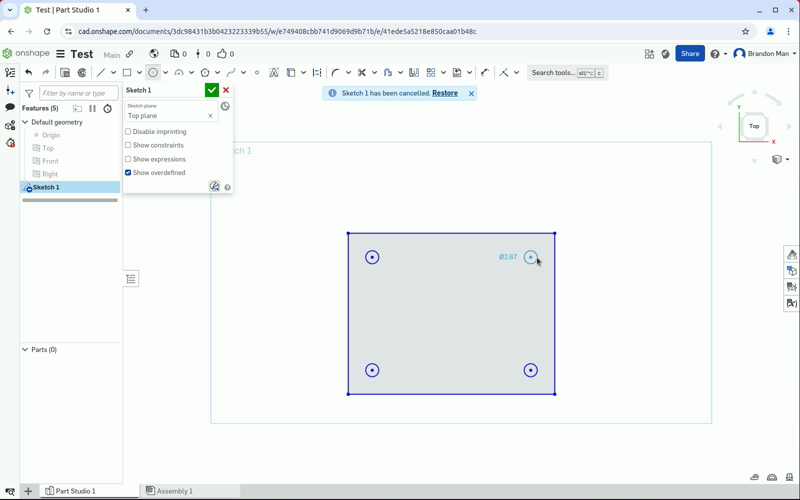
mouse_move(415, 262)
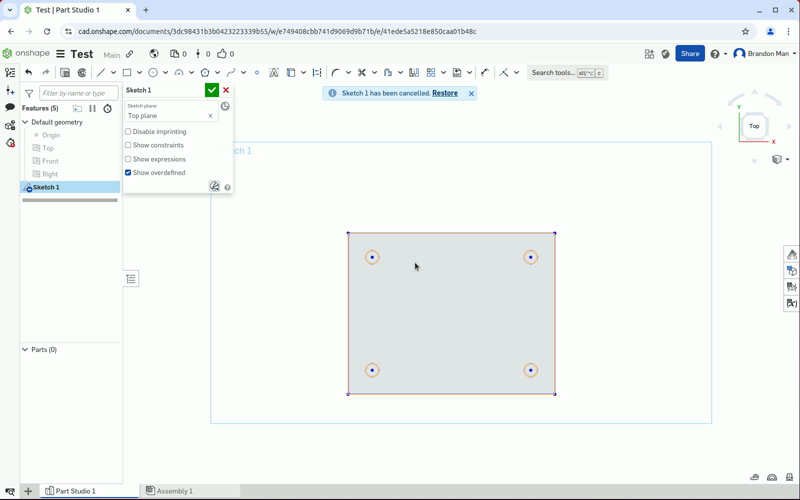
click(415, 262)
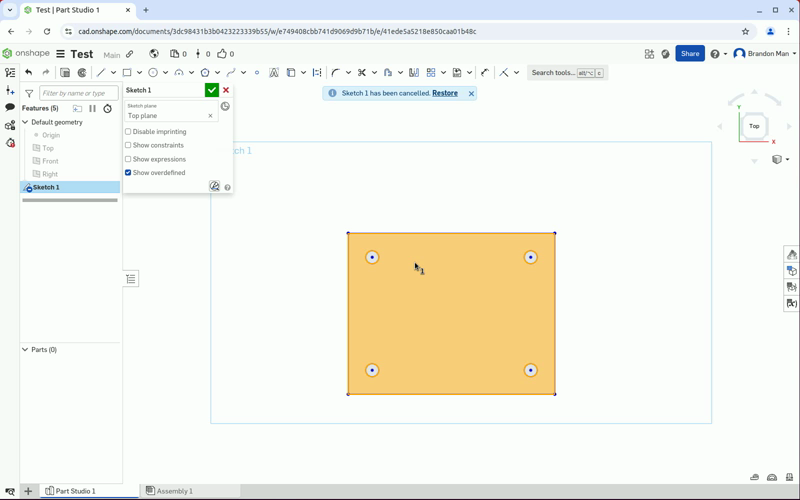
mouse_move(73, 352)
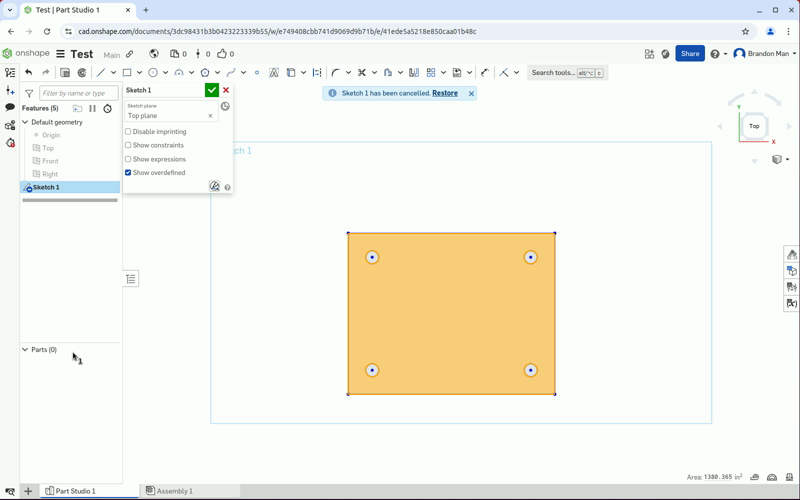
key(shift+y)
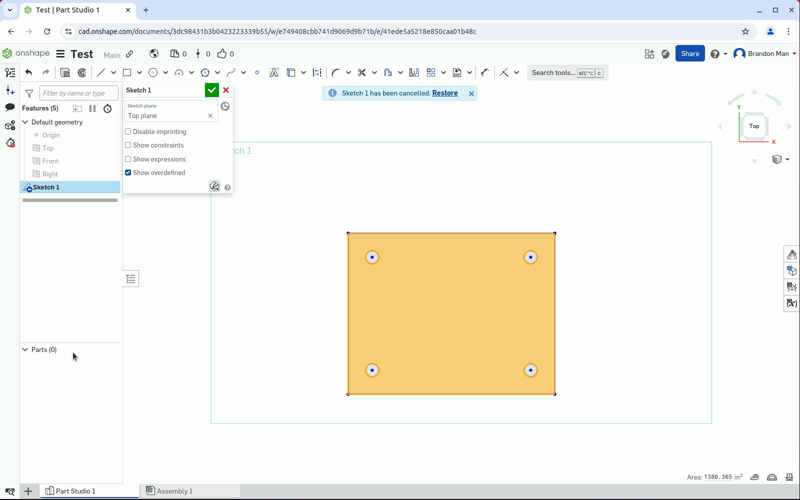
key(shift+e)
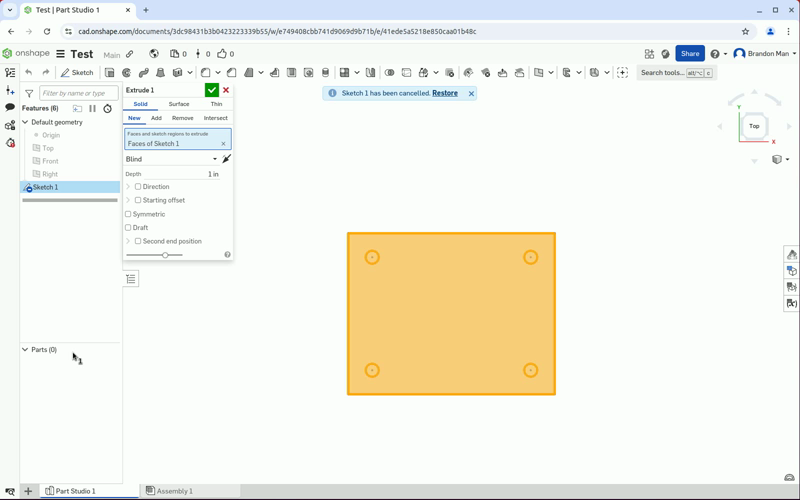
mouse_move(143, 106)
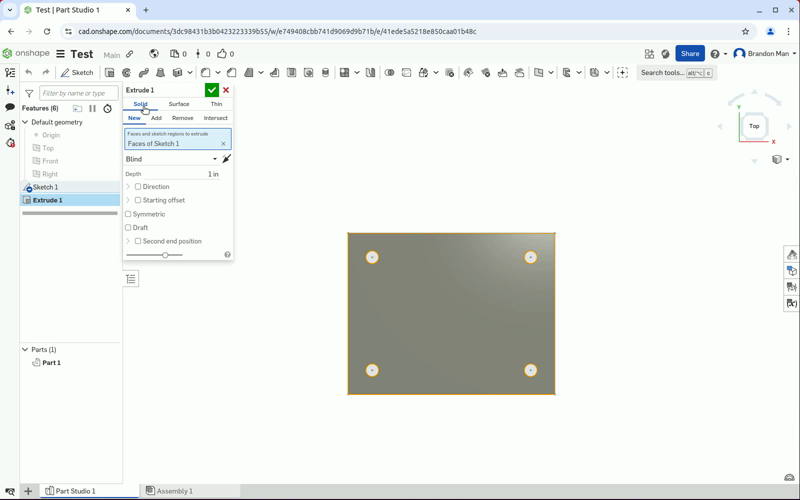
click(143, 106)
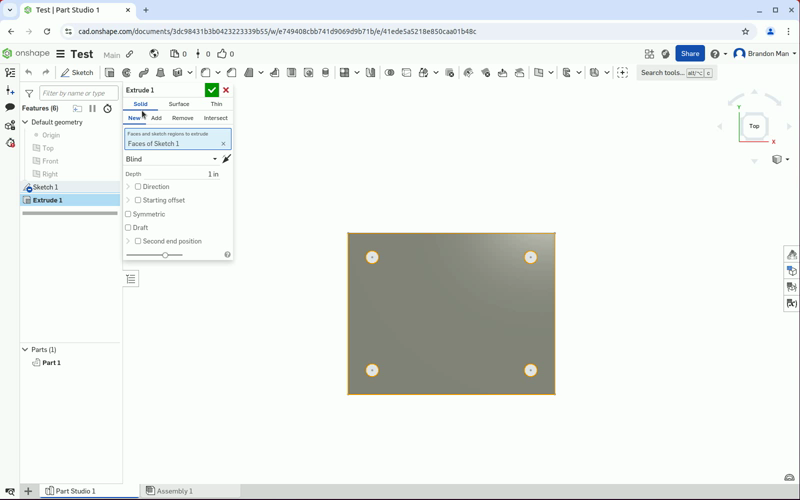
mouse_move(137, 120)
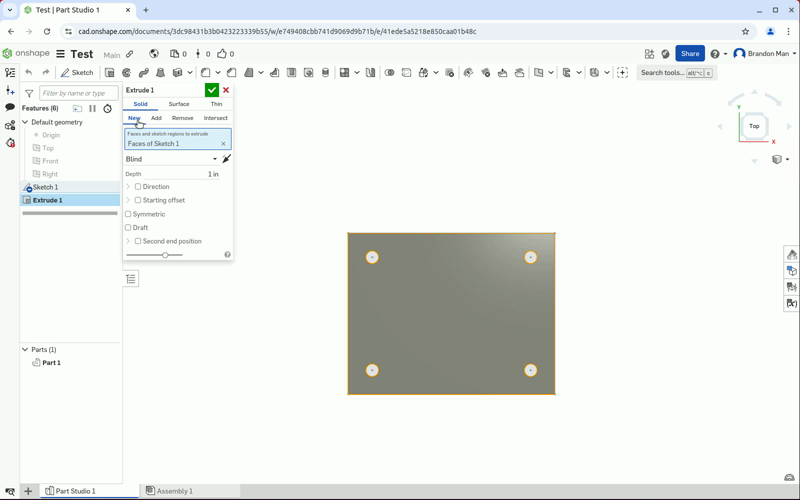
click(137, 120)
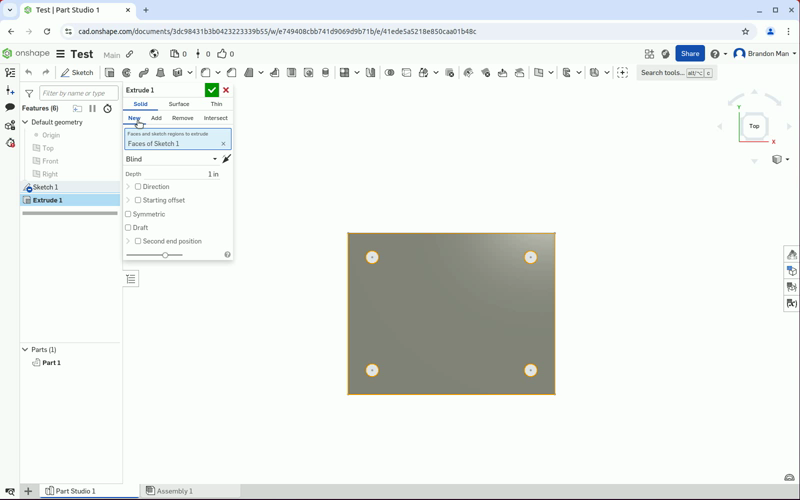
key(tab, 4)
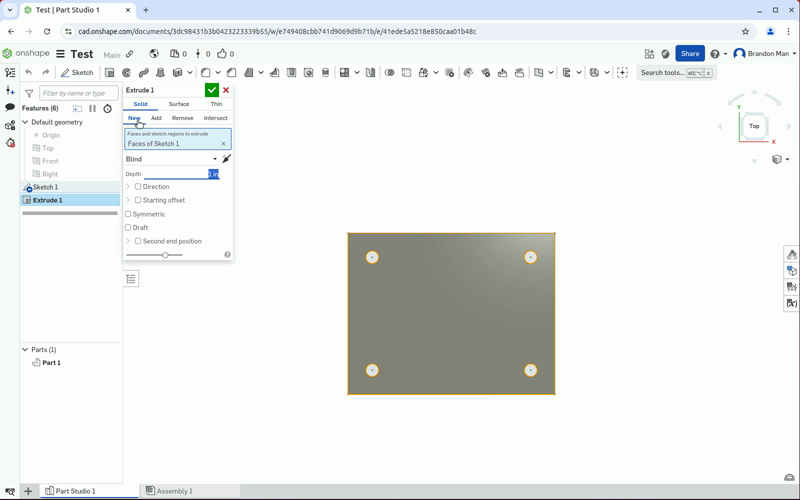
text(4.814)
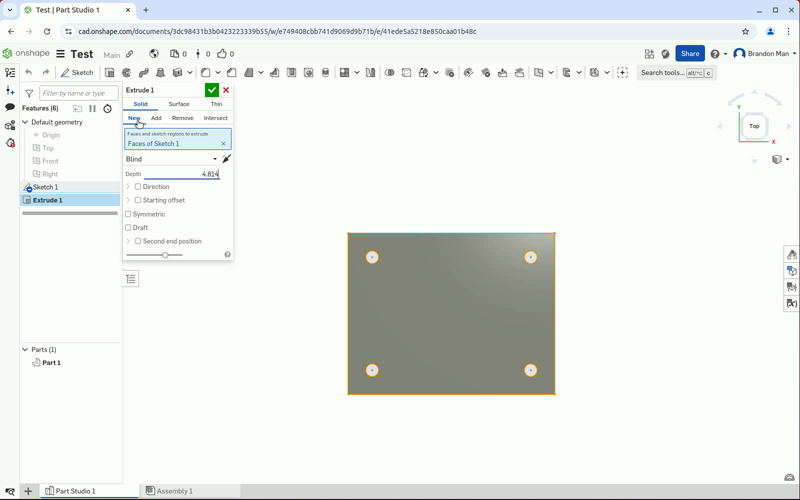
key(enter)
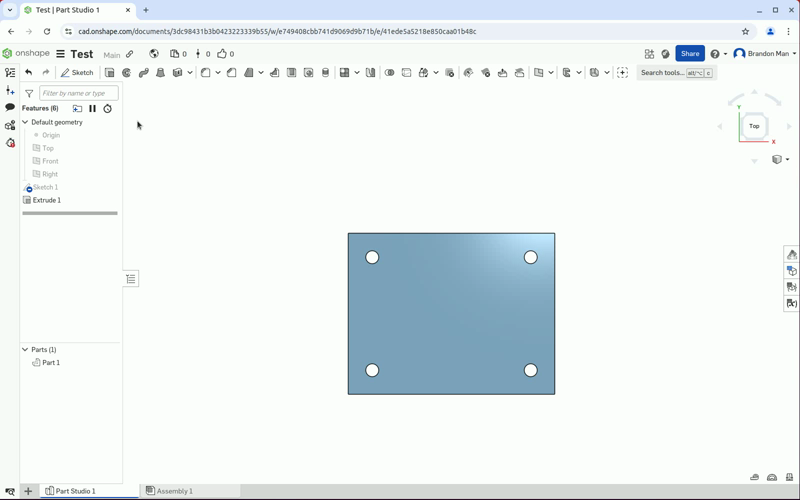
key(shift+h)
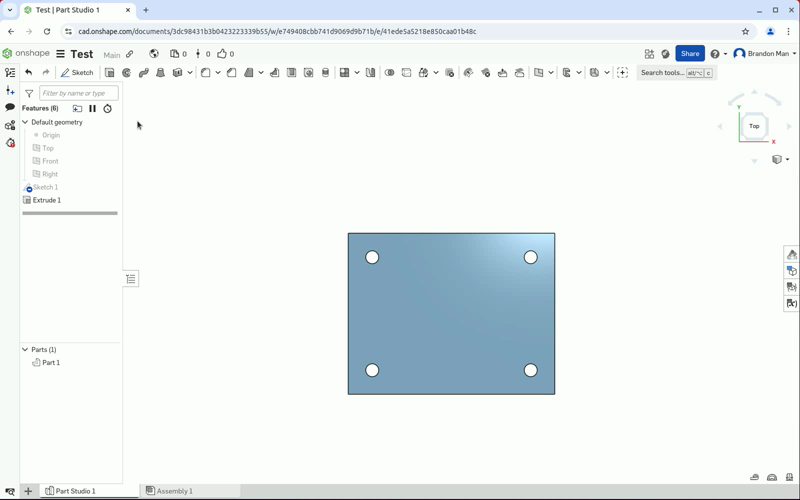
key(shift+h)
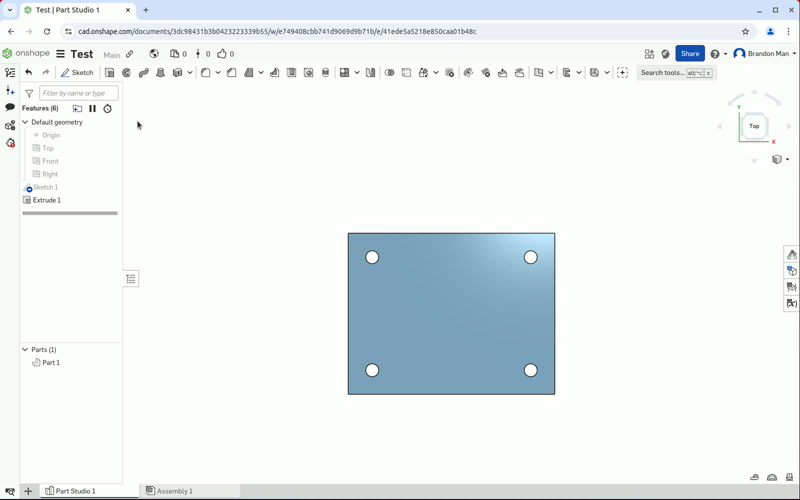
mouse_move(73, 189)
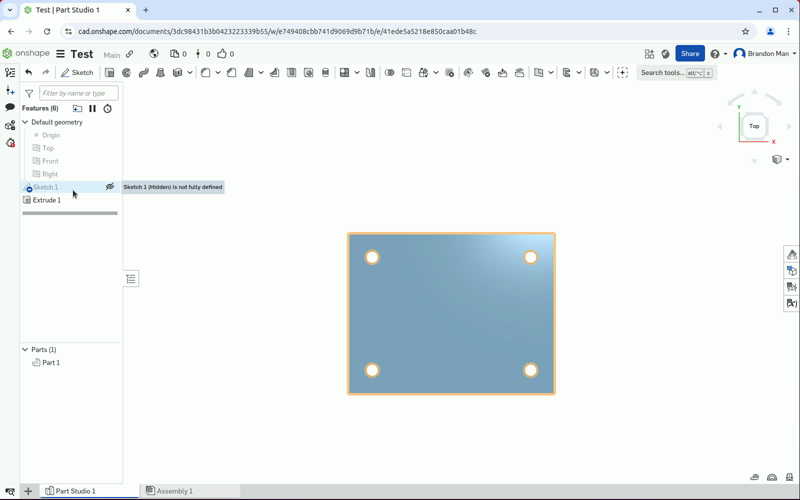
click(73, 189)
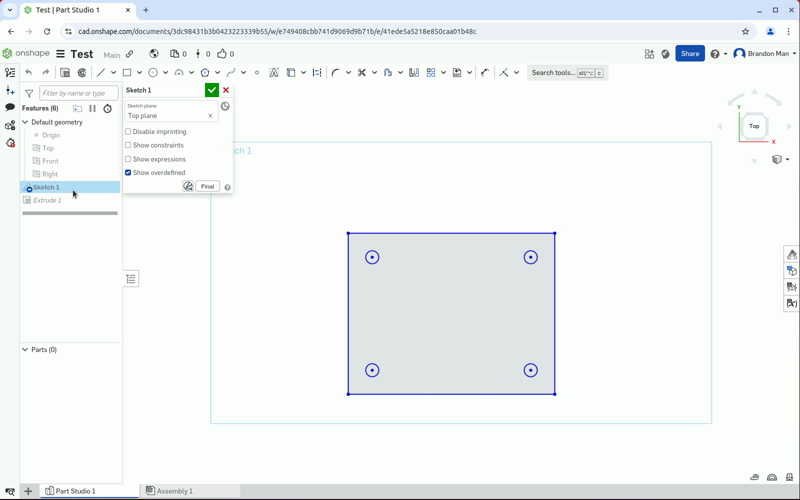
mouse_move(229, 92)
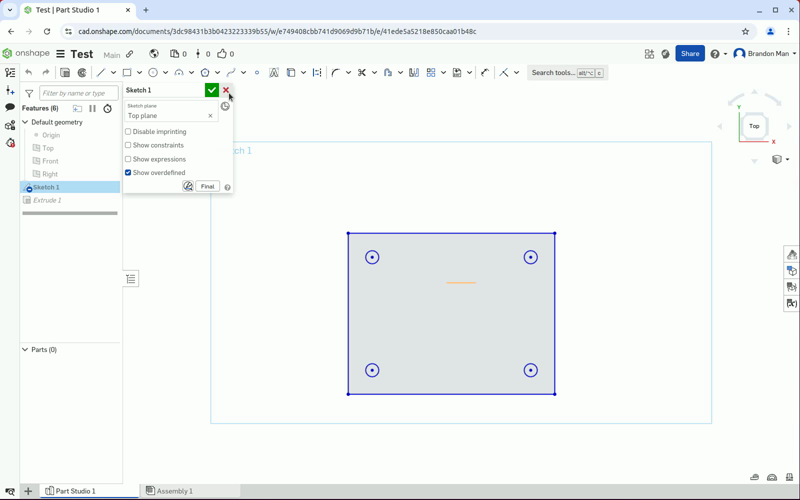
click(229, 92)
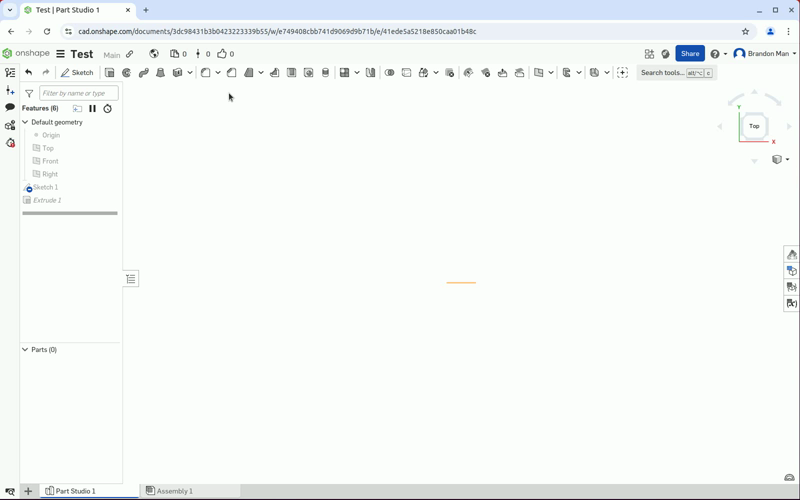
mouse_move(541, 75)
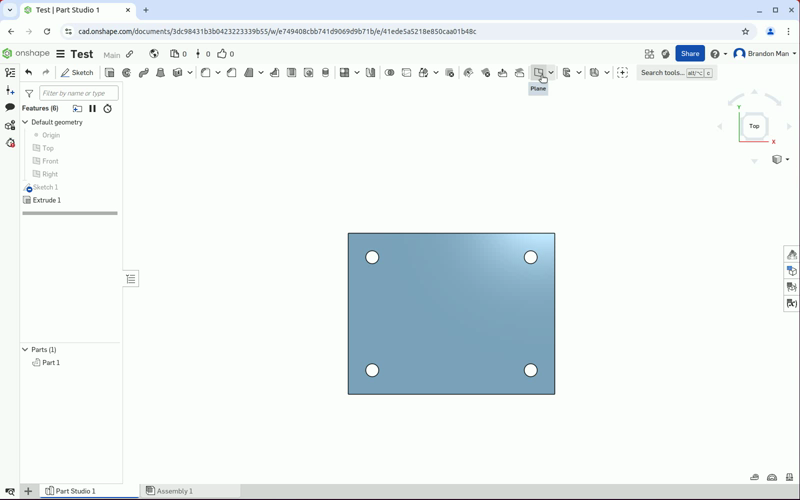
click(541, 75)
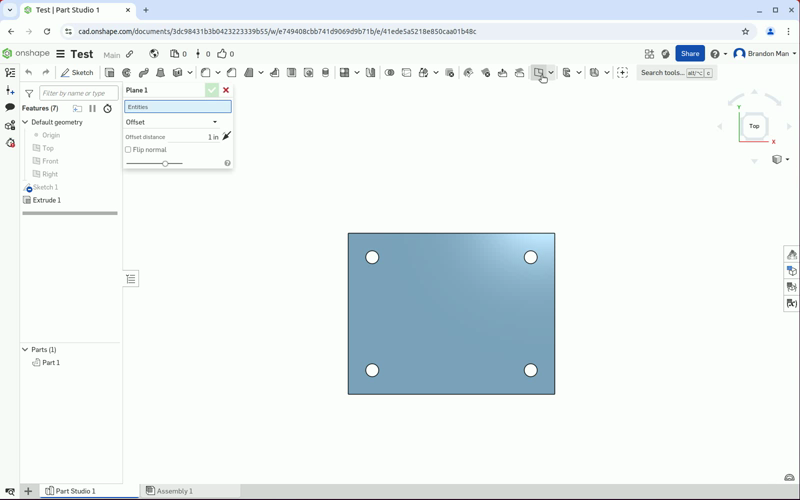
mouse_move(73, 150)
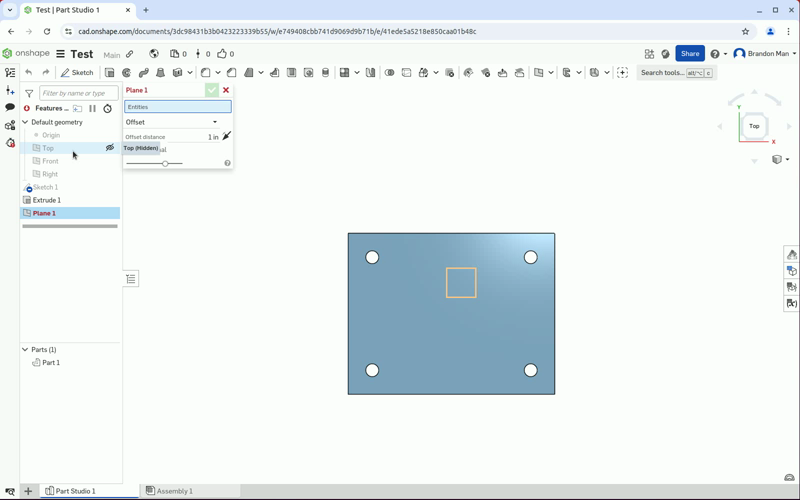
click(73, 150)
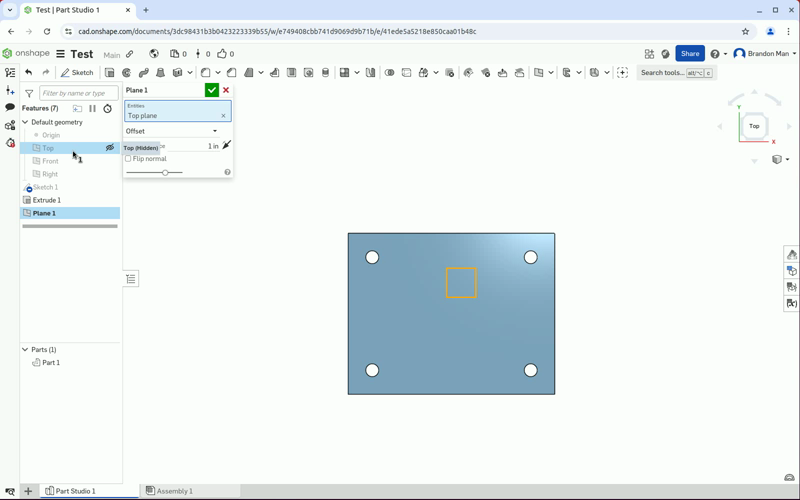
key(tab, 2)
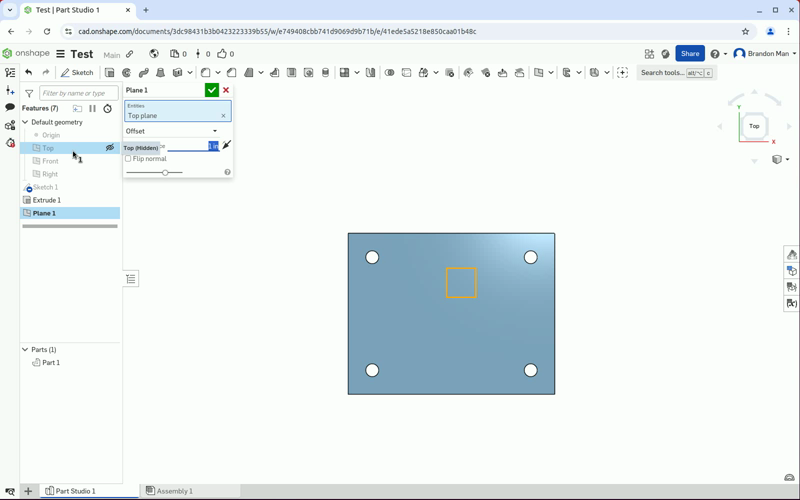
text(4.807)
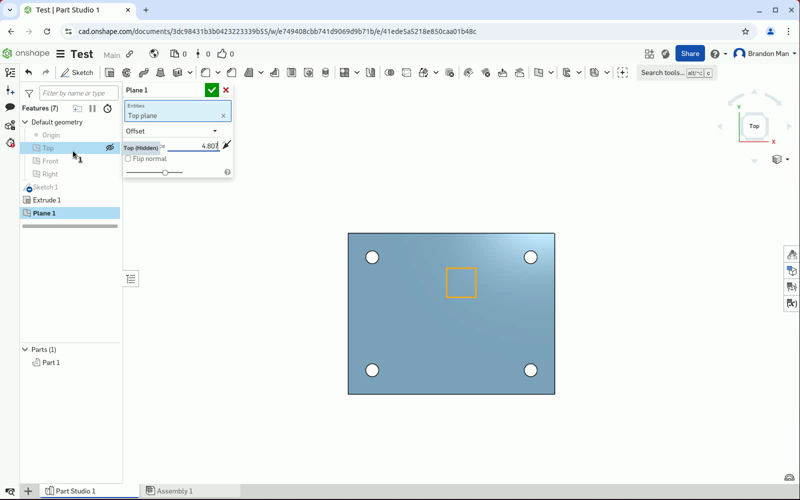
key(enter, 2)
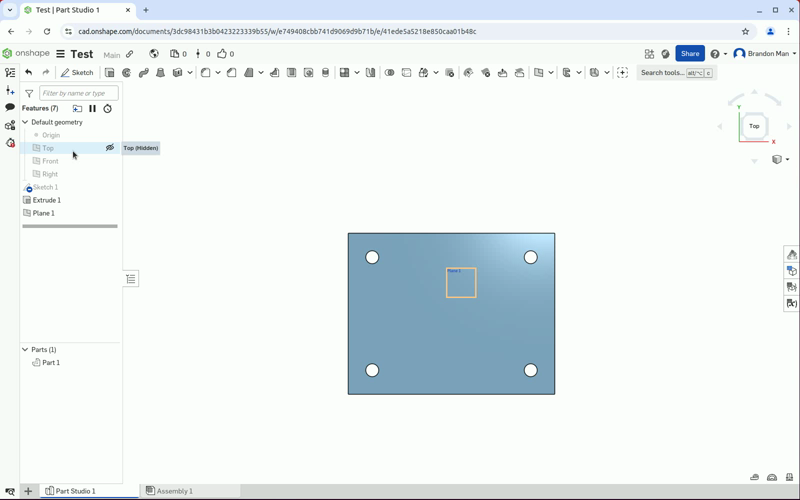
key(shift+s)
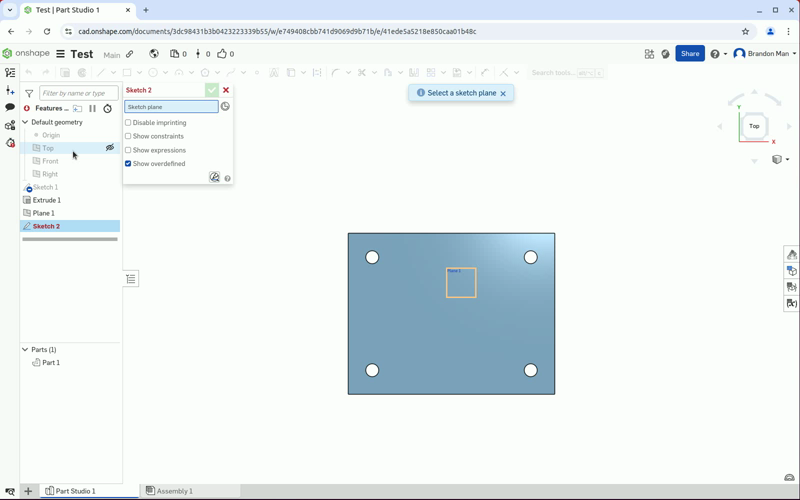
mouse_move(73, 215)
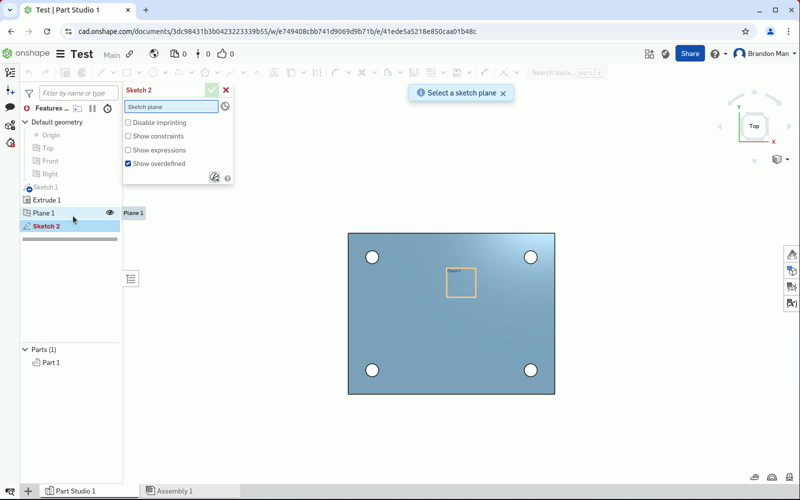
click(73, 215)
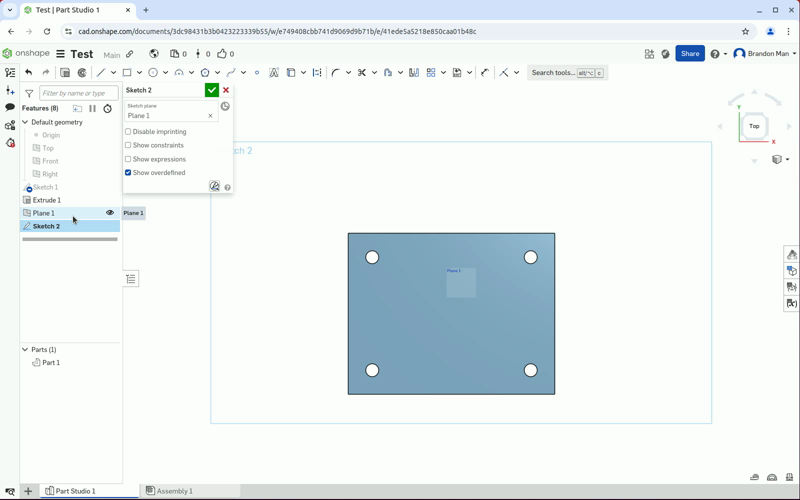
mouse_move(73, 352)
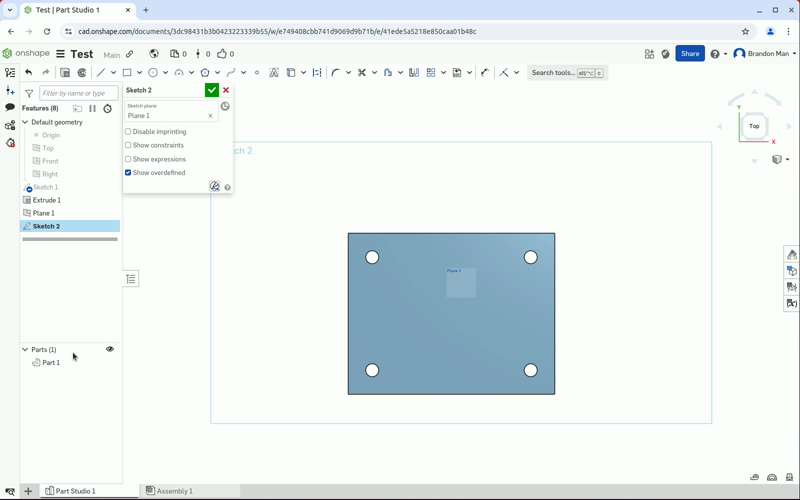
key(y)
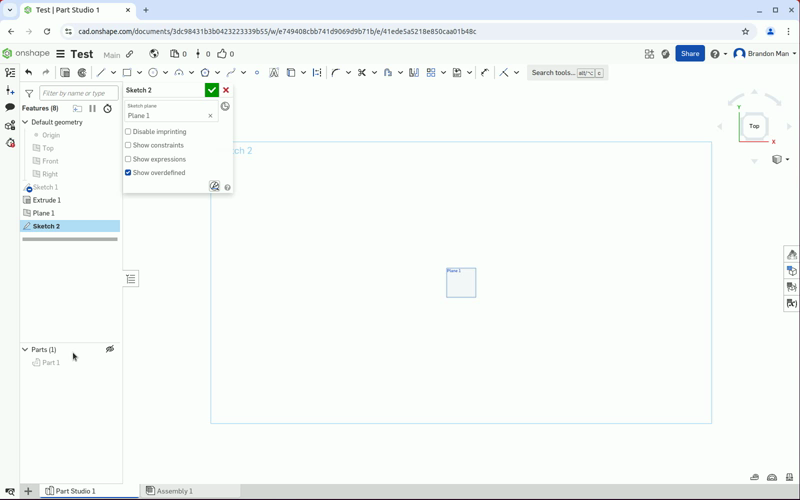
key(c)
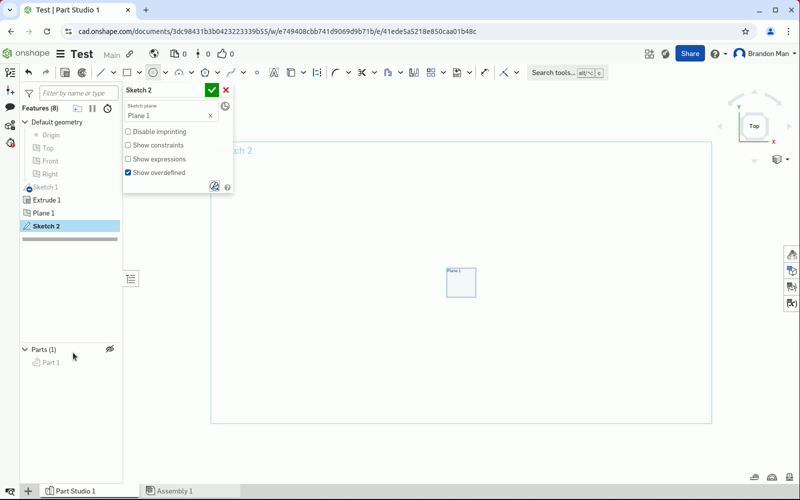
key_down(shift)
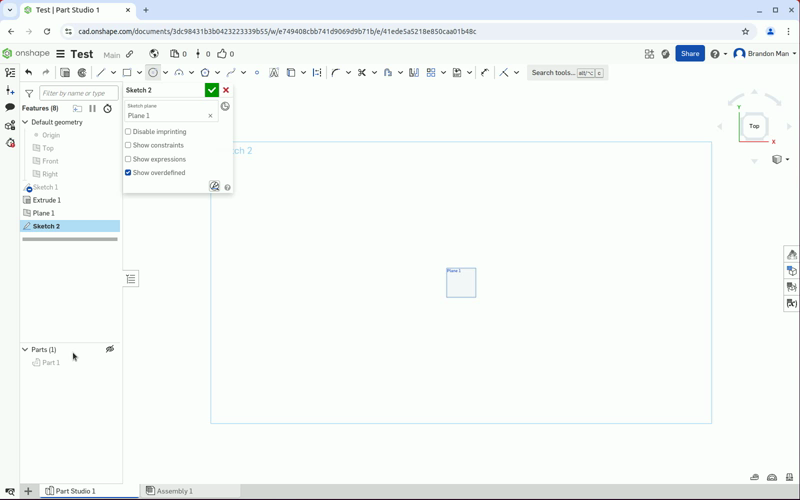
mouse_move(533, 255)
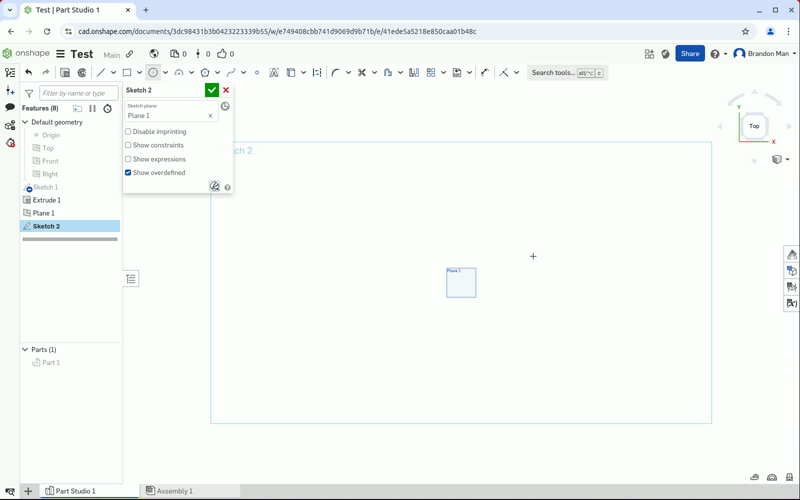
click(533, 255)
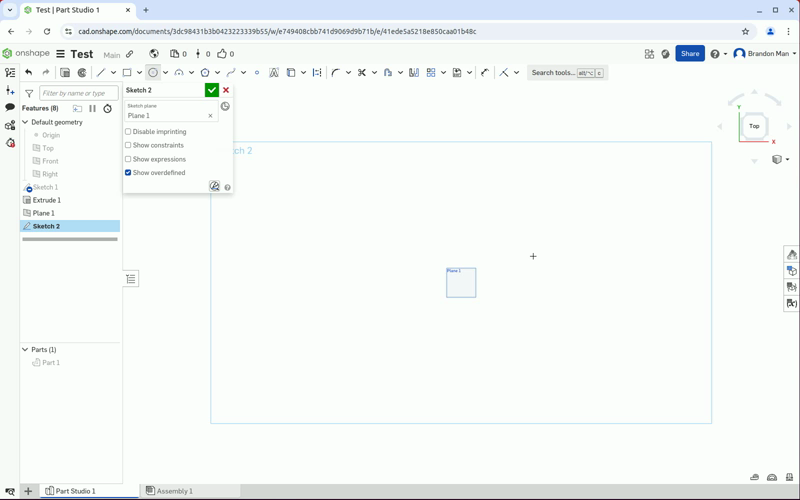
key_up(shift)
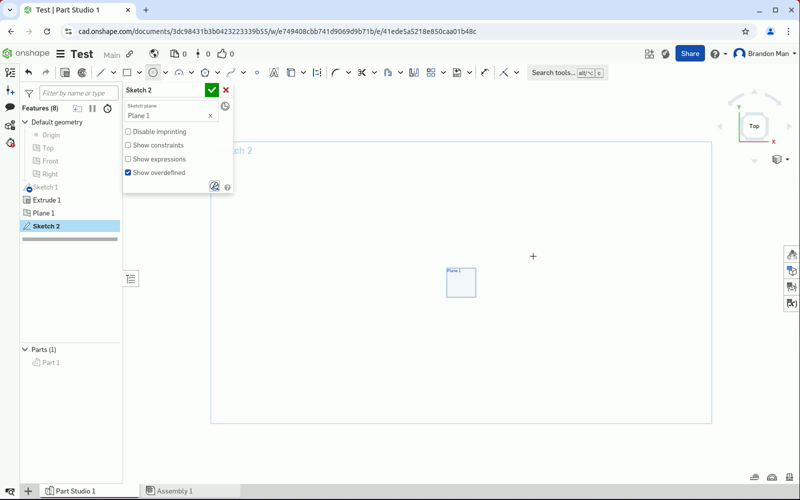
mouse_move(541, 255)
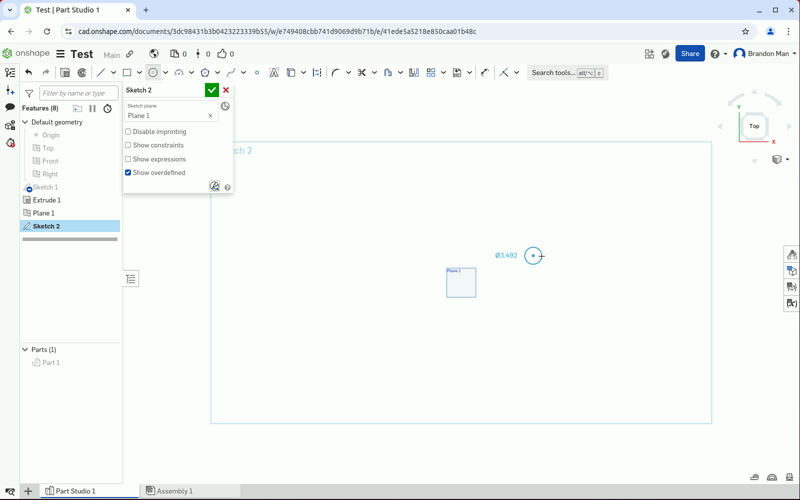
click(541, 255)
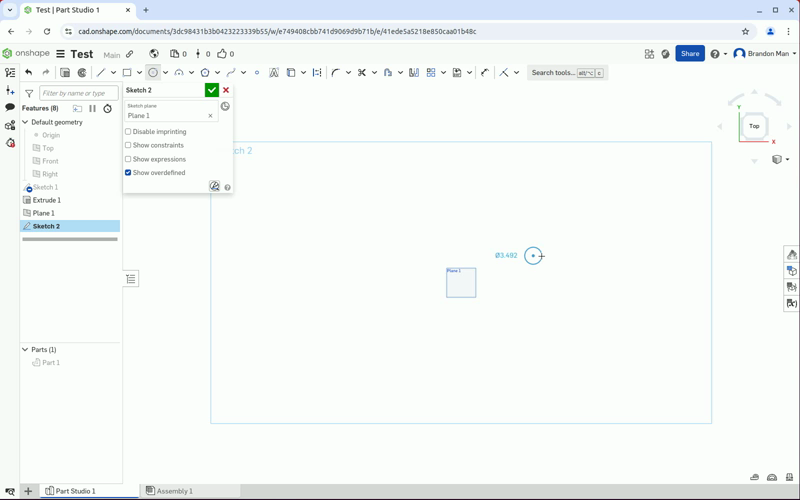
key(esc)
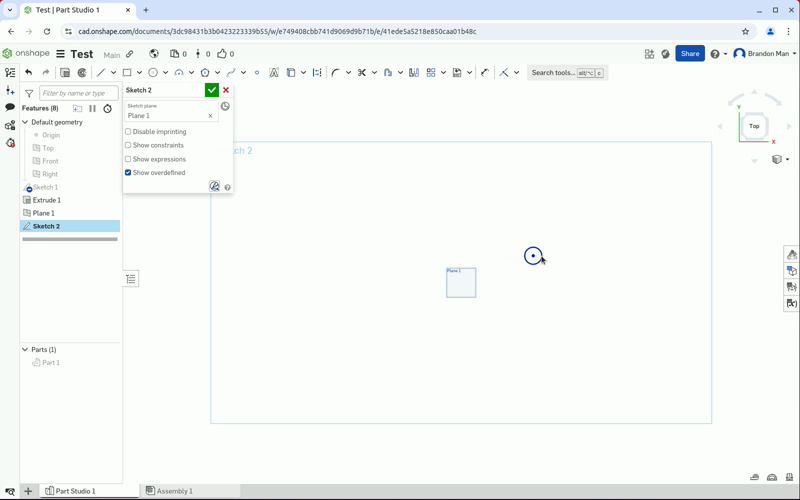
mouse_move(540, 252)
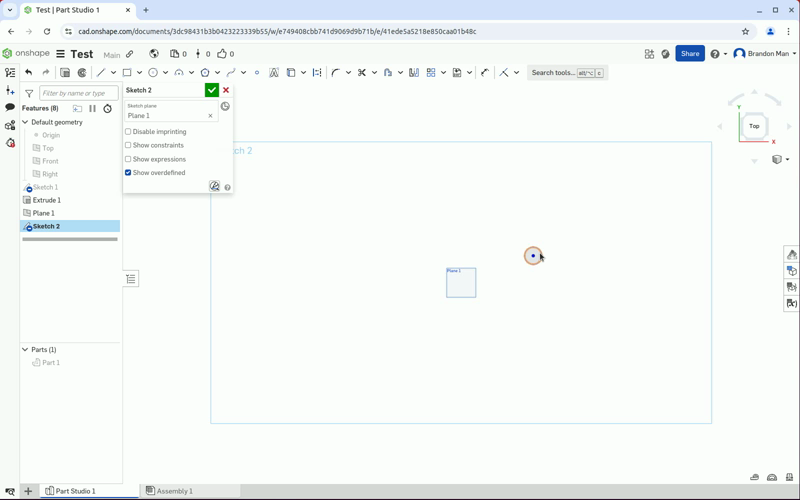
scroll(6)
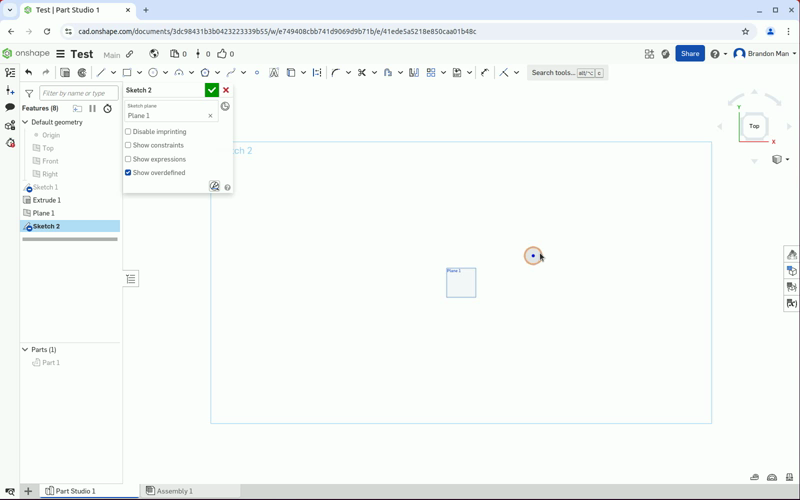
scroll(6)
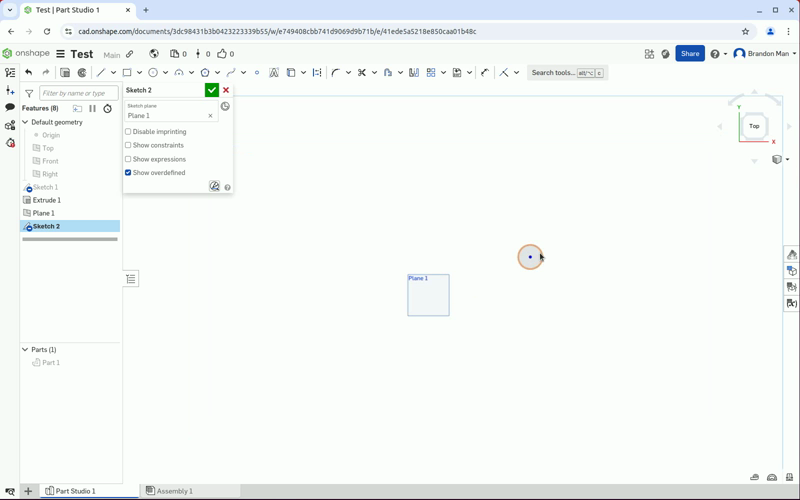
scroll(6)
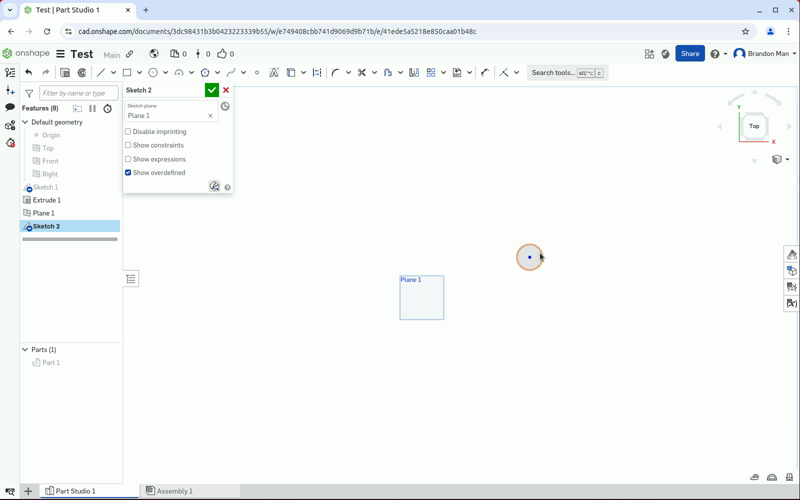
scroll(6)
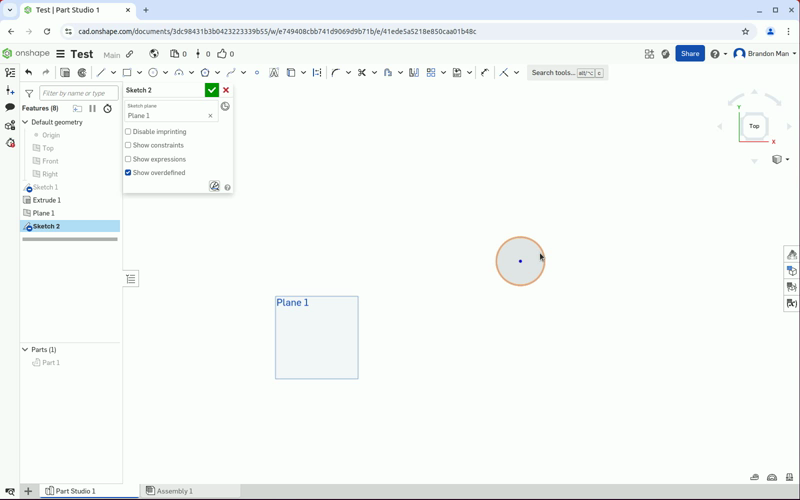
scroll(6)
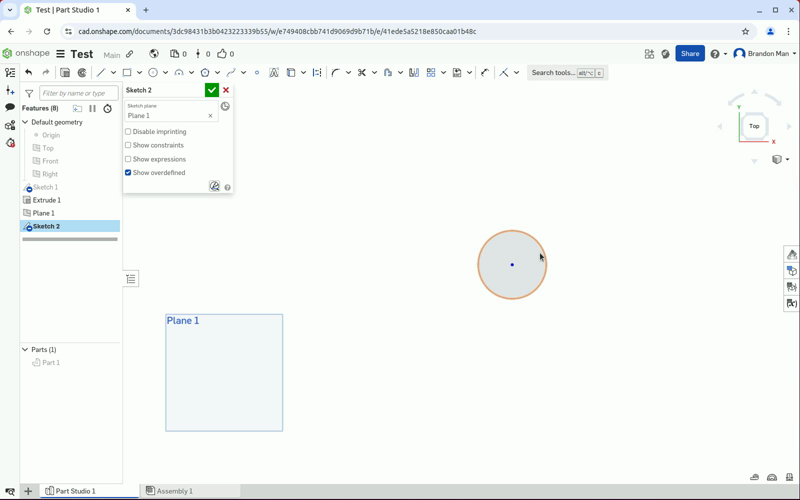
scroll(6)
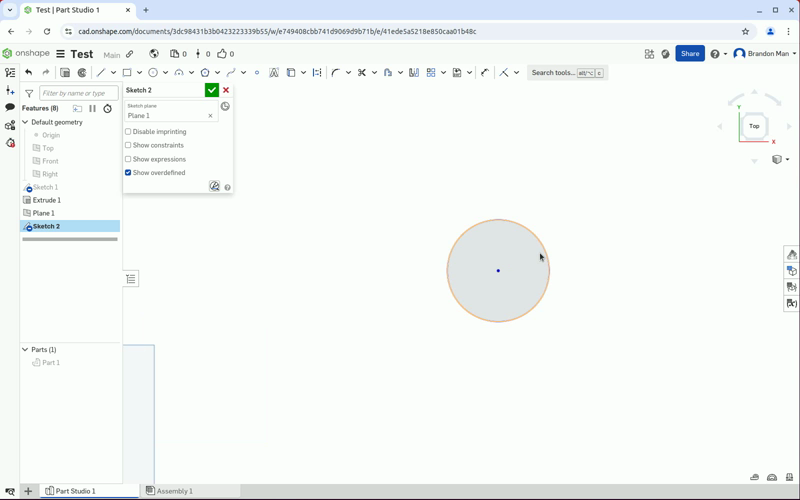
scroll(6)
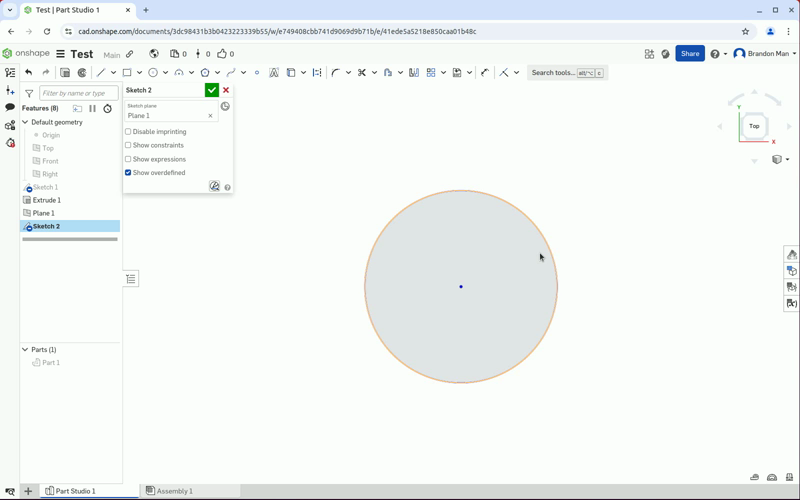
click(540, 252)
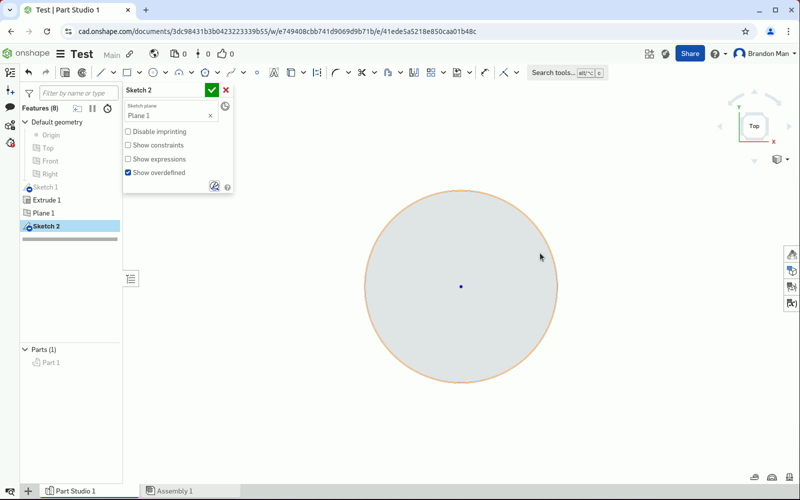
scroll(-6)
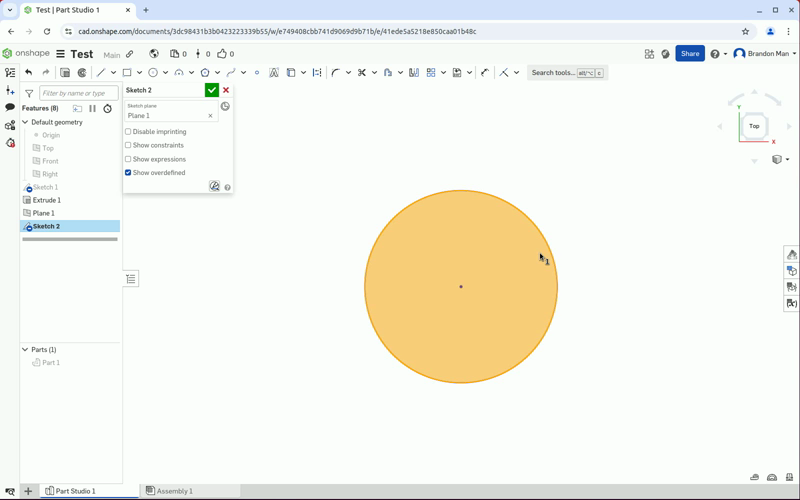
scroll(-6)
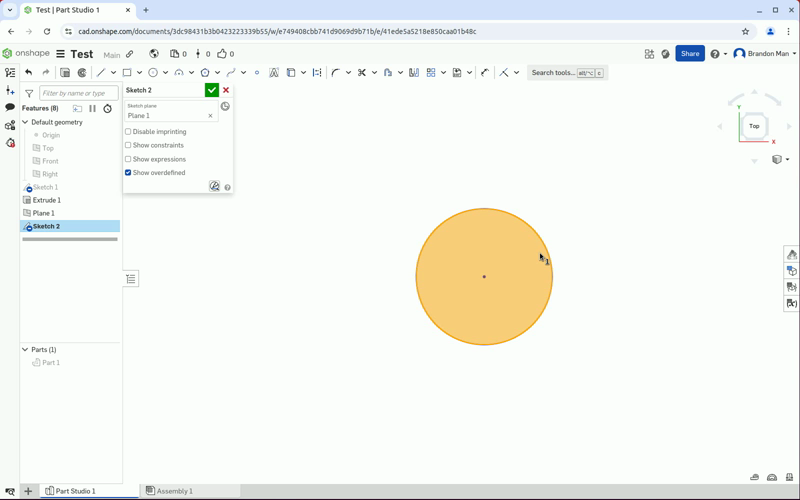
scroll(-6)
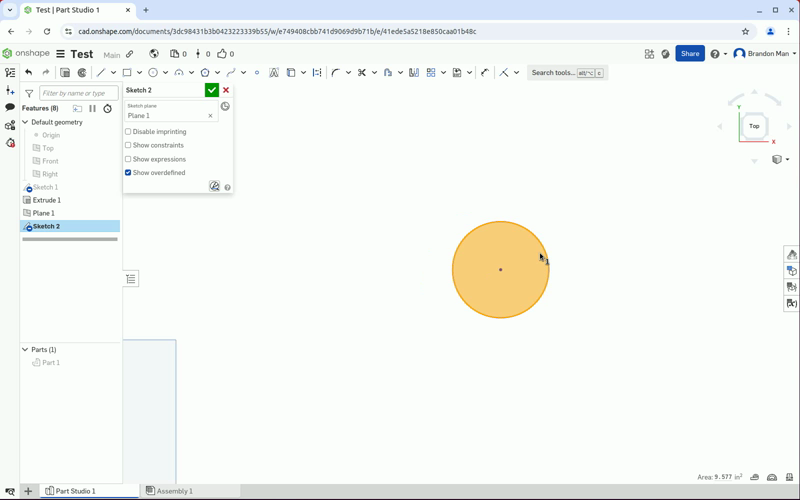
scroll(-6)
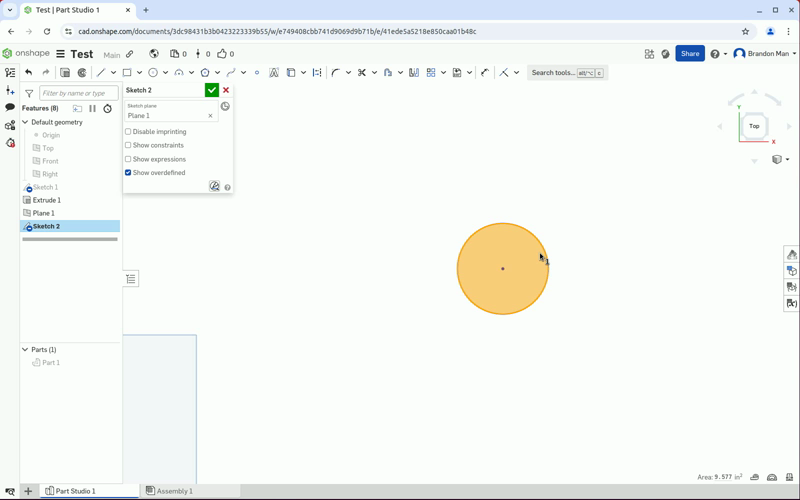
scroll(-6)
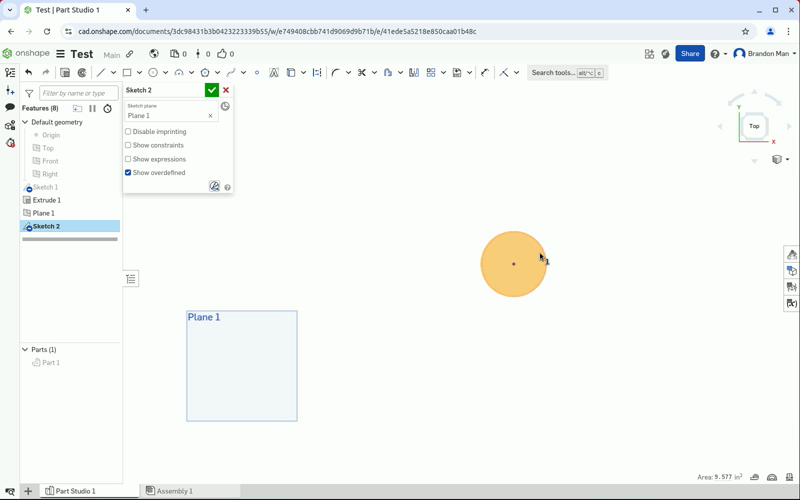
scroll(-6)
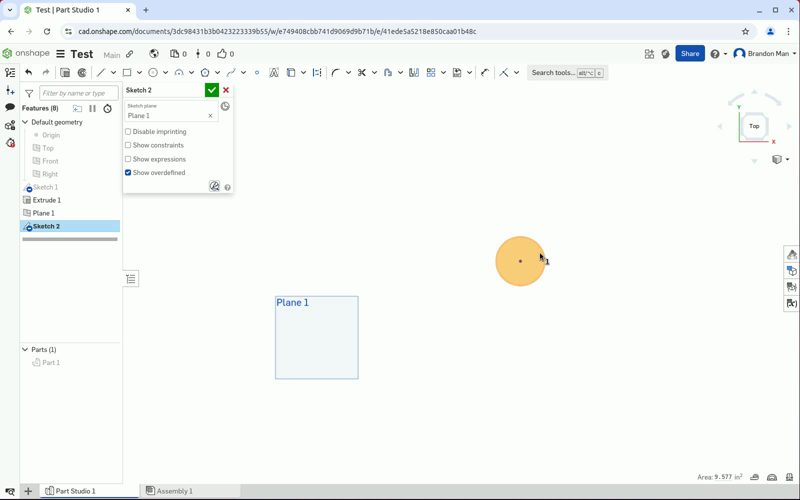
scroll(-6)
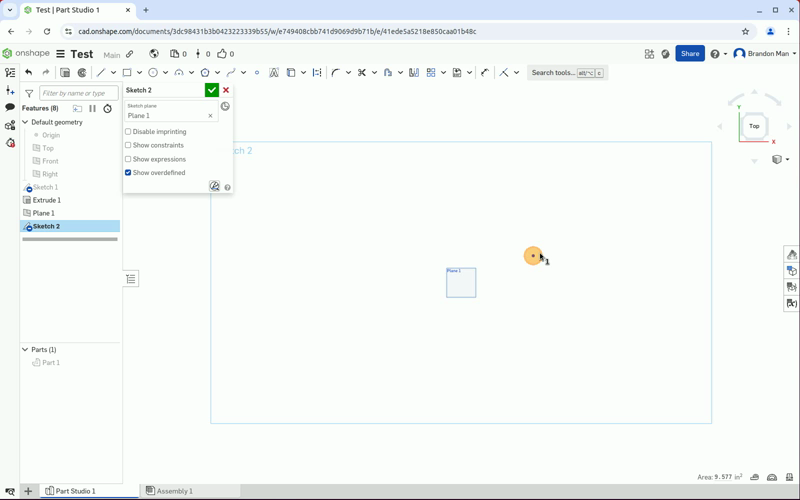
mouse_move(73, 352)
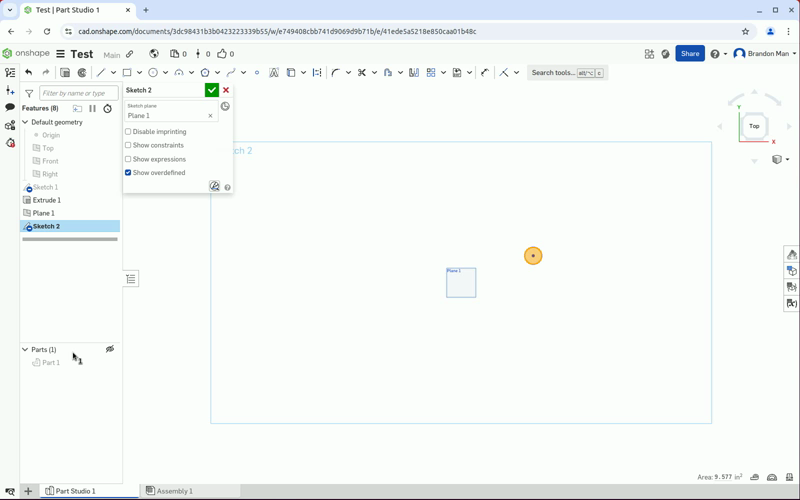
key(shift+y)
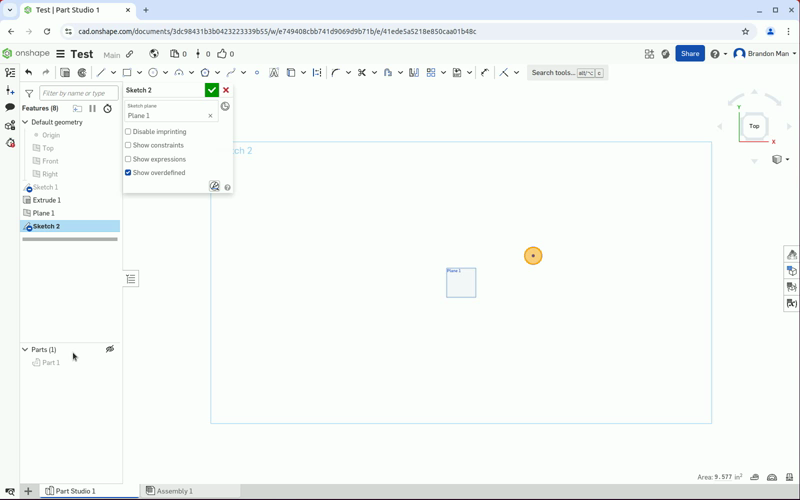
key(shift+e)
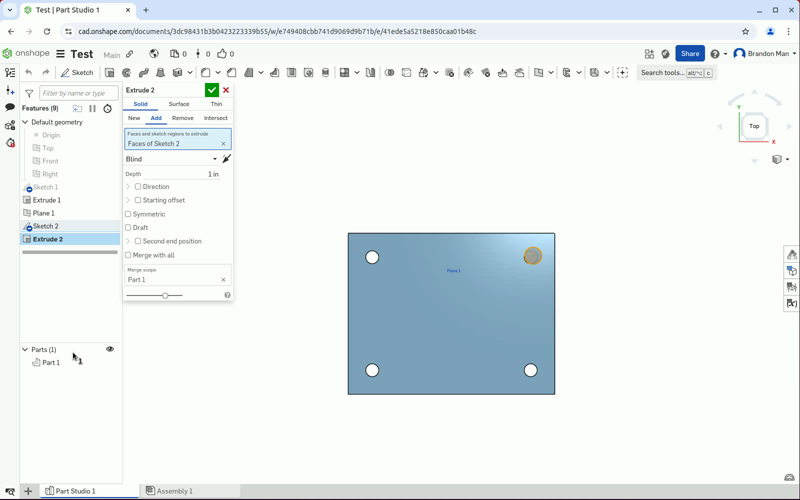
mouse_move(143, 106)
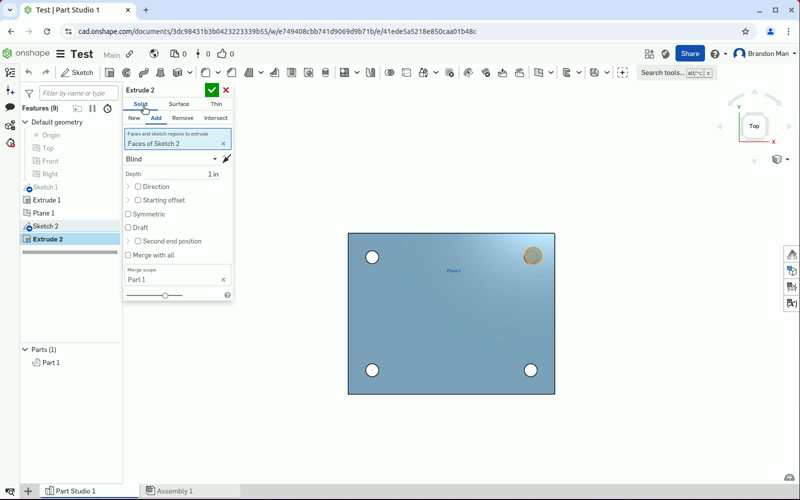
click(143, 106)
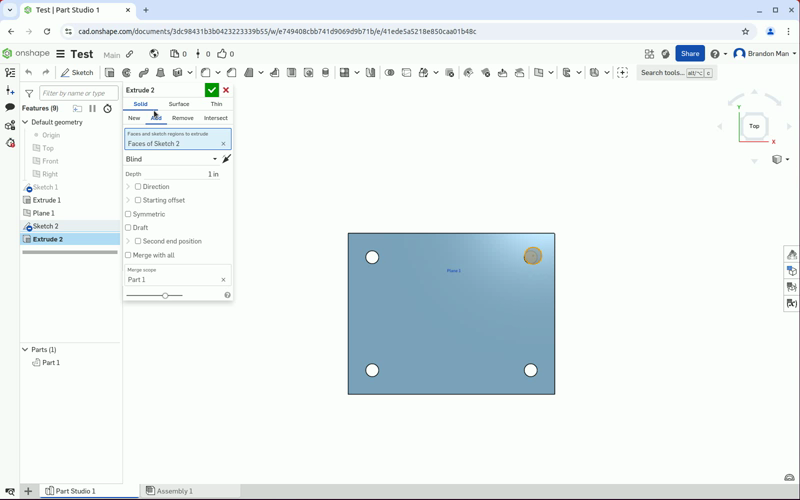
mouse_move(186, 120)
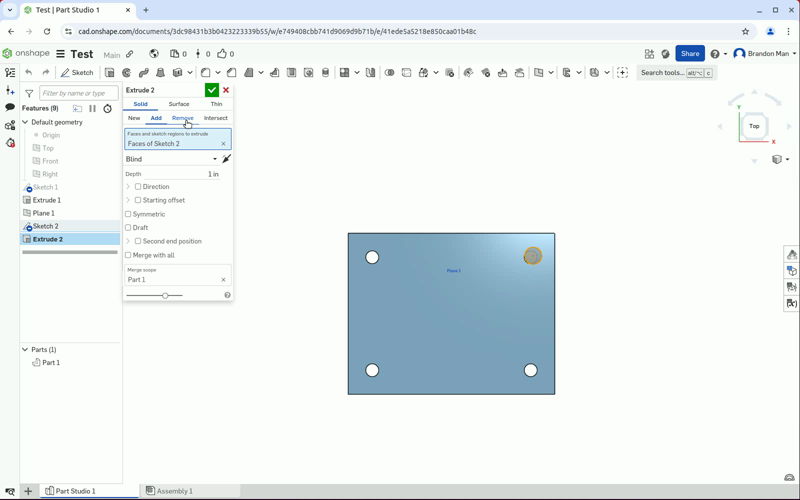
click(186, 120)
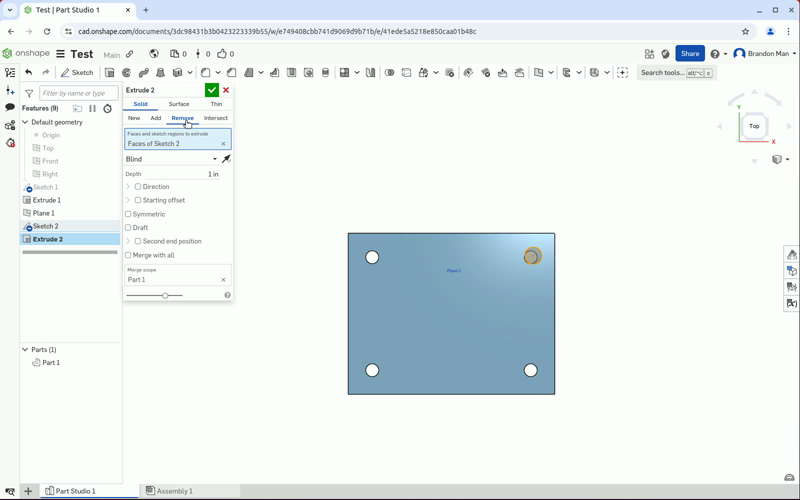
key(tab, 4)
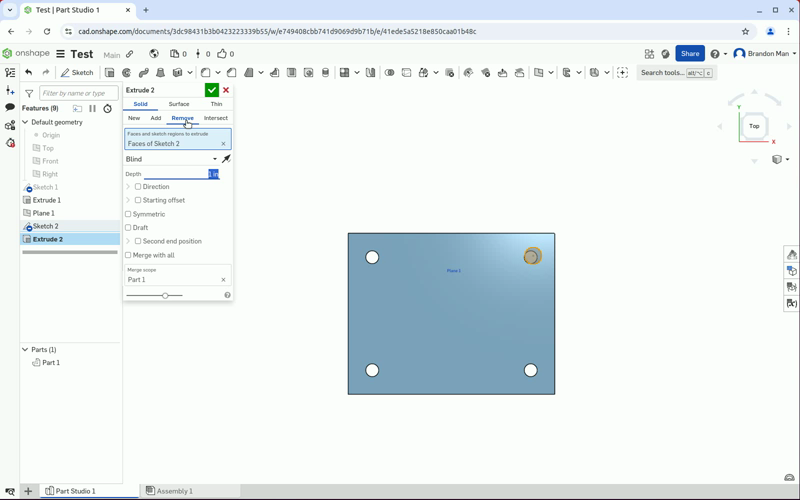
text(3.129)
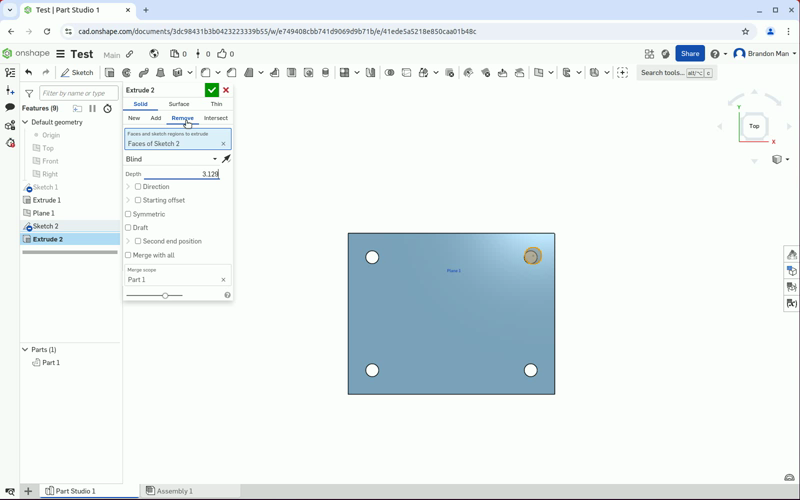
key(tab, 6)
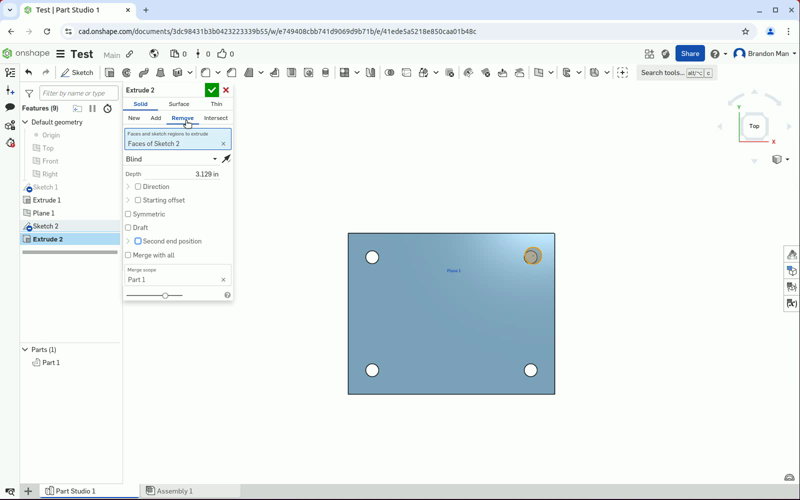
key(space)
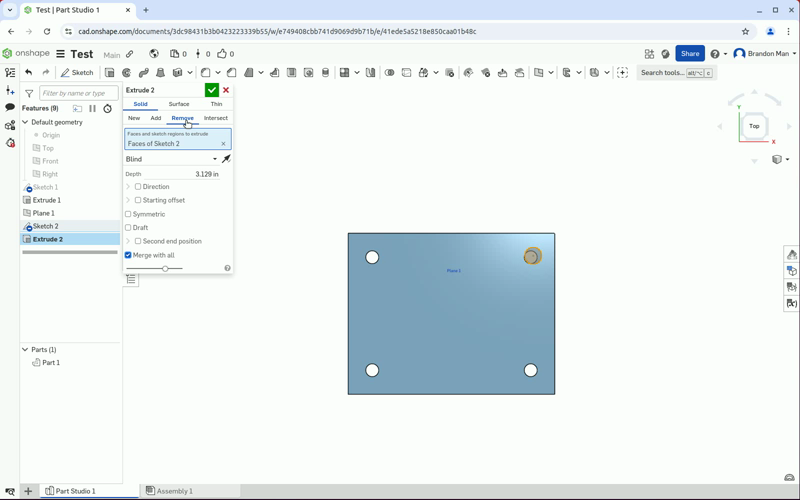
key(enter)
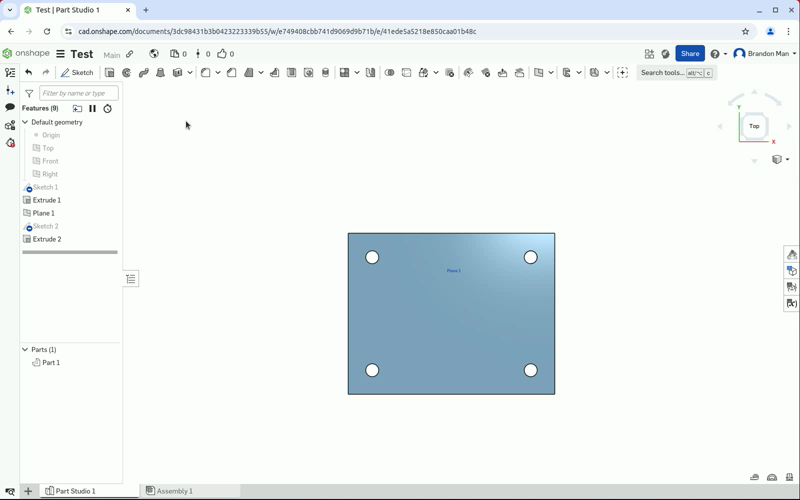
key(shift+h)
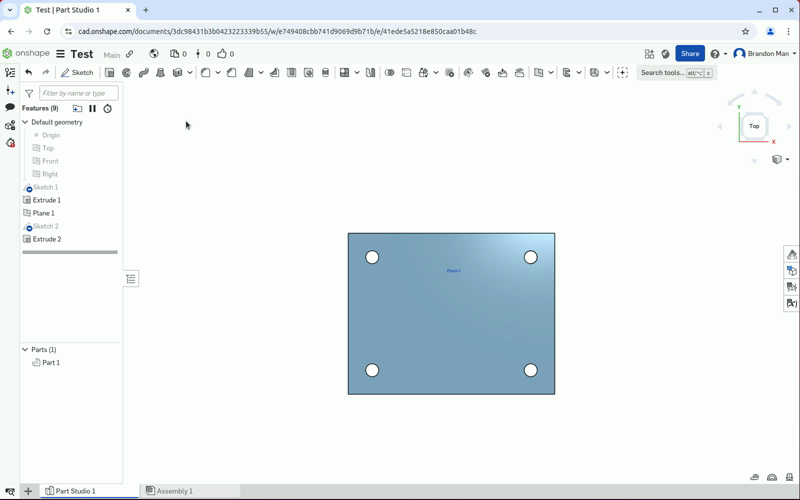
key(shift+h)
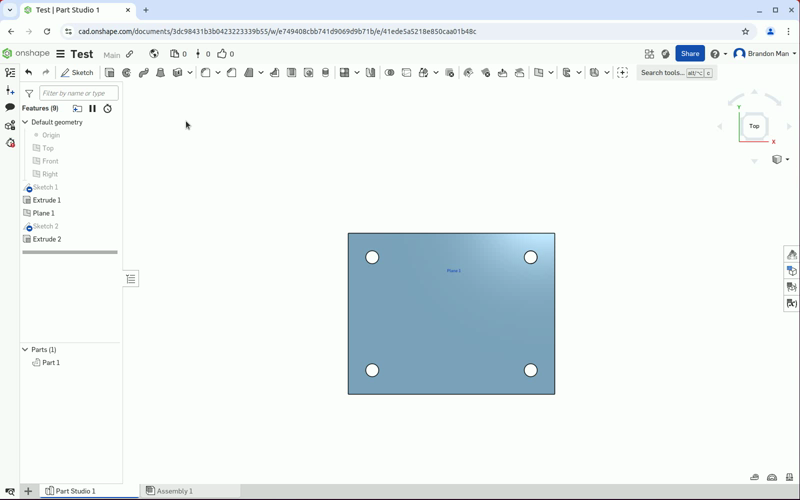
mouse_move(73, 189)
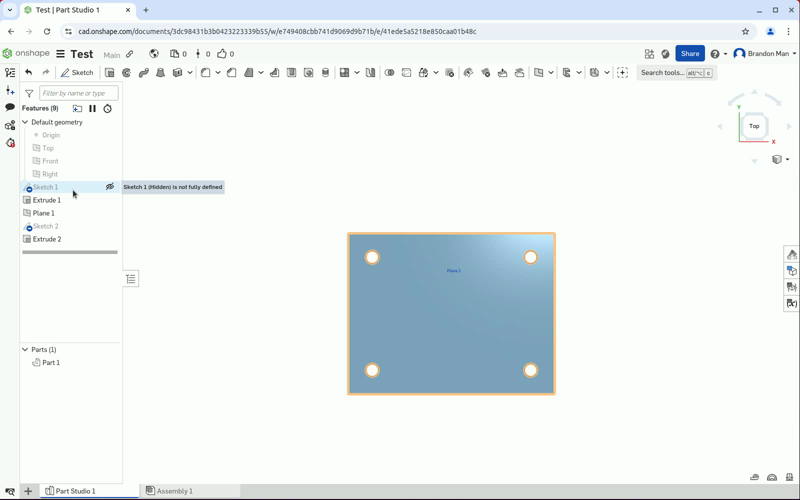
click(73, 189)
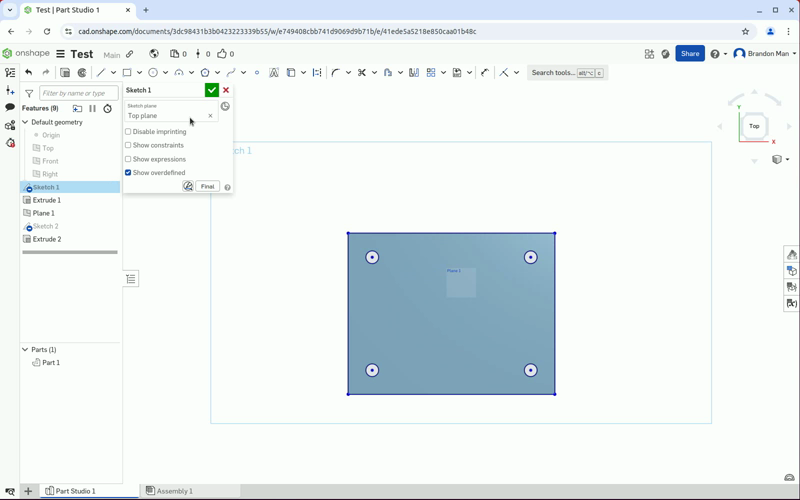
mouse_move(229, 92)
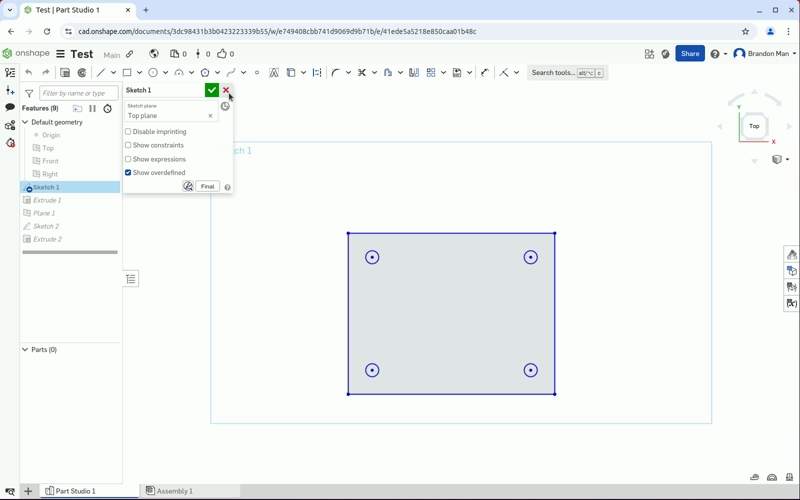
click(229, 92)
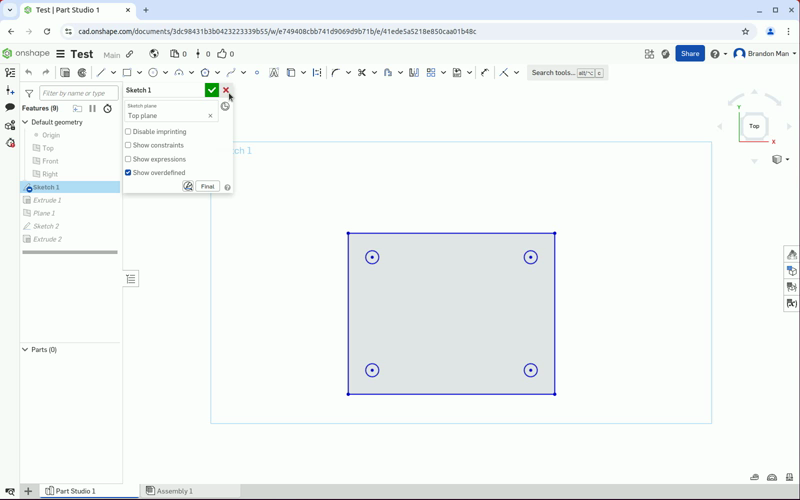
key(shift+s)
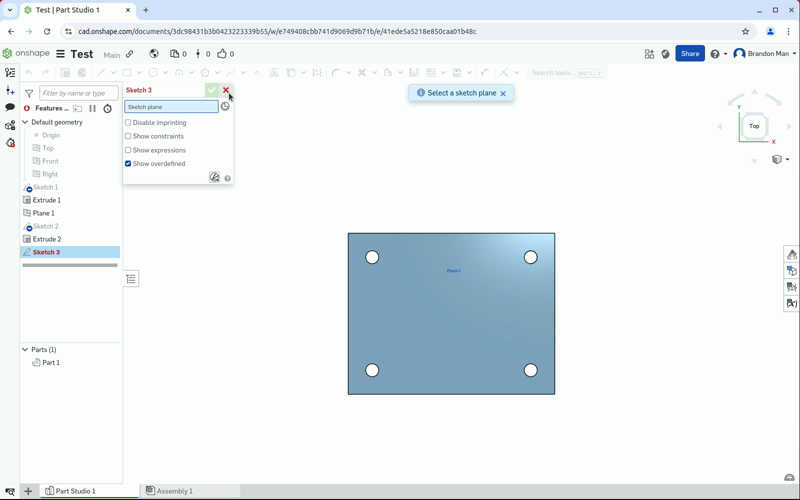
mouse_move(73, 215)
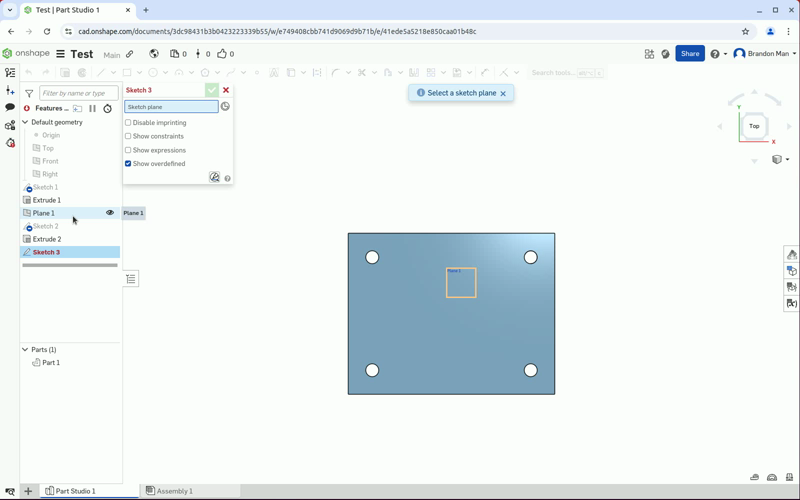
click(73, 215)
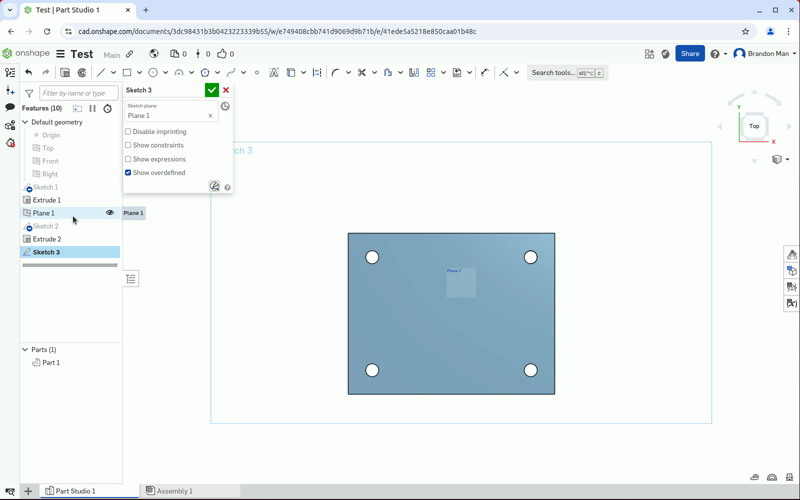
mouse_move(73, 352)
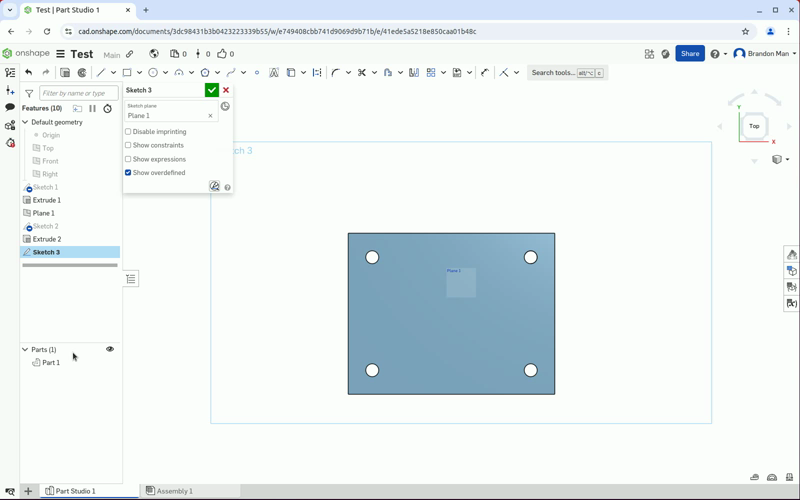
key(y)
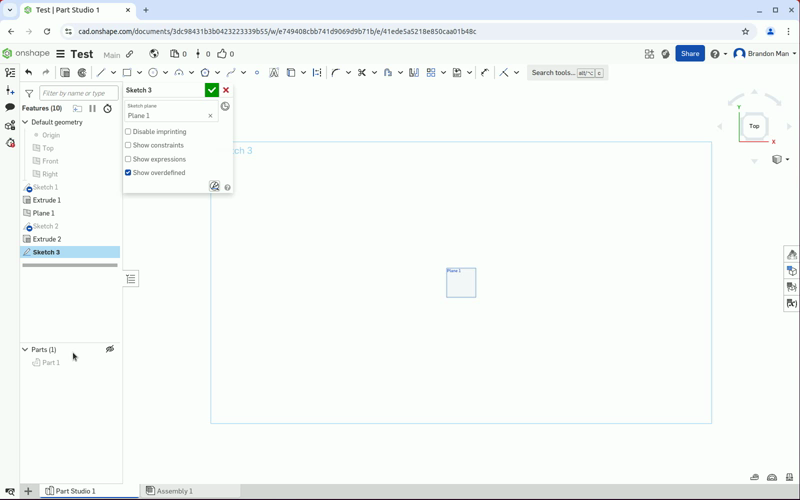
key(c)
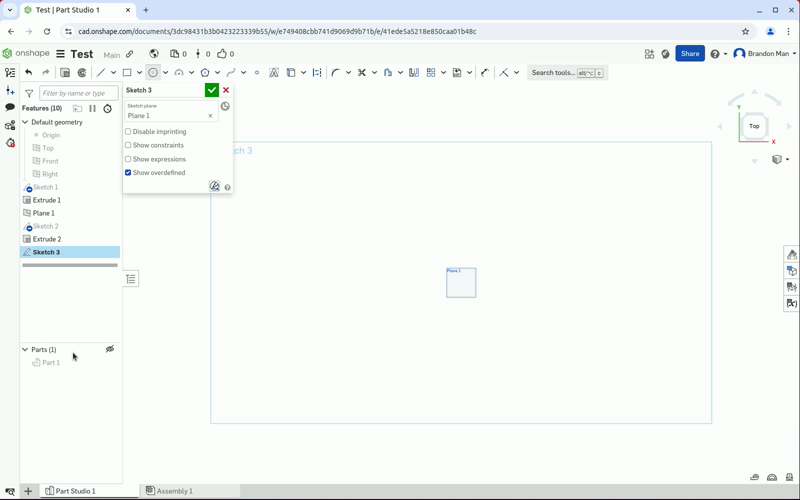
key_down(shift)
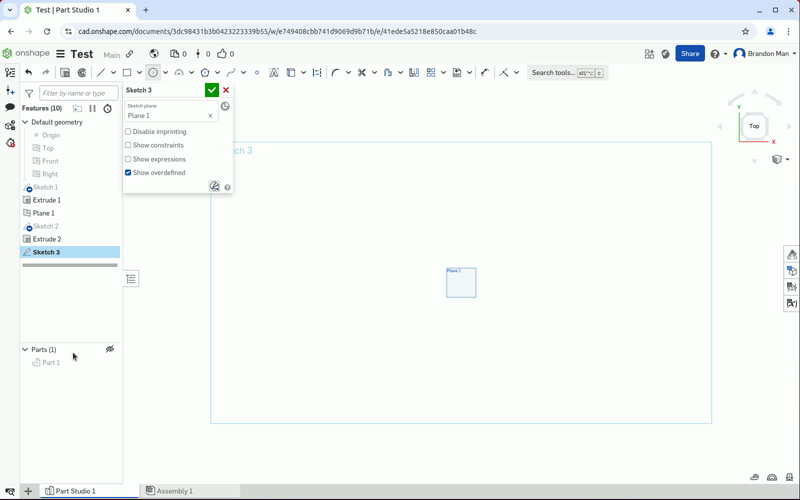
mouse_move(533, 370)
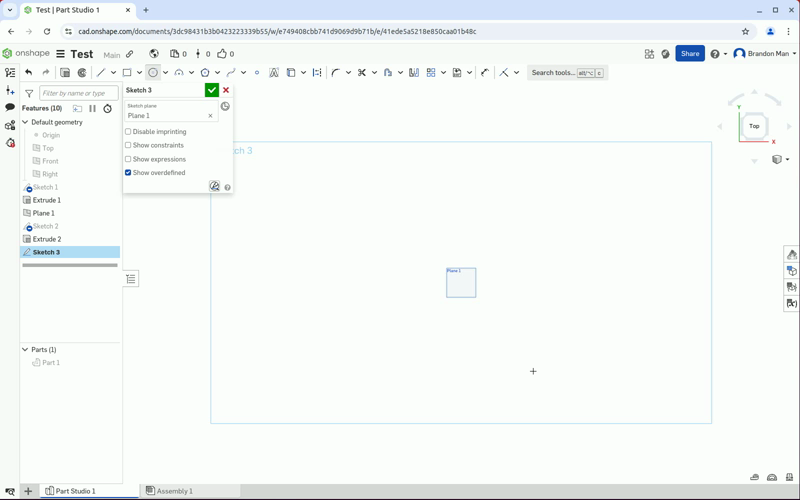
click(533, 370)
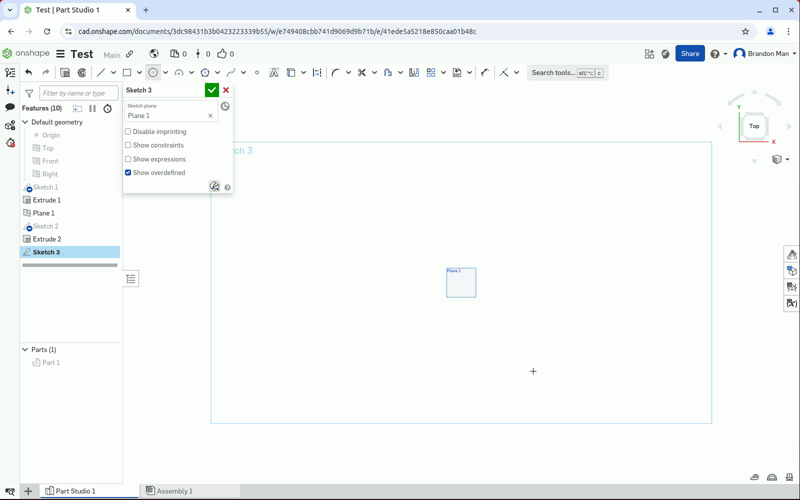
key_up(shift)
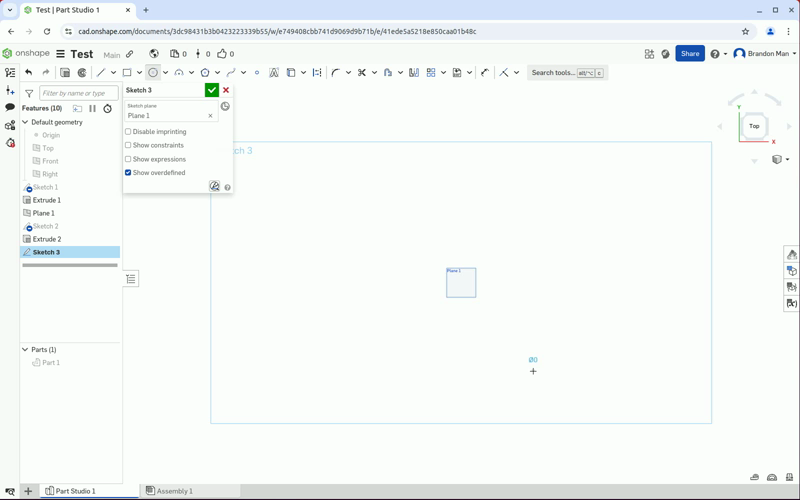
mouse_move(541, 370)
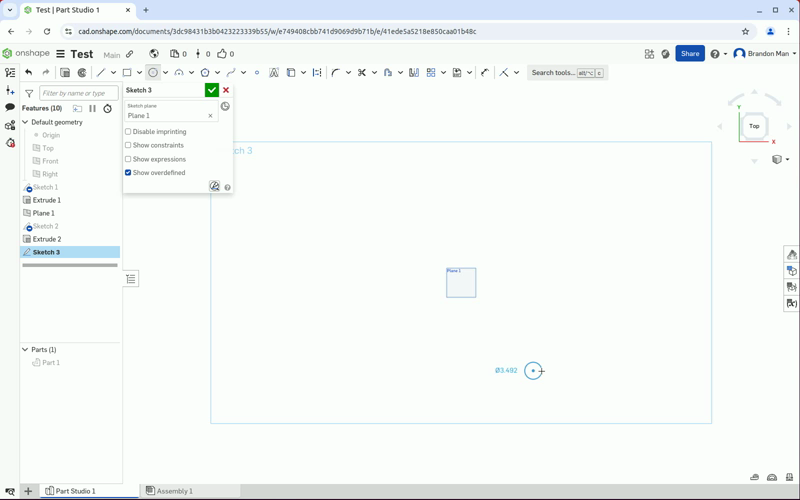
click(541, 370)
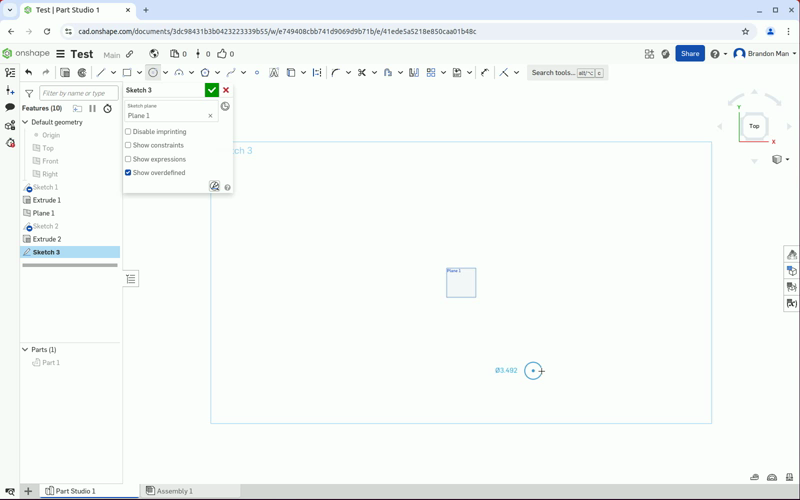
key(esc)
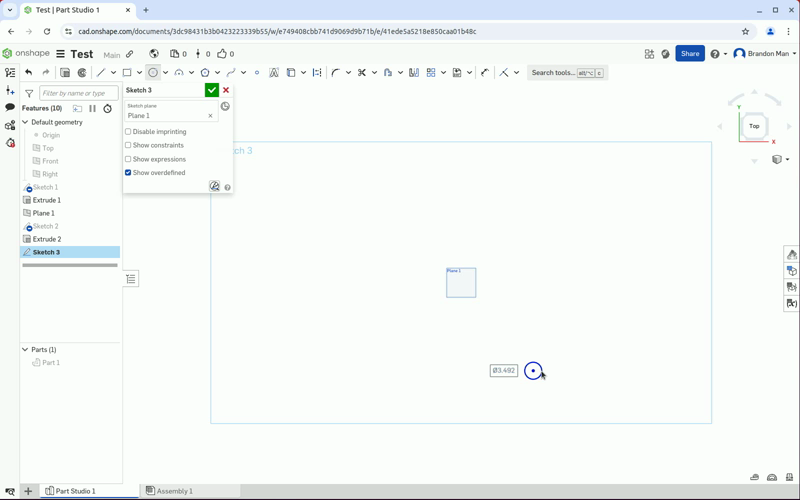
mouse_move(534, 370)
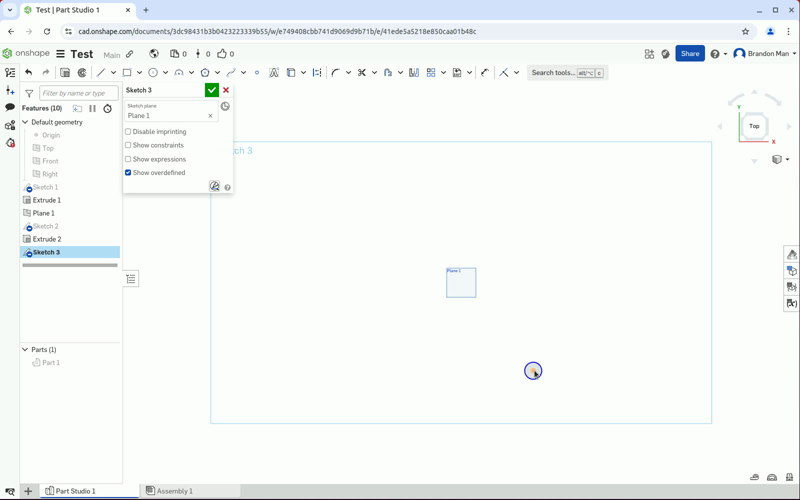
scroll(6)
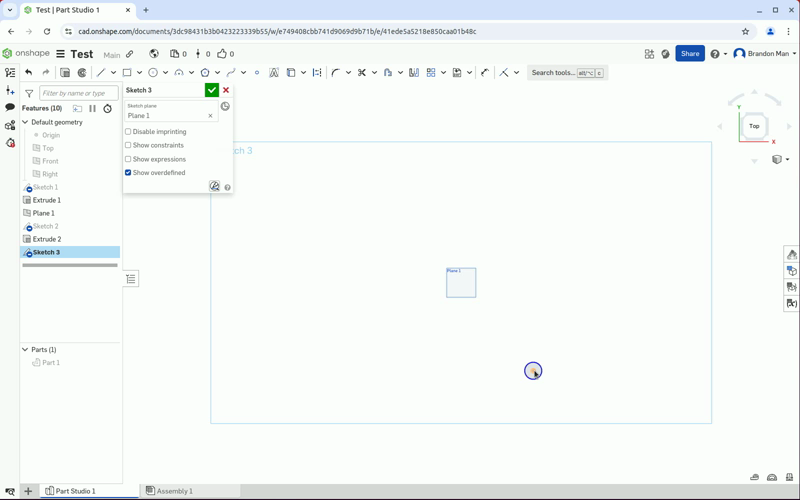
scroll(6)
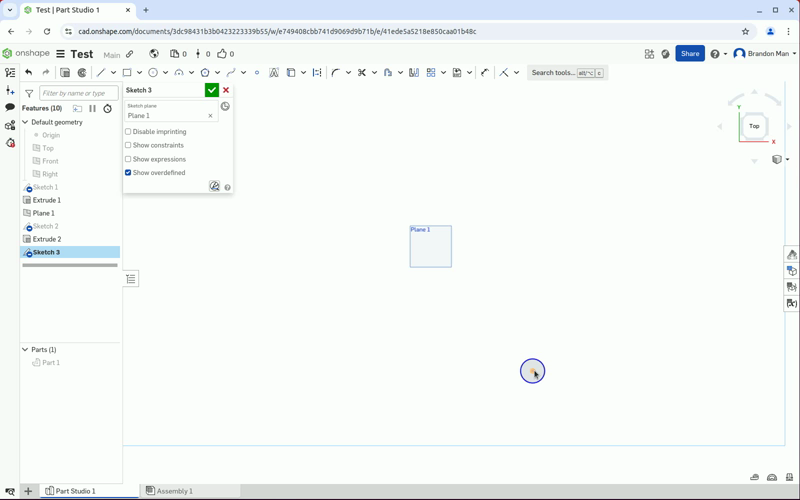
scroll(6)
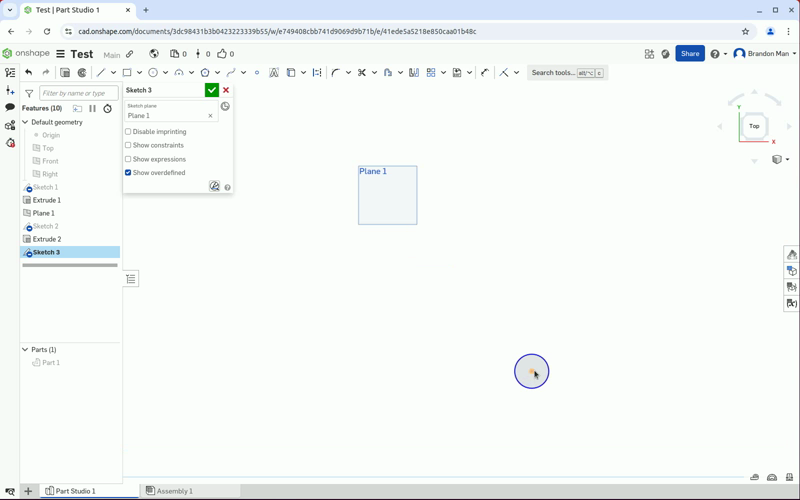
scroll(6)
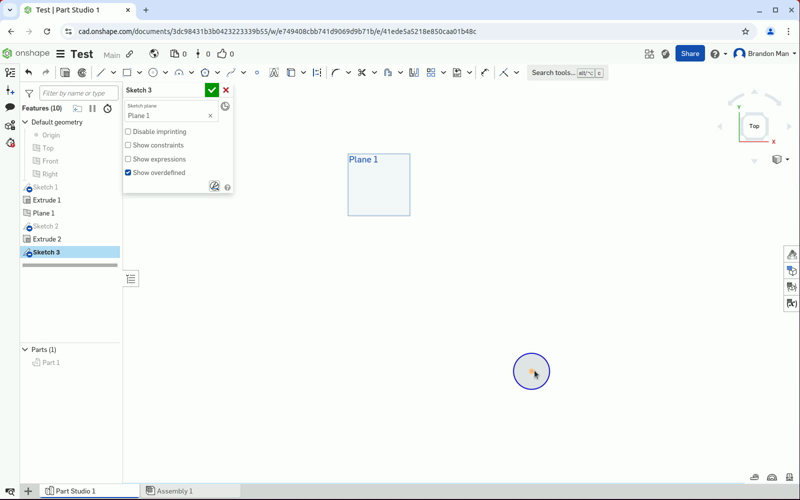
scroll(6)
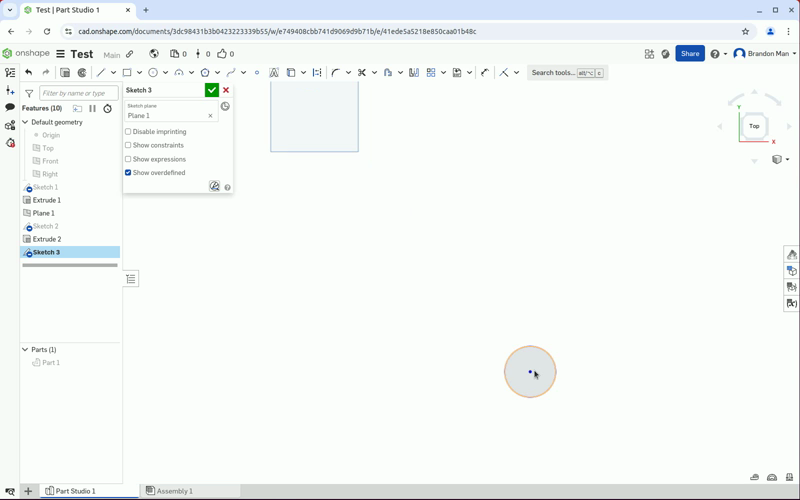
scroll(6)
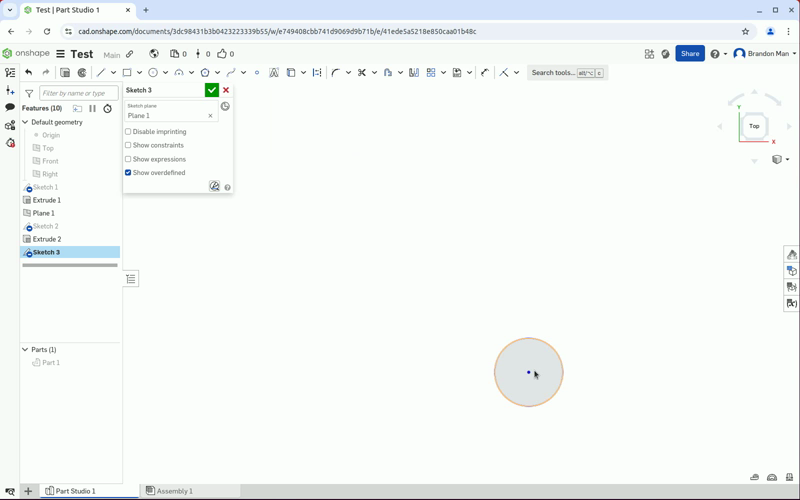
scroll(6)
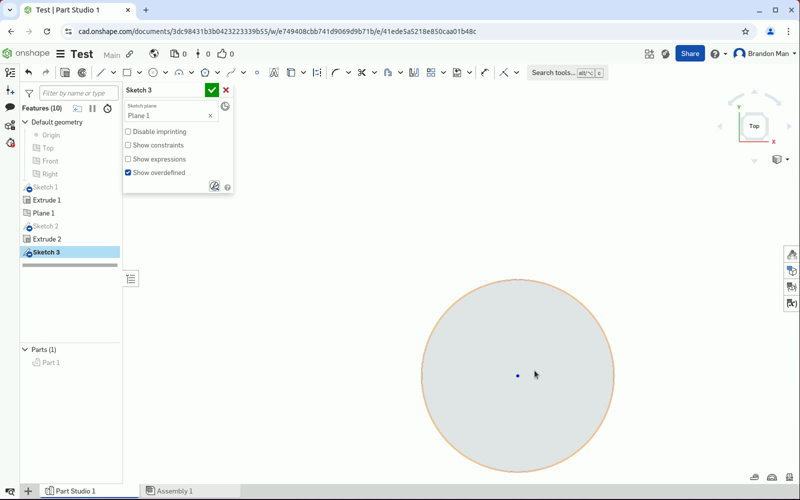
click(534, 370)
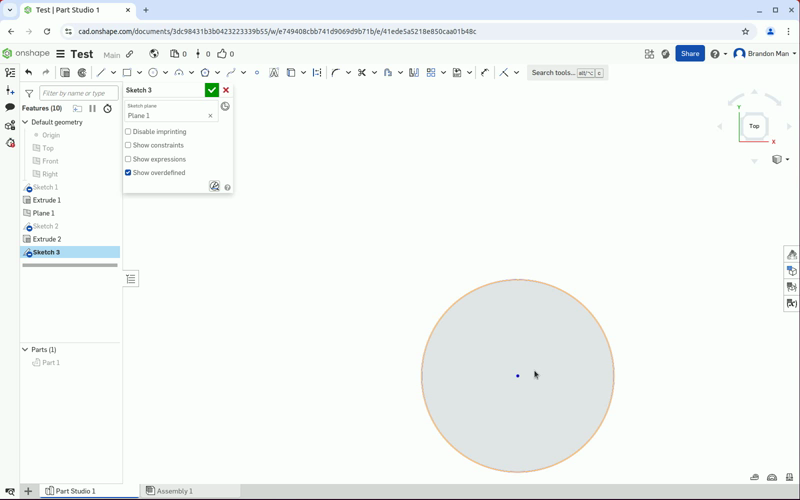
scroll(-6)
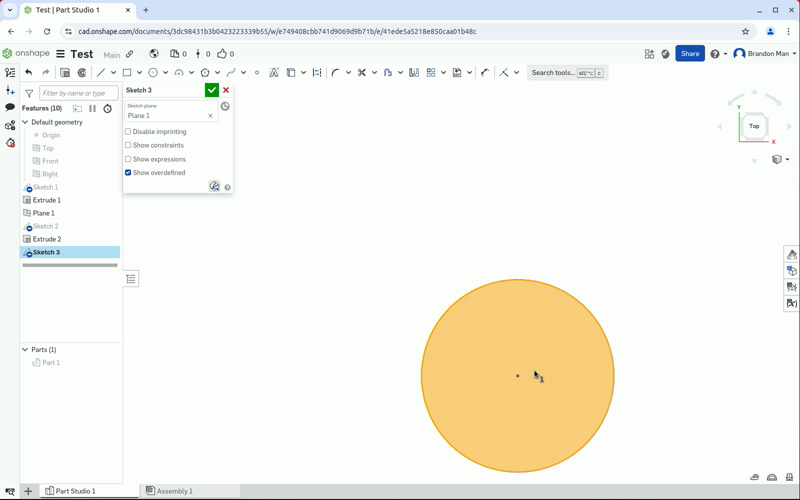
scroll(-6)
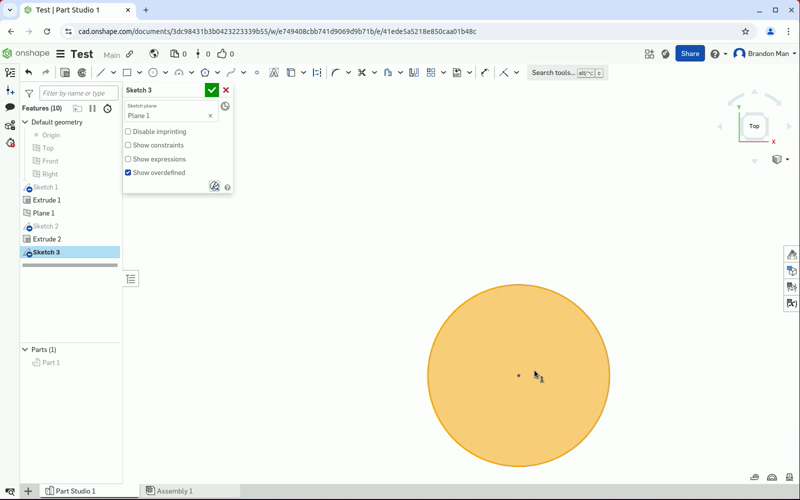
scroll(-6)
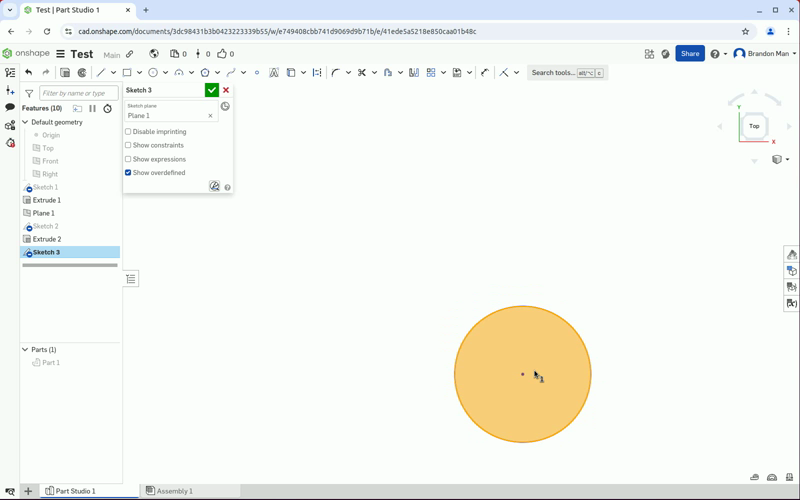
scroll(-6)
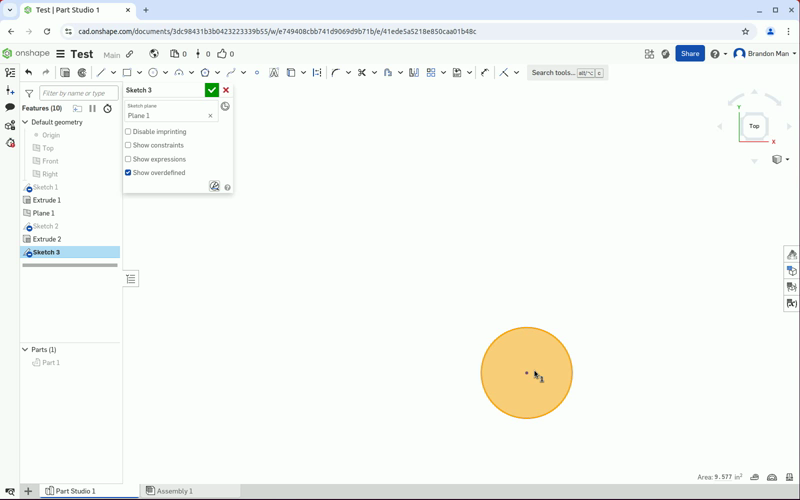
scroll(-6)
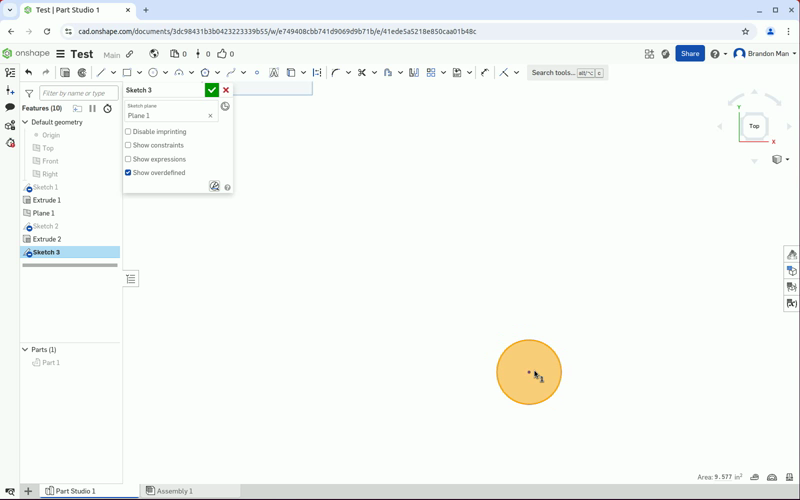
scroll(-6)
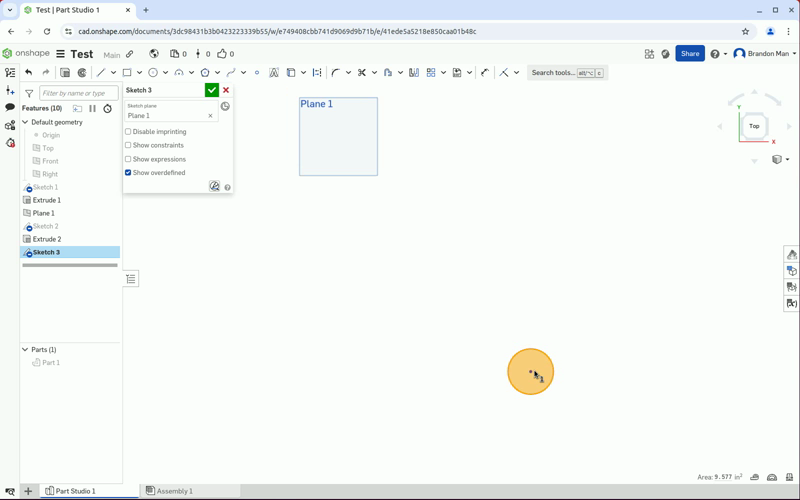
scroll(-6)
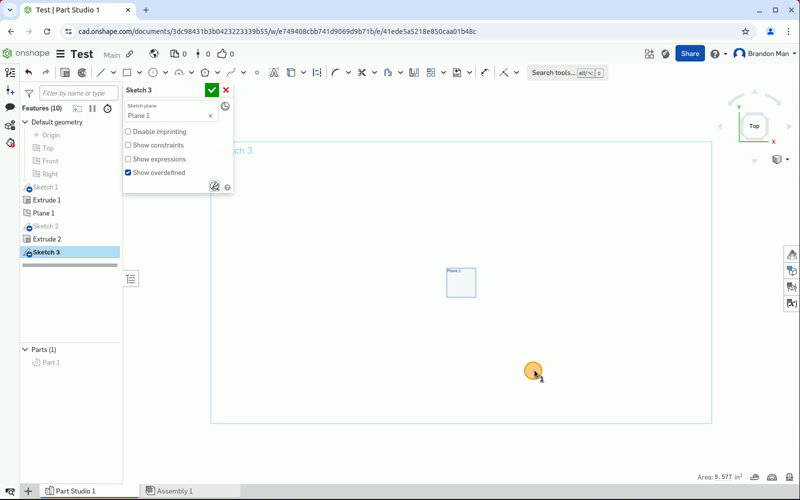
mouse_move(73, 352)
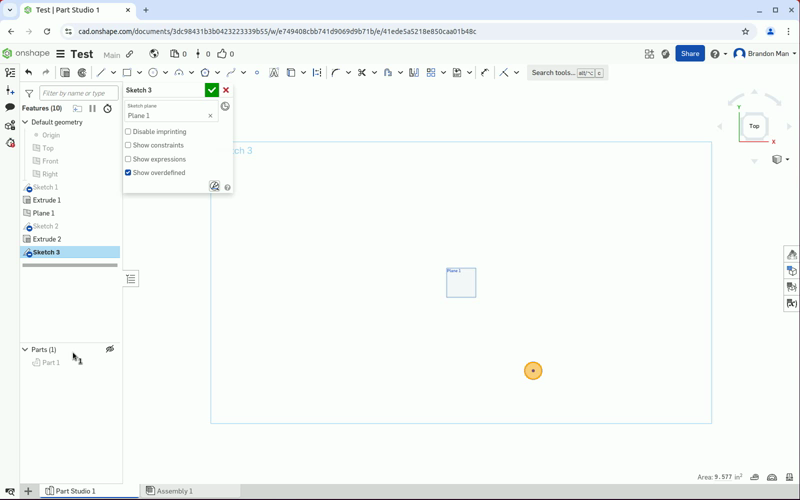
key(shift+y)
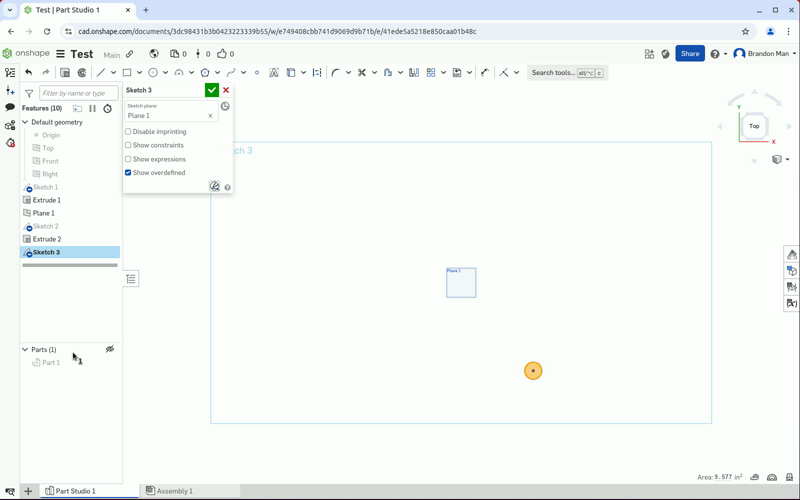
key(shift+e)
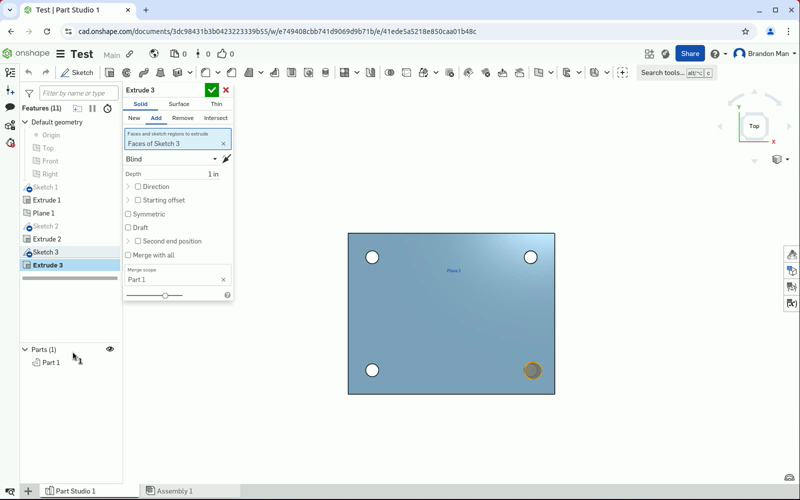
mouse_move(143, 106)
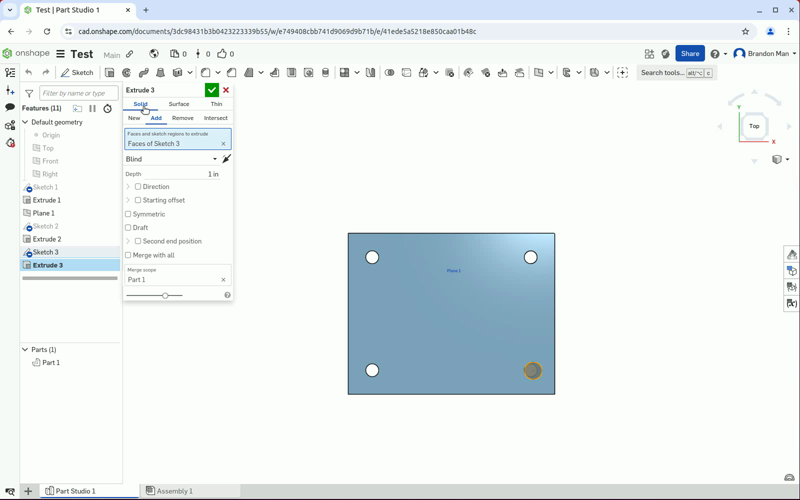
click(143, 106)
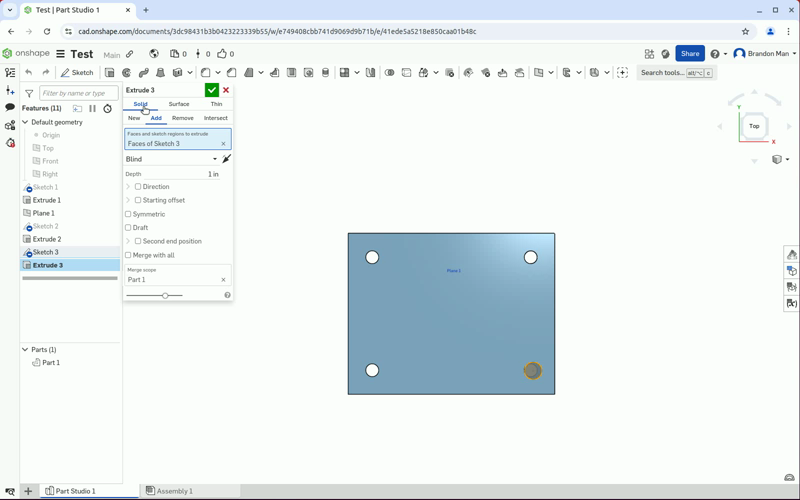
mouse_move(186, 120)
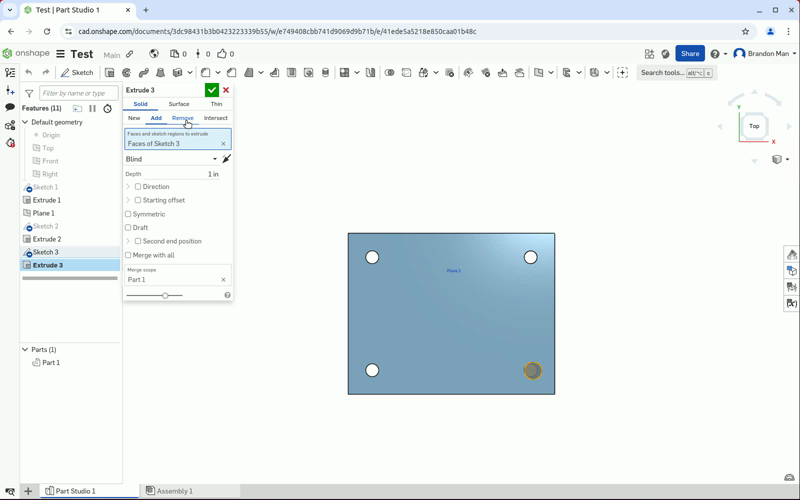
click(186, 120)
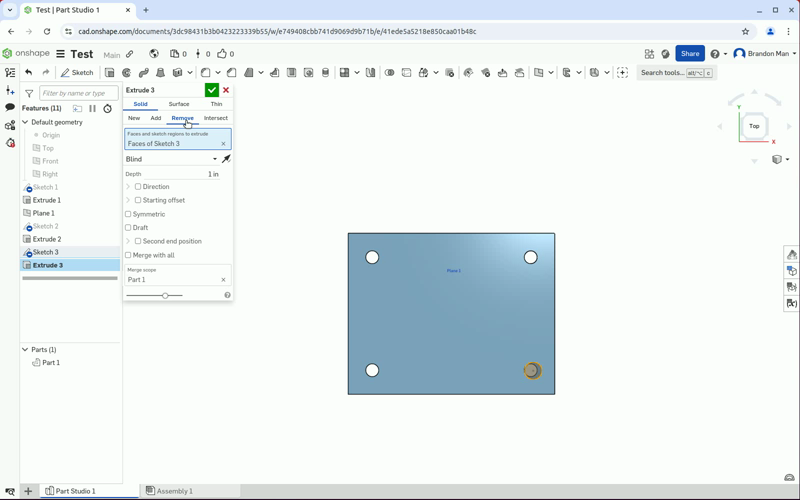
key(tab, 4)
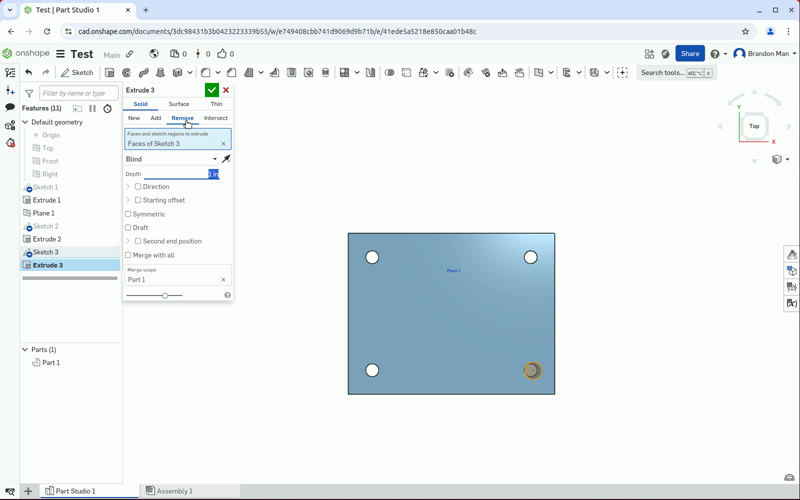
text(3.129)
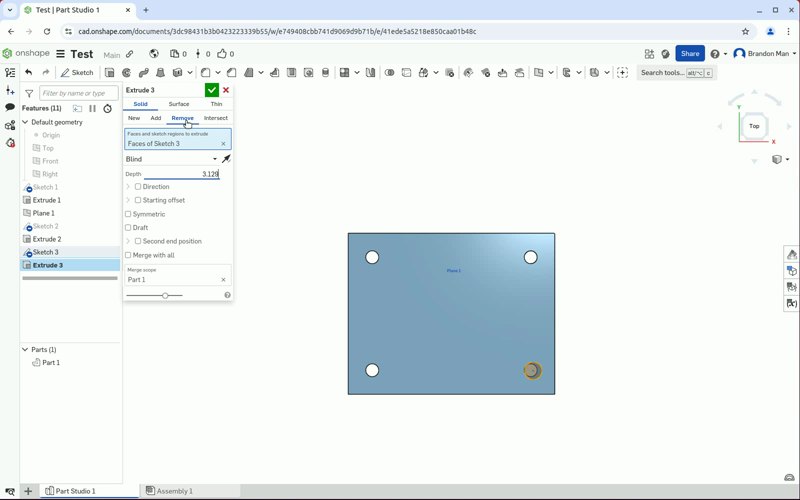
key(tab, 6)
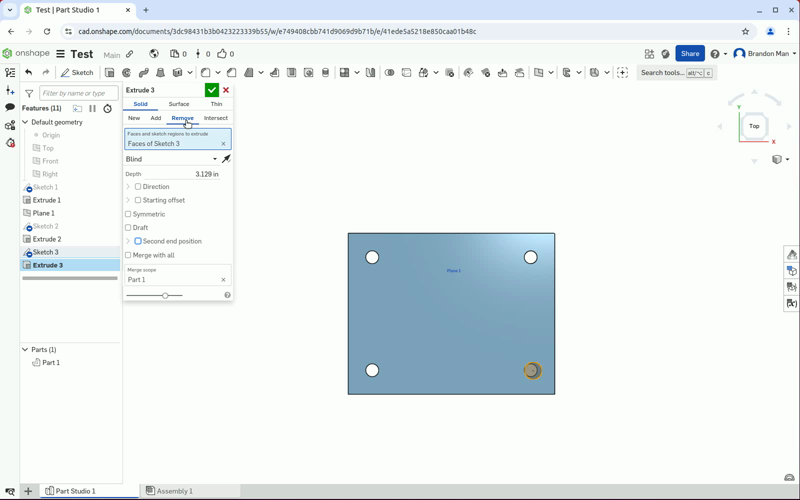
key(space)
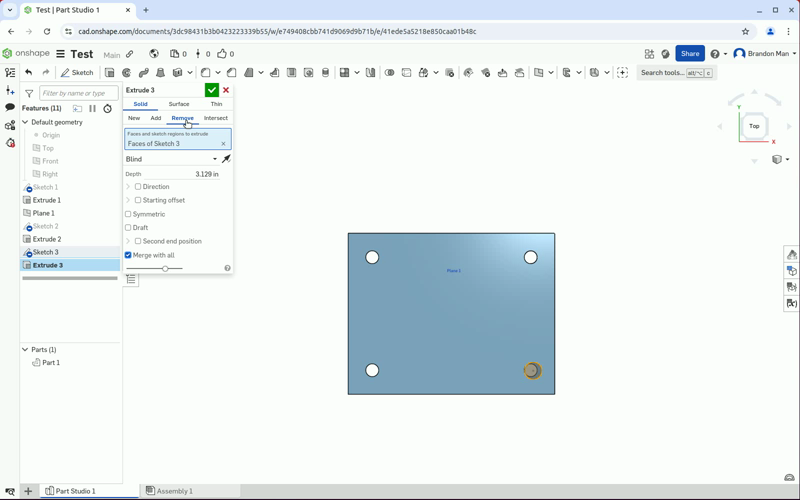
key(enter)
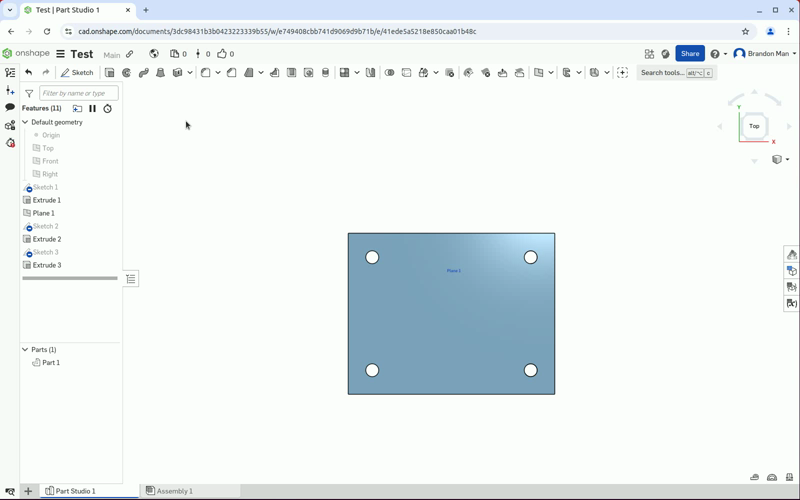
key(shift+h)
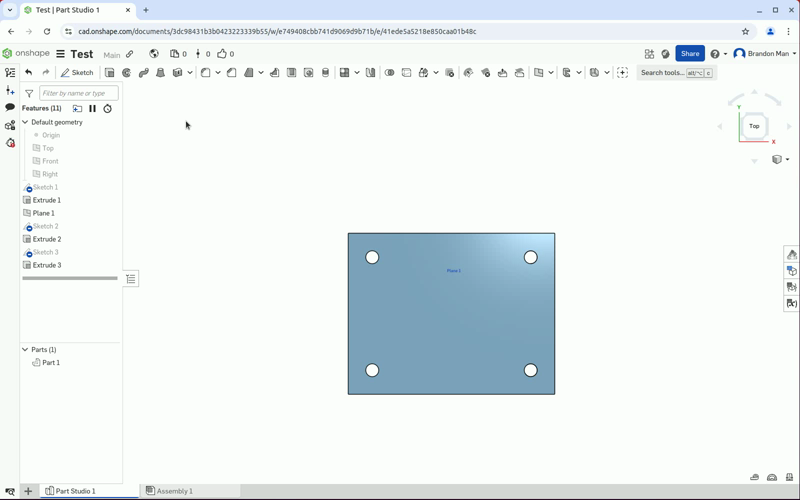
key(shift+h)
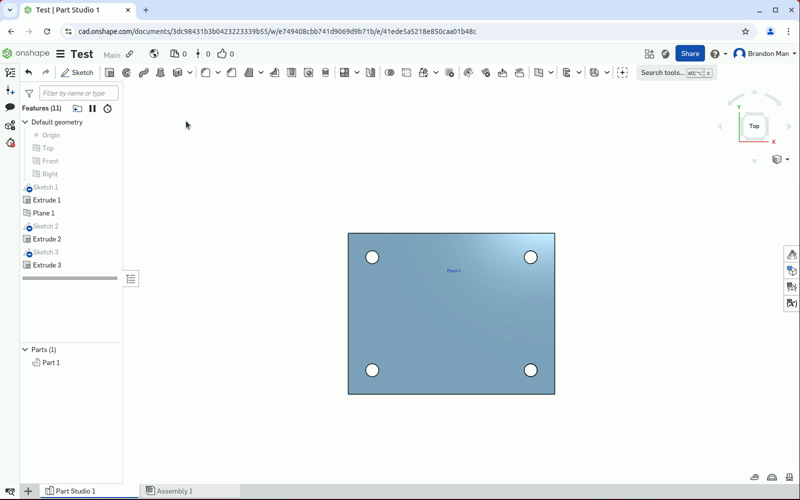
mouse_move(73, 189)
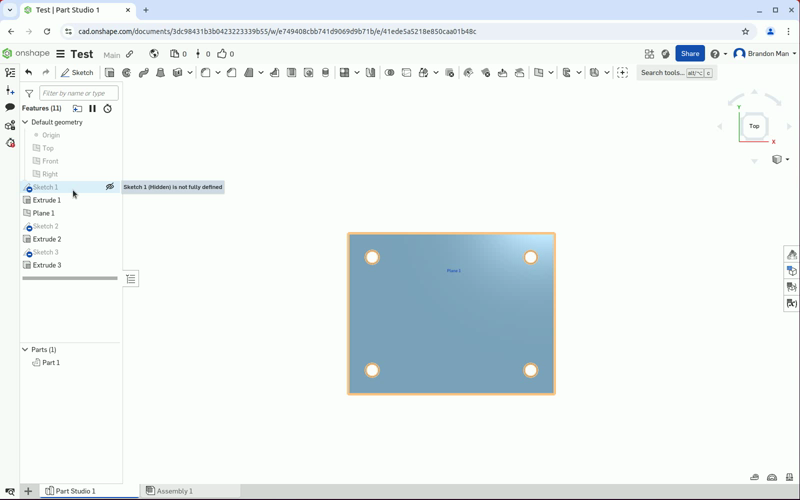
click(73, 189)
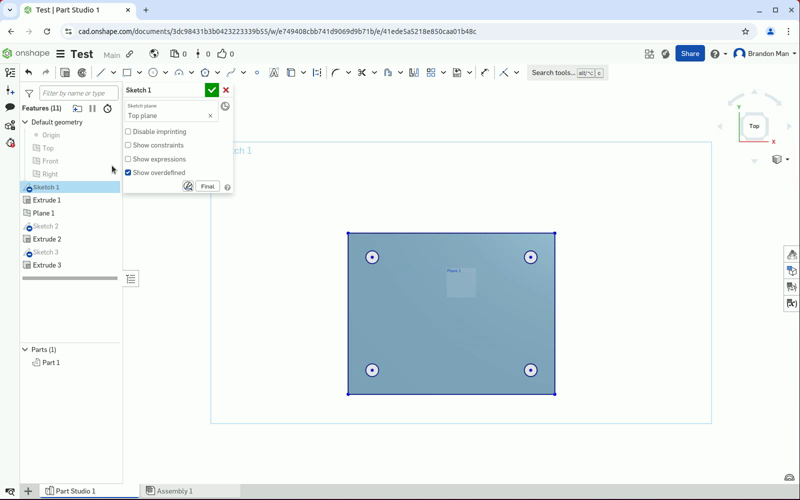
mouse_move(229, 92)
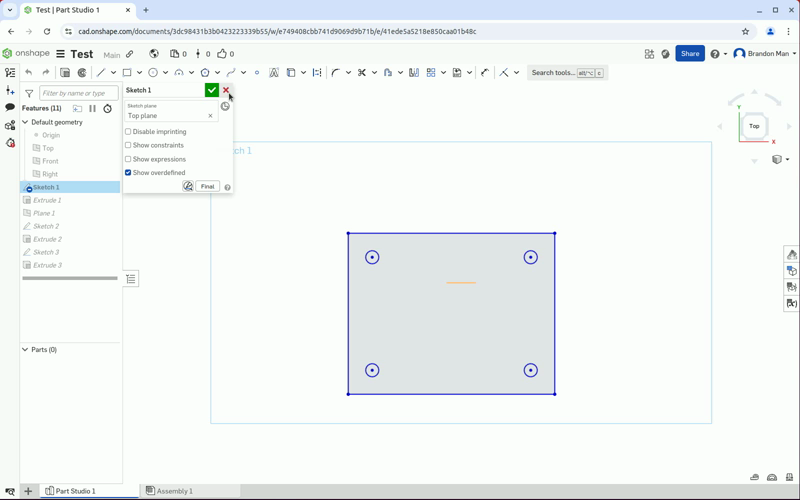
click(229, 92)
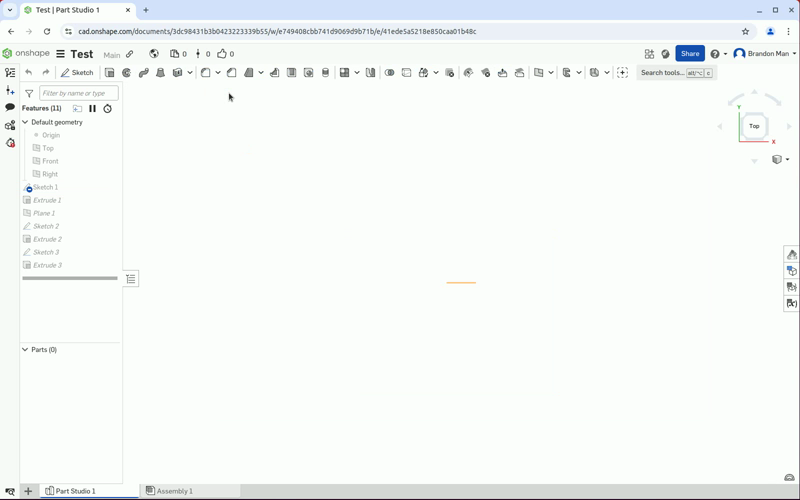
key(shift+s)
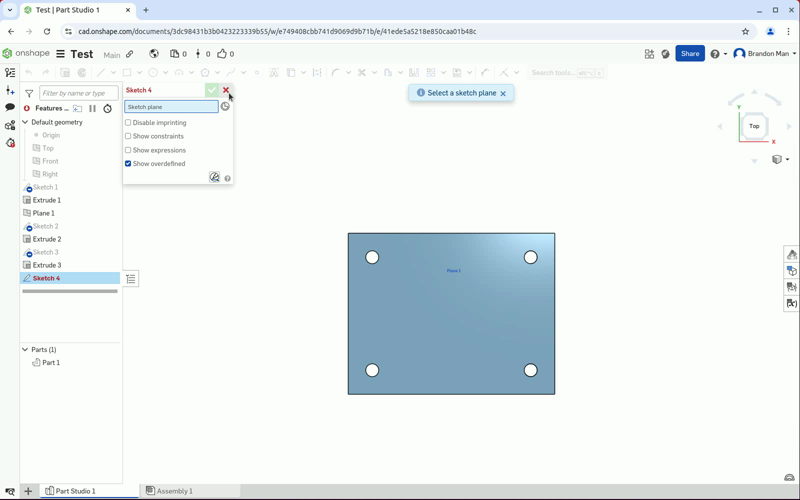
mouse_move(73, 215)
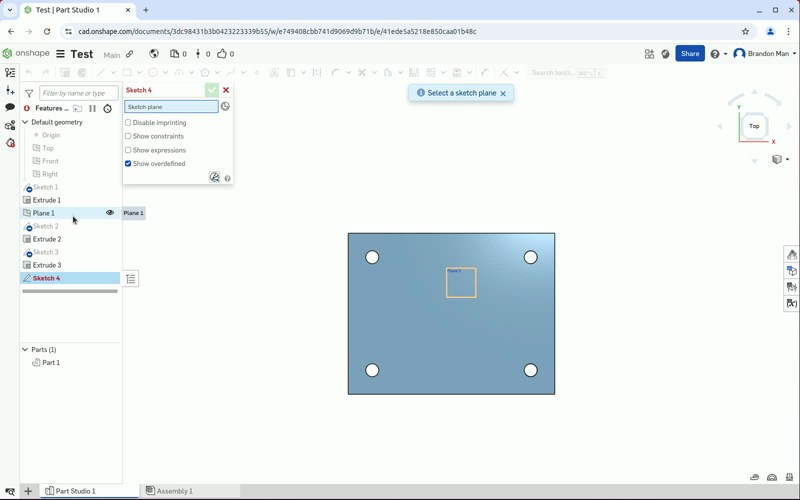
click(73, 215)
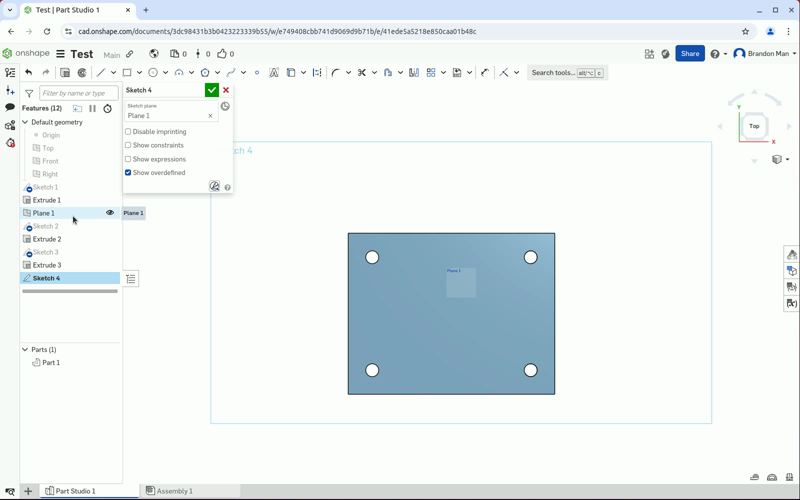
mouse_move(73, 352)
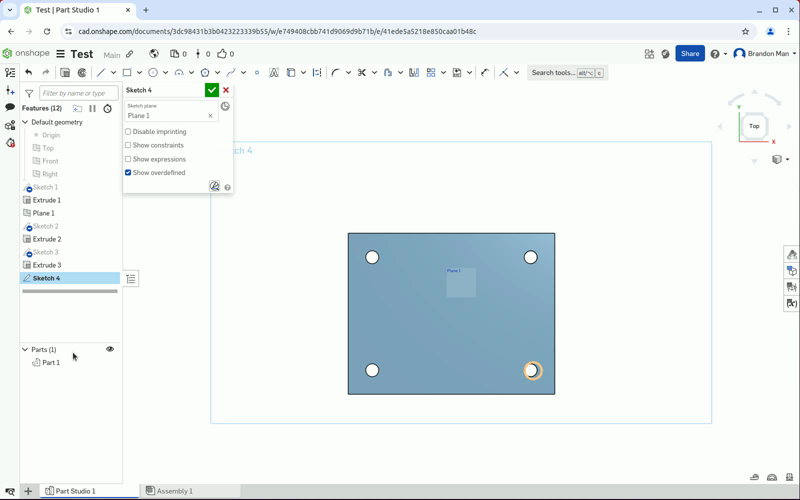
key(y)
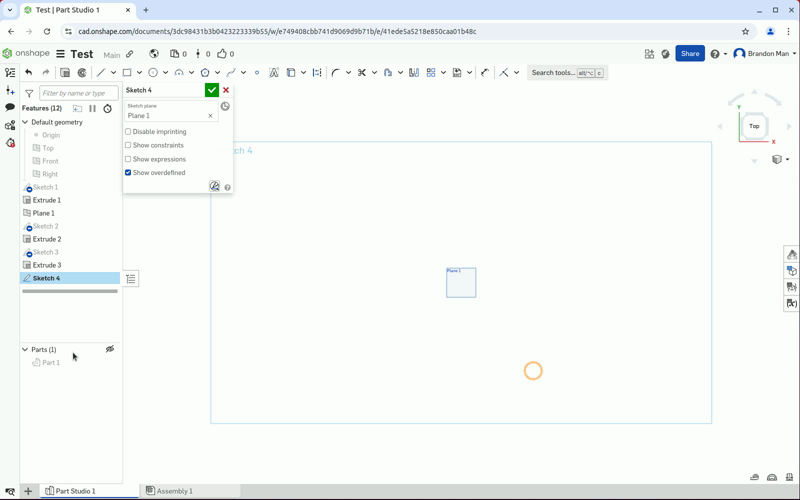
key(c)
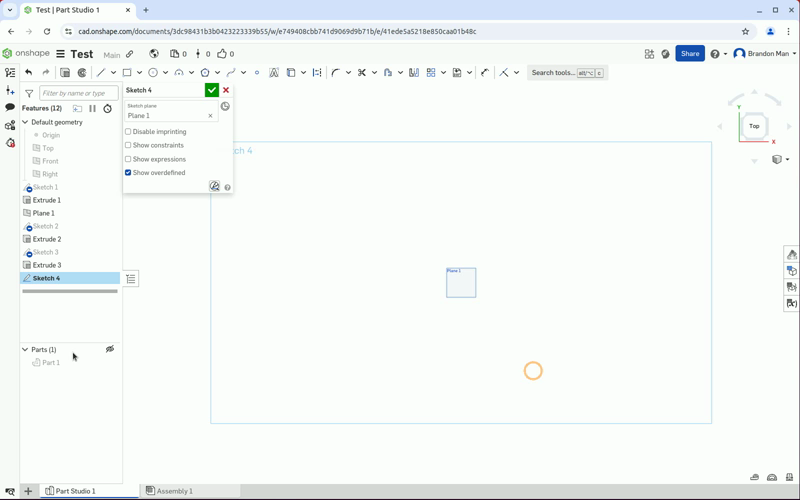
key_down(shift)
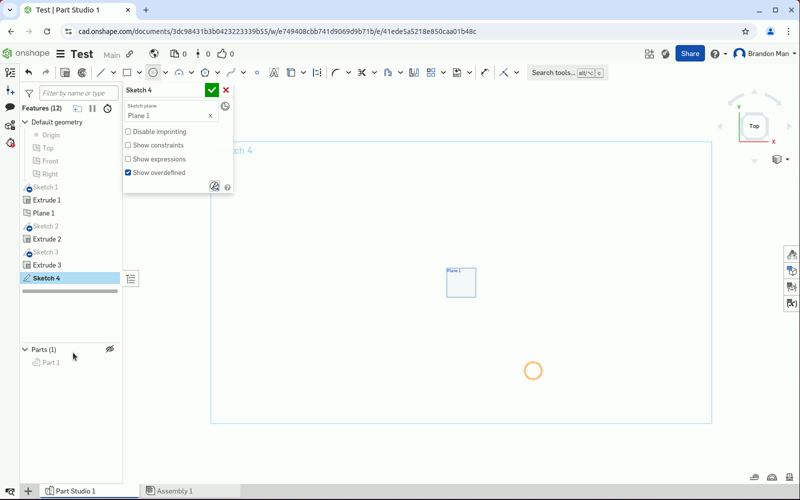
mouse_move(533, 370)
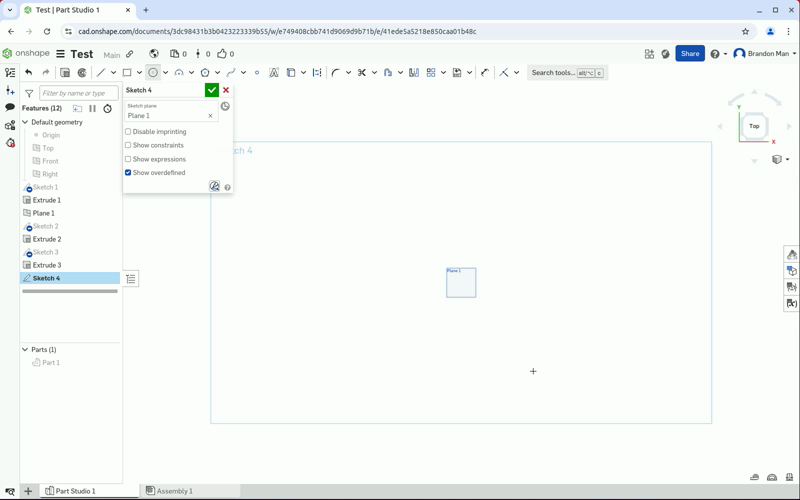
click(533, 370)
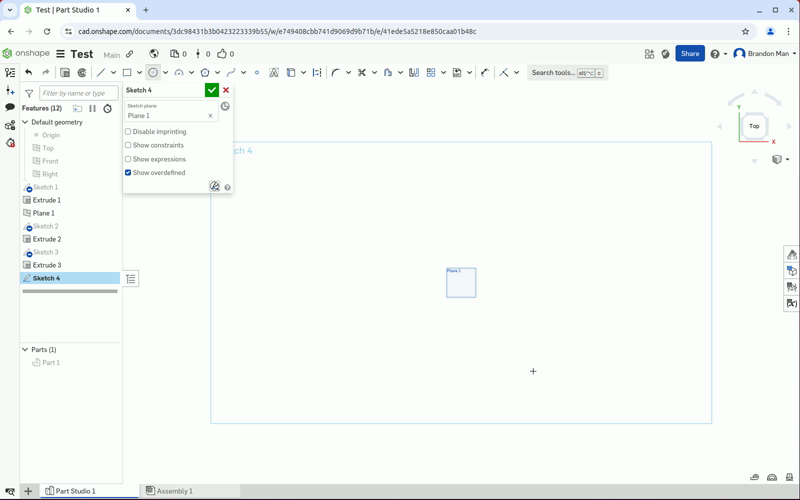
key_up(shift)
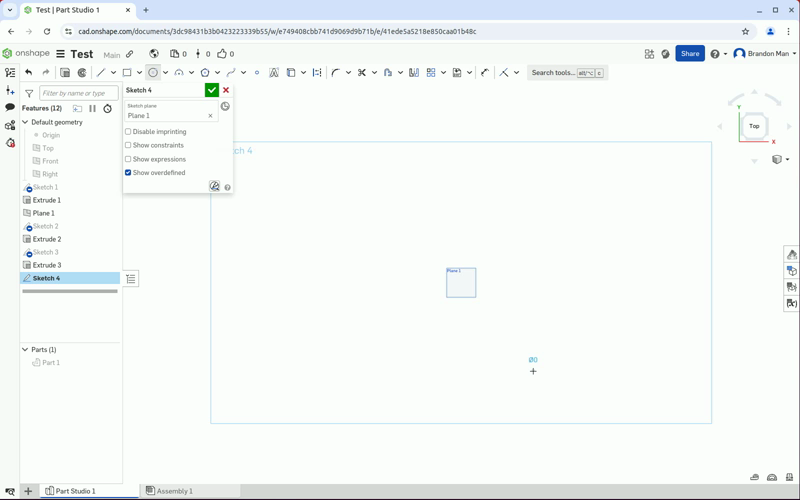
mouse_move(546, 370)
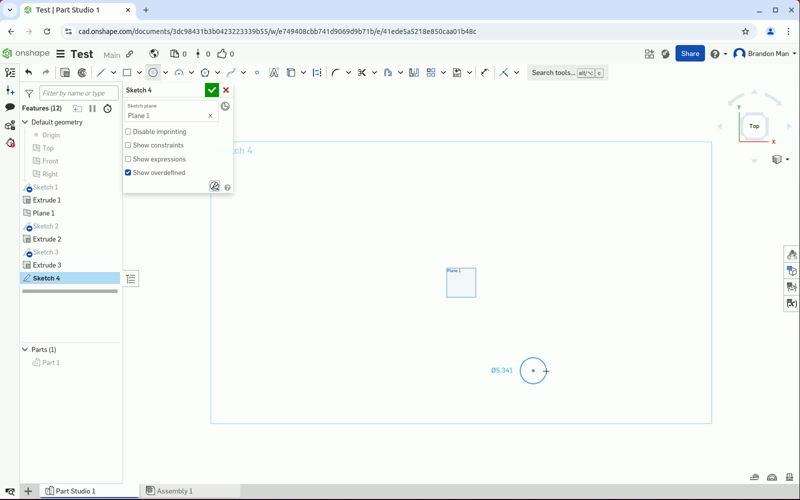
click(546, 370)
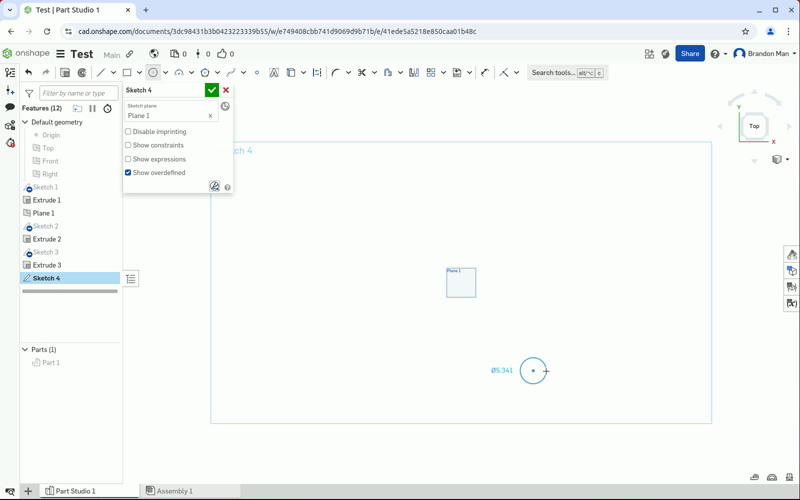
key(esc)
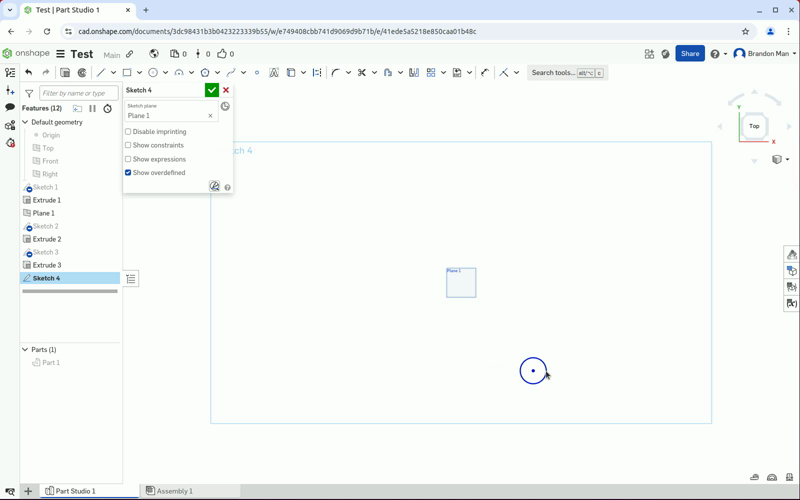
key(c)
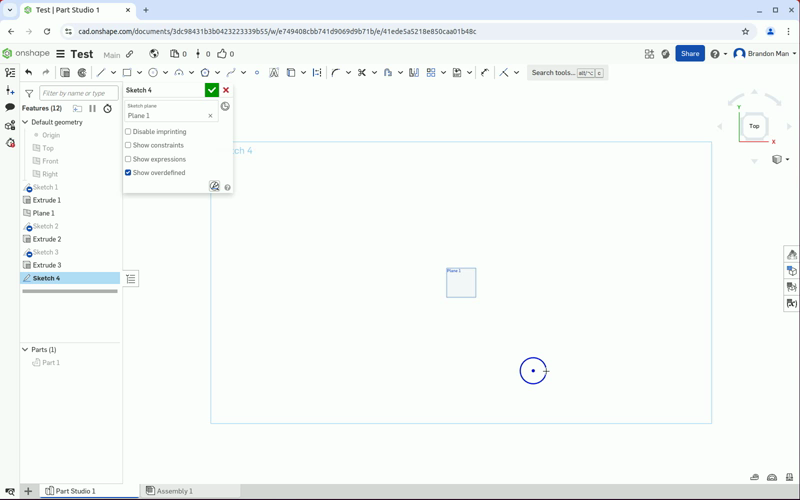
key_down(shift)
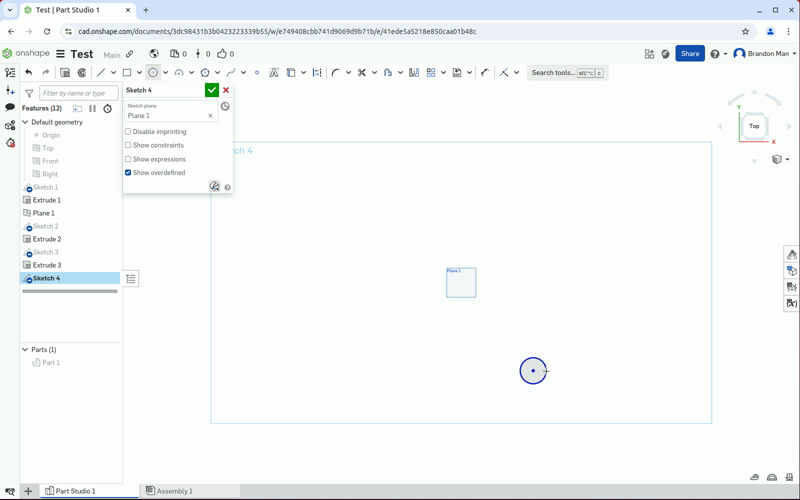
mouse_move(533, 370)
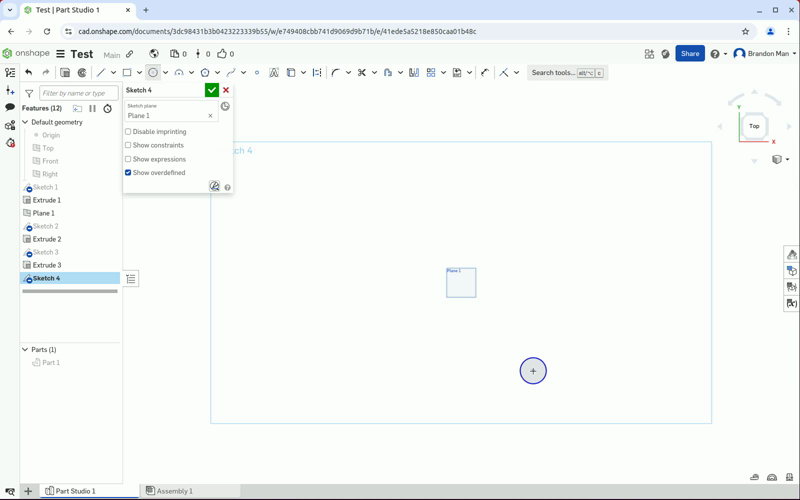
click(533, 370)
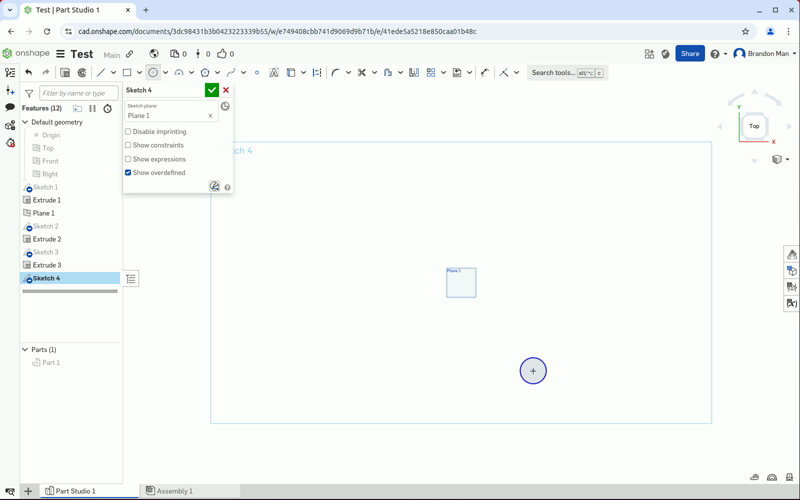
key_up(shift)
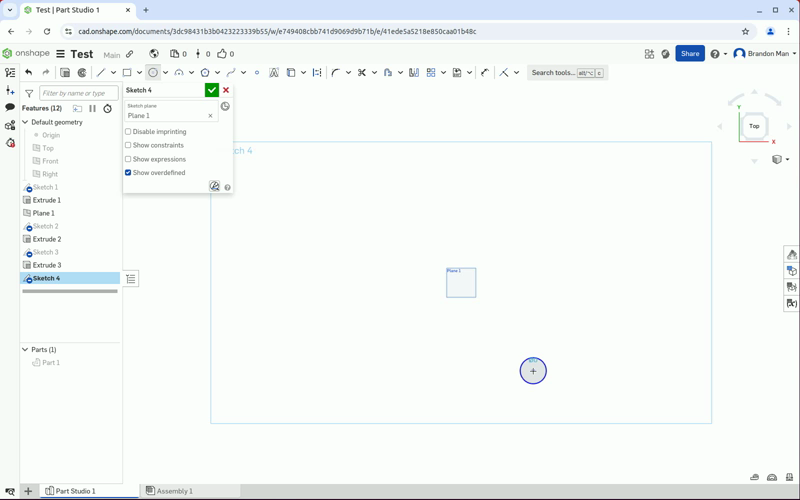
mouse_move(541, 370)
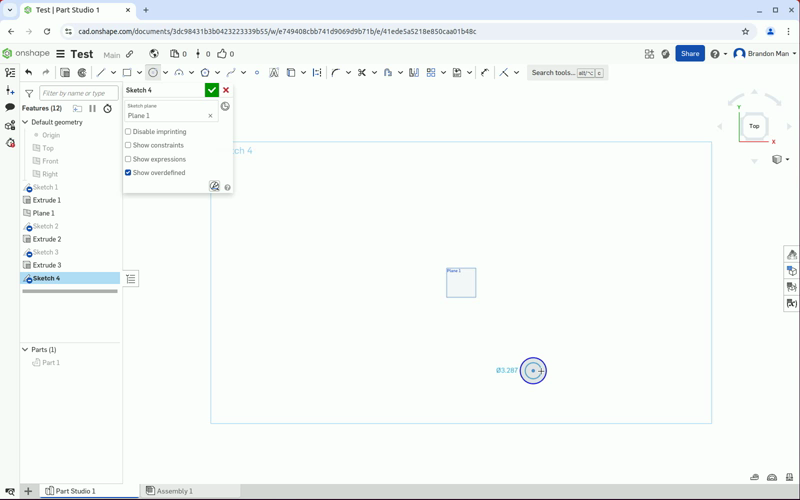
click(541, 370)
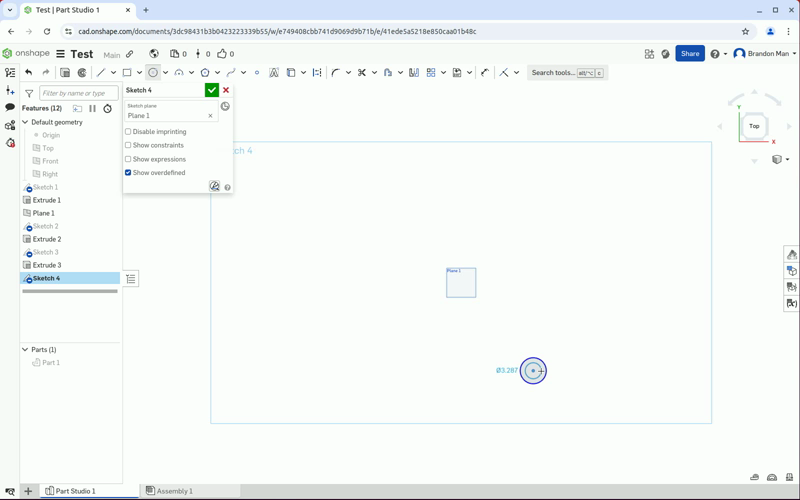
key(esc)
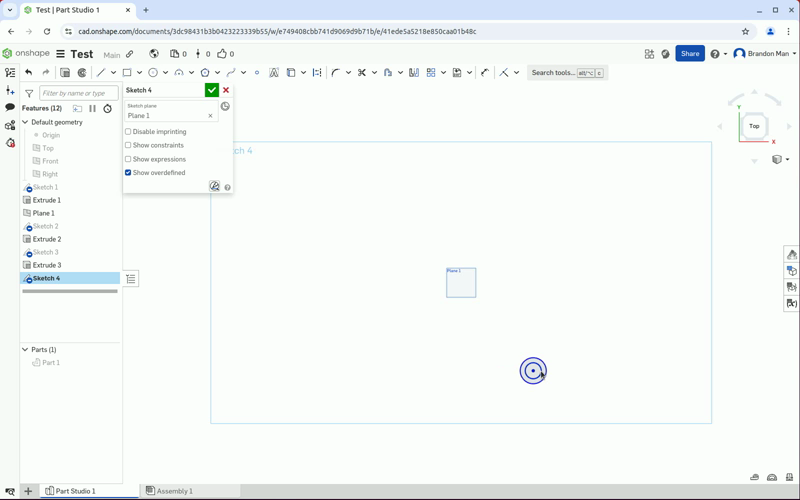
mouse_move(530, 381)
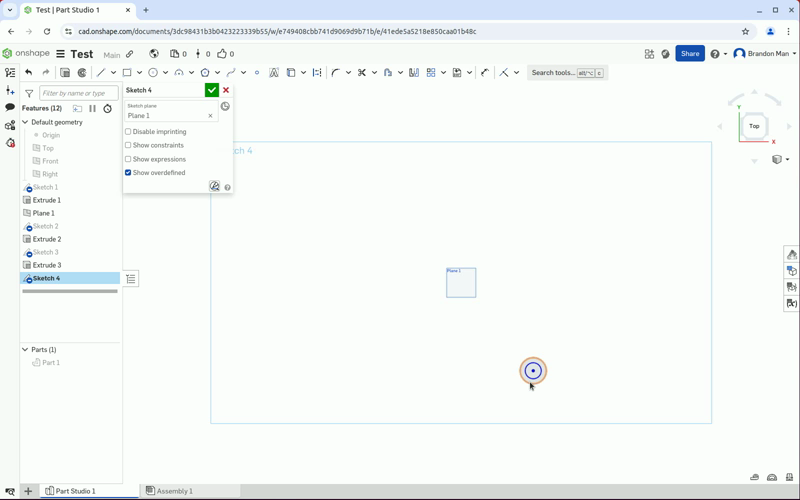
scroll(6)
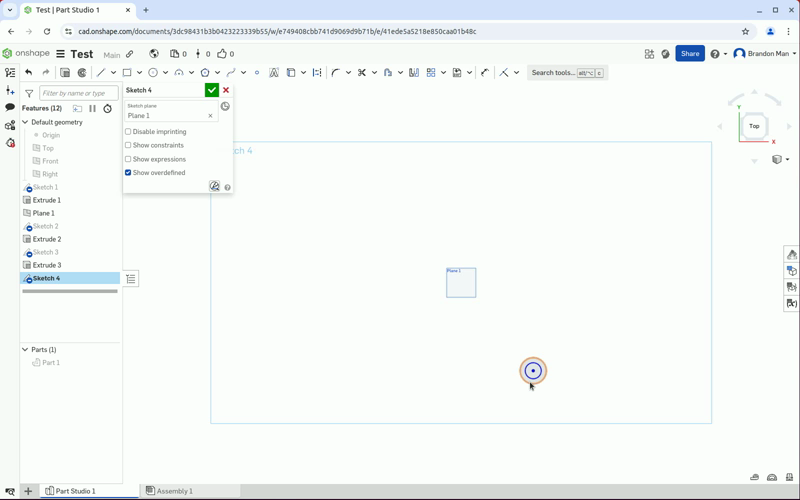
scroll(6)
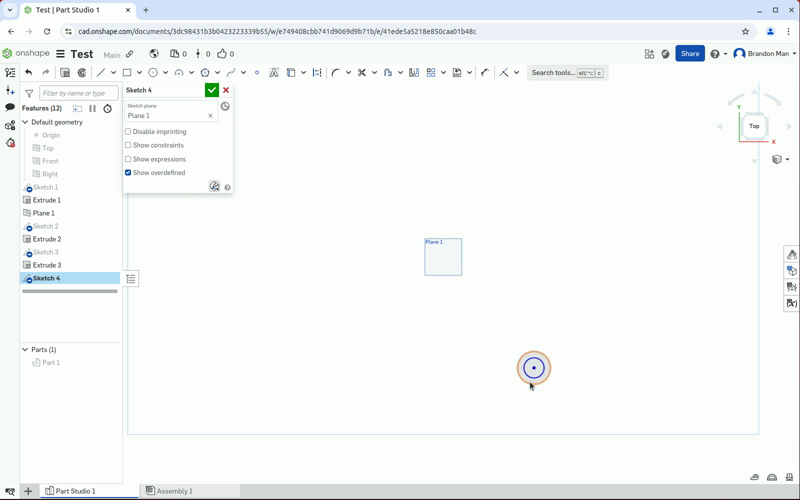
scroll(6)
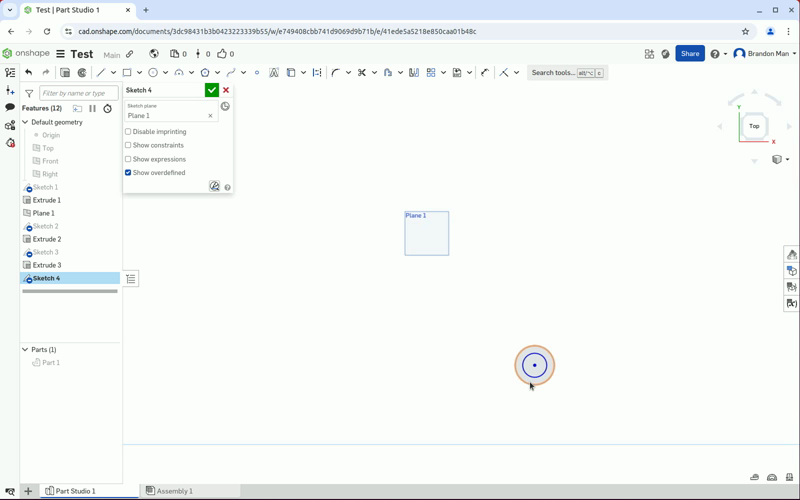
scroll(6)
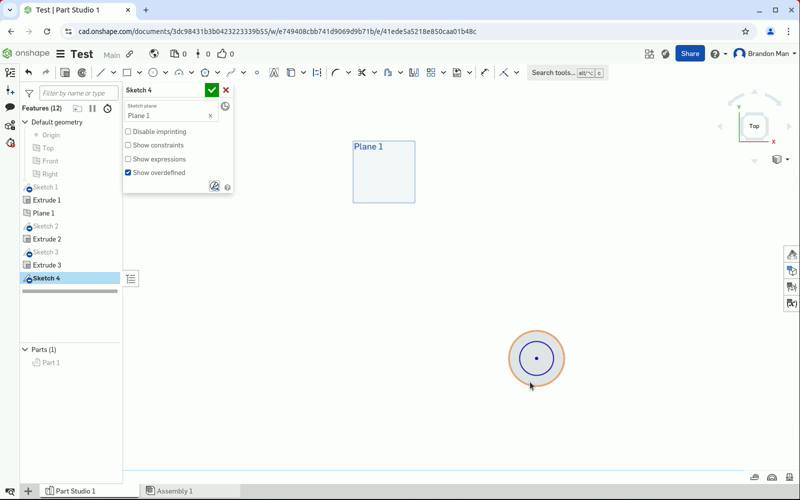
scroll(6)
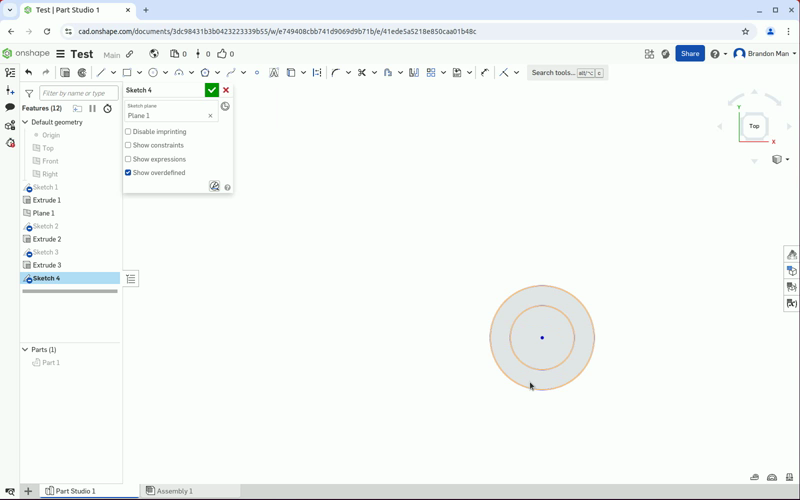
scroll(6)
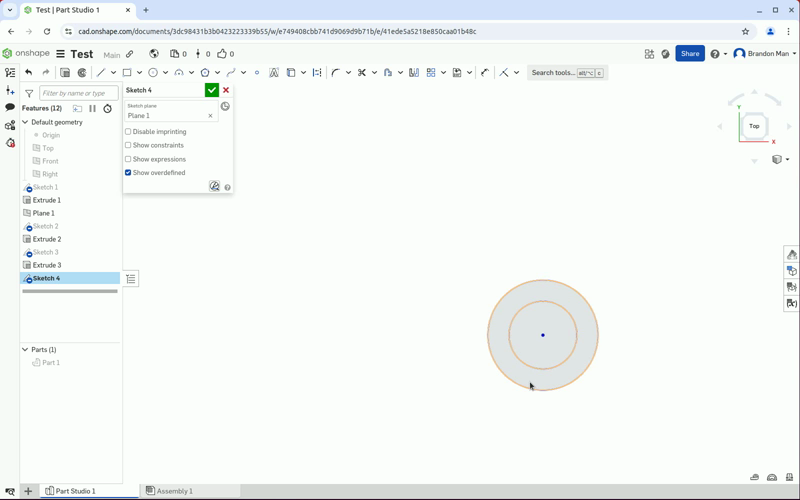
scroll(6)
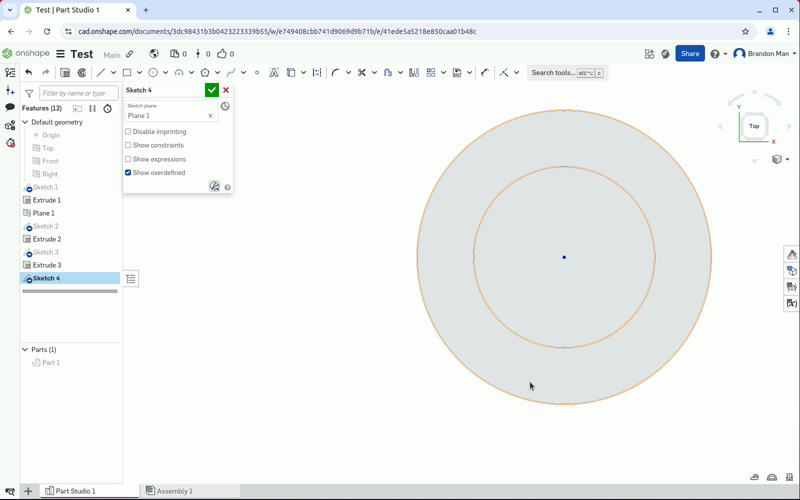
click(530, 381)
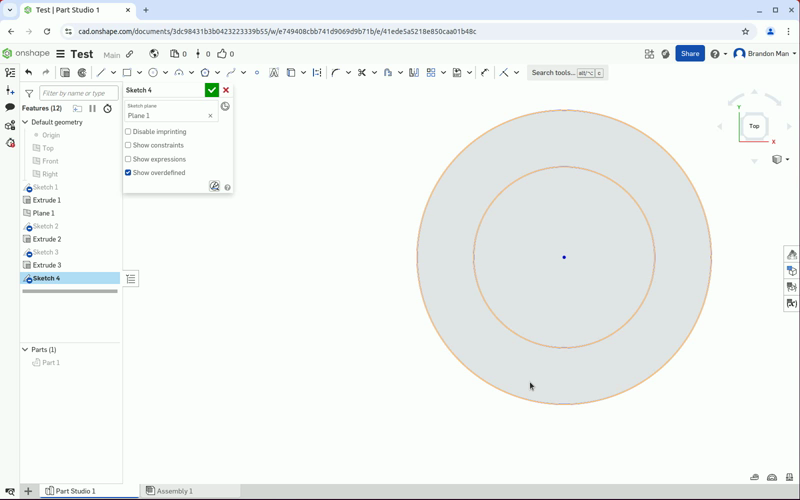
scroll(-6)
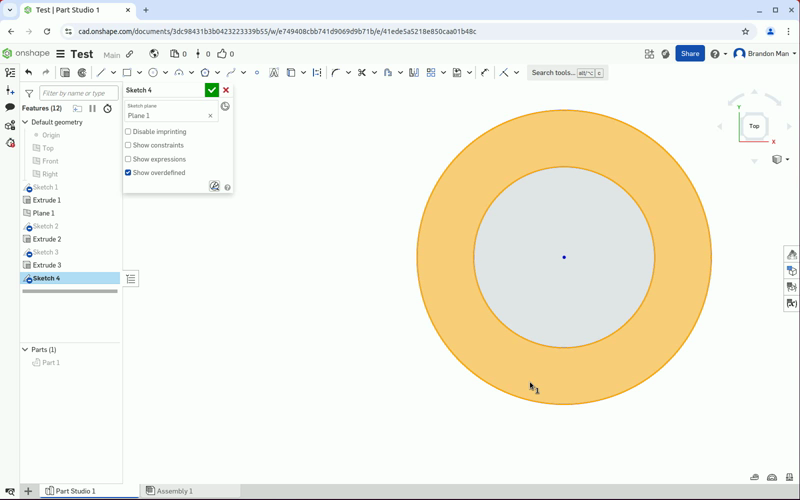
scroll(-6)
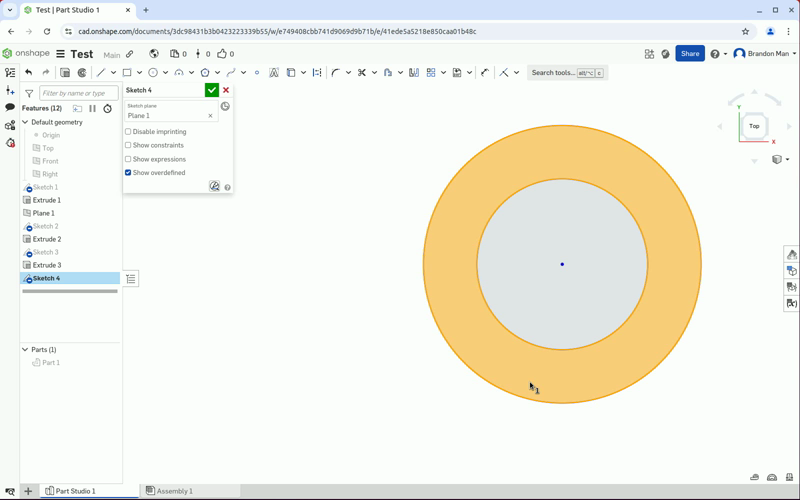
scroll(-6)
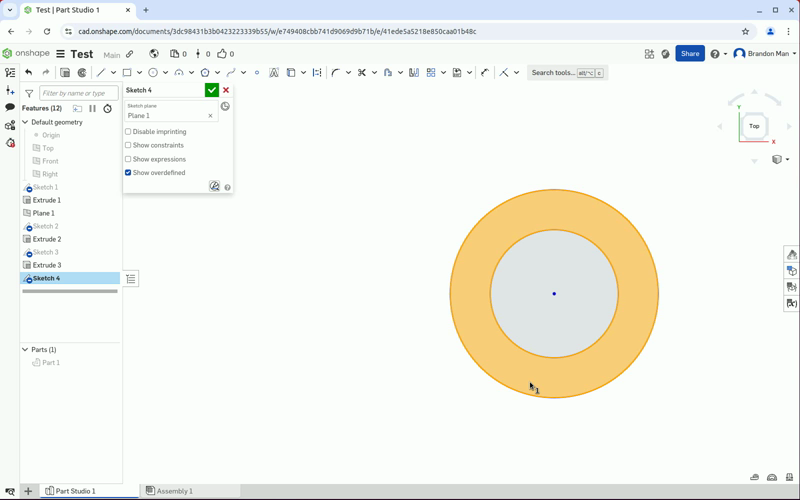
scroll(-6)
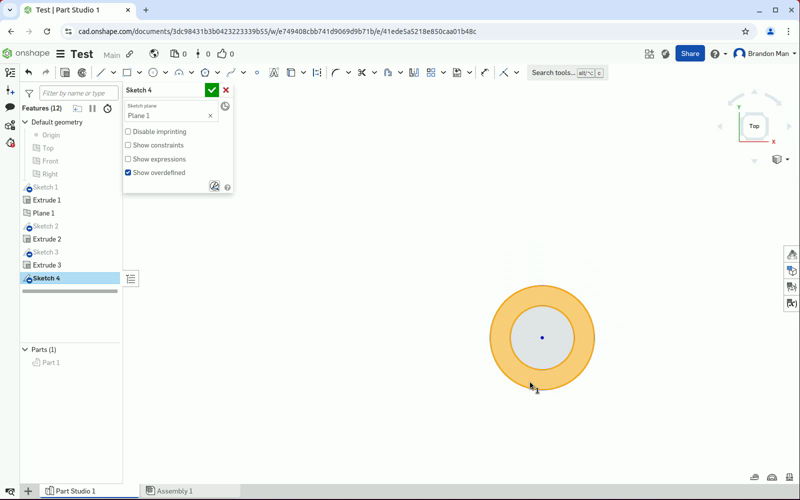
scroll(-6)
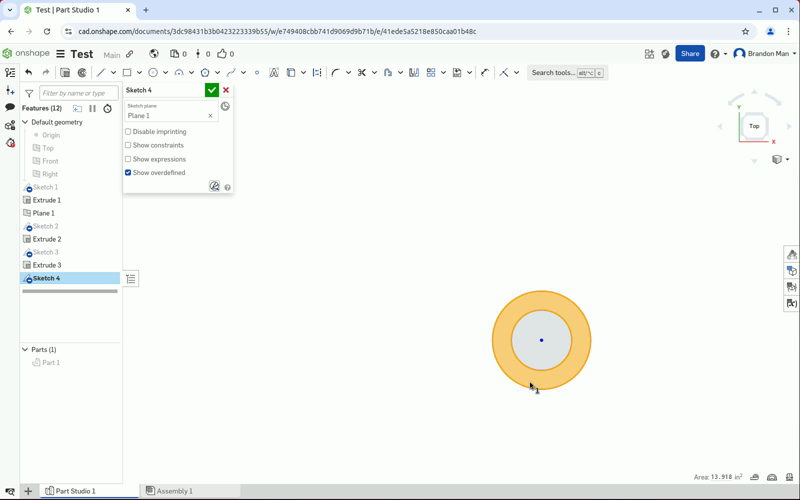
scroll(-6)
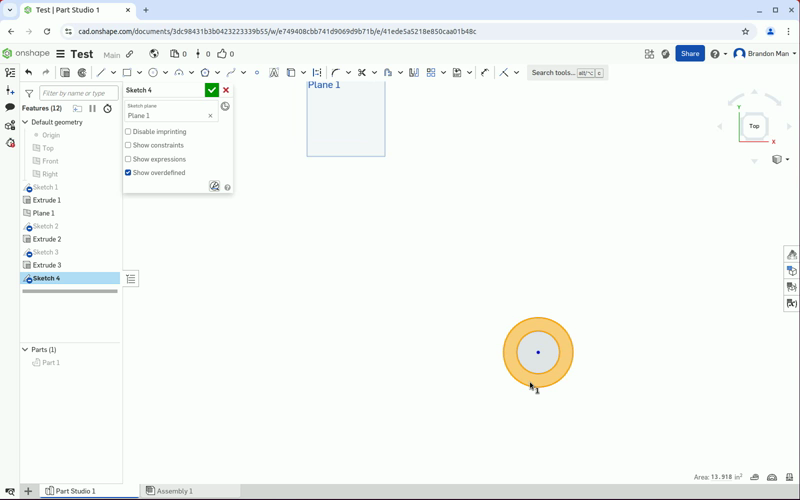
scroll(-6)
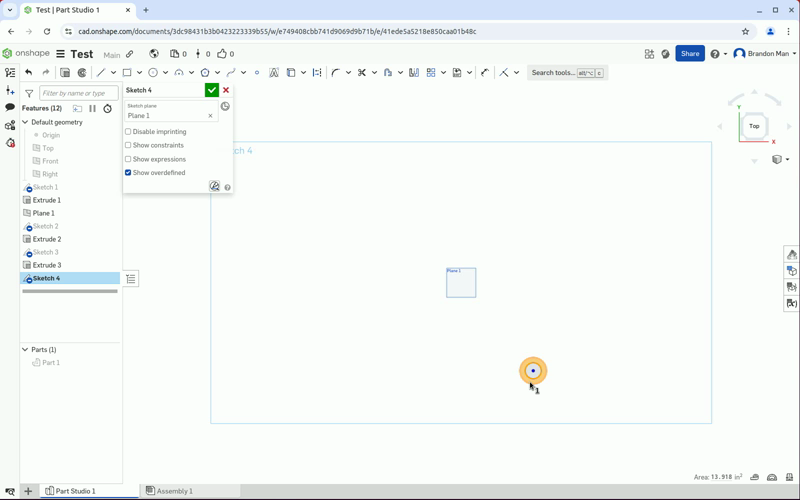
mouse_move(73, 352)
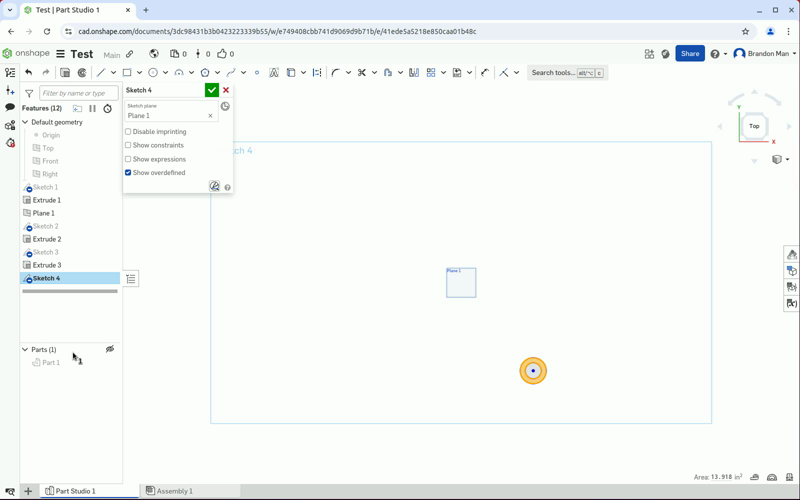
key(shift+y)
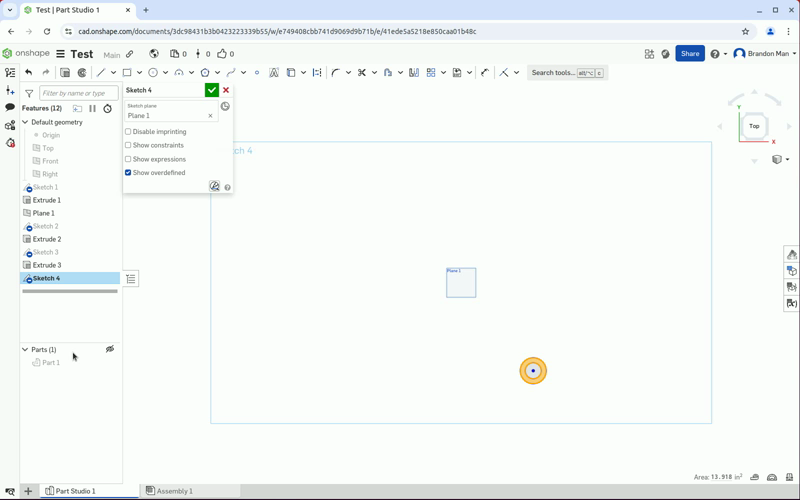
key(shift+e)
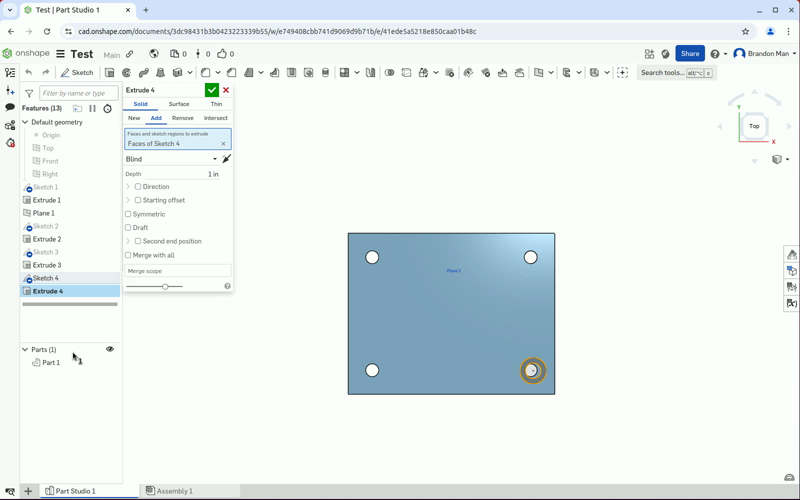
mouse_move(143, 106)
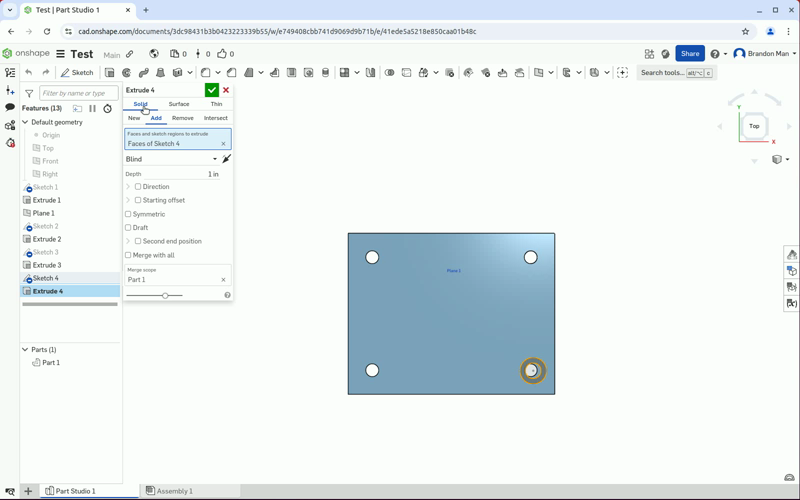
click(143, 106)
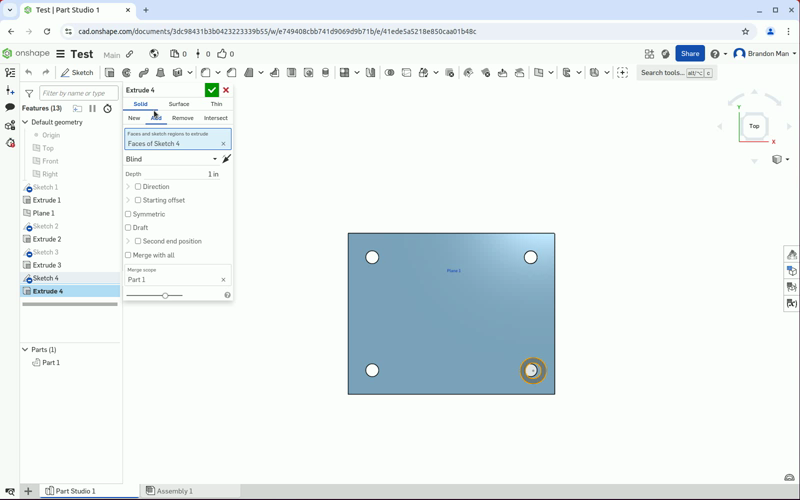
mouse_move(186, 120)
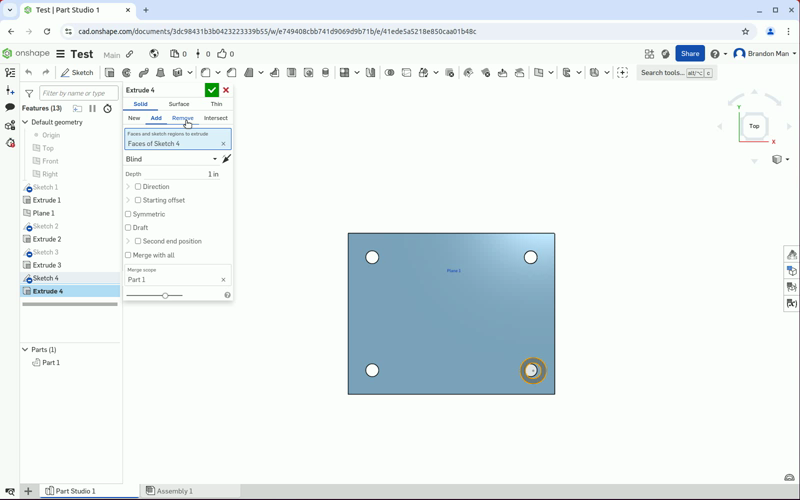
click(186, 120)
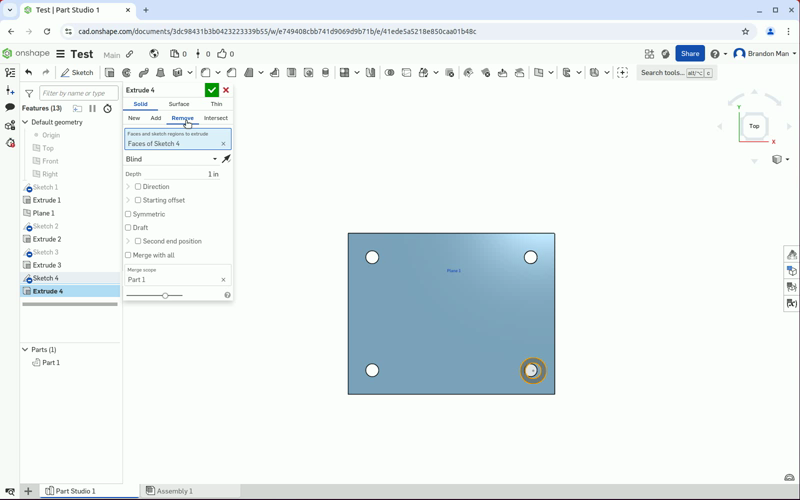
key(tab, 4)
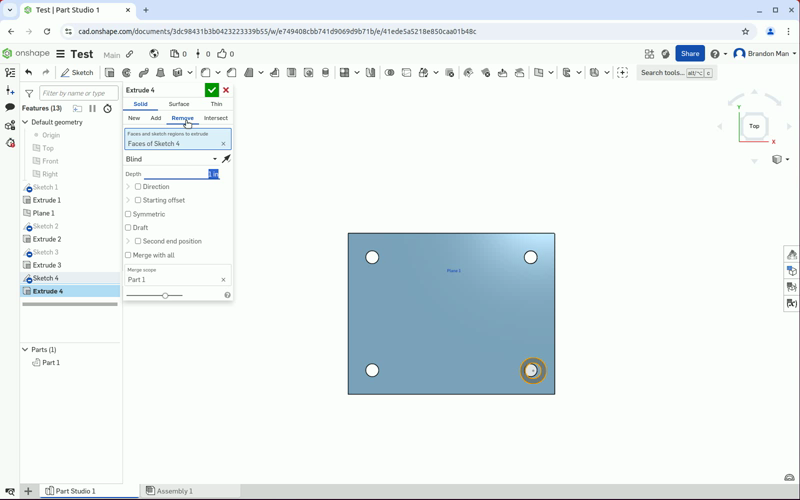
text(3.129)
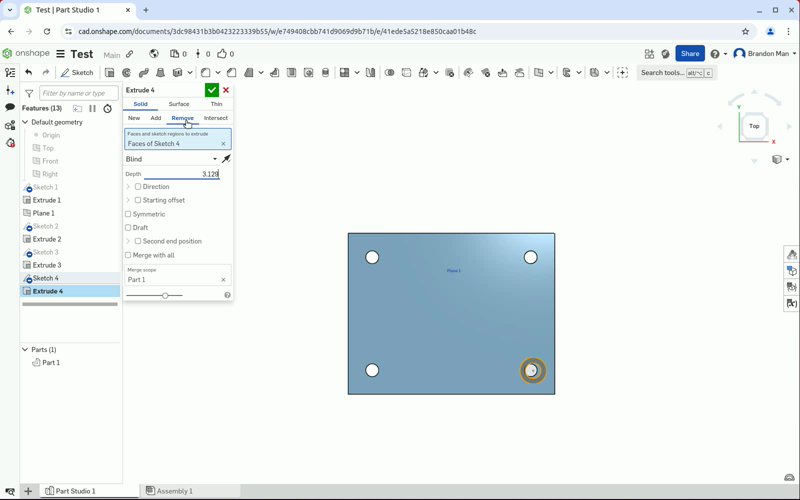
key(tab, 6)
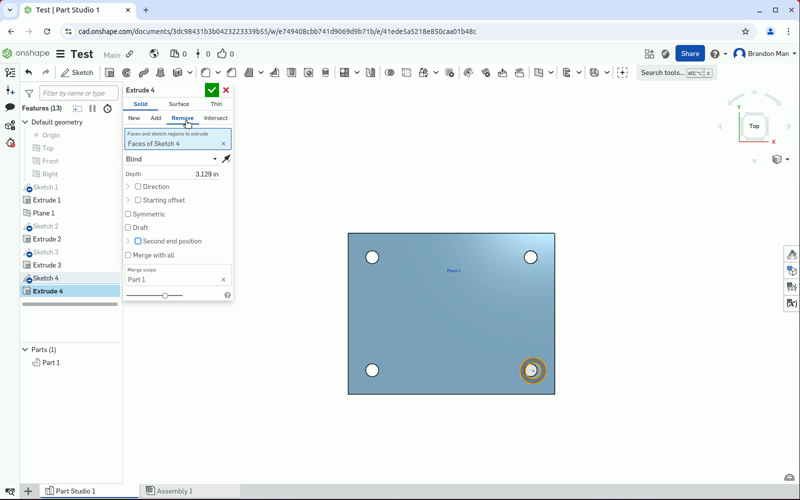
key(space)
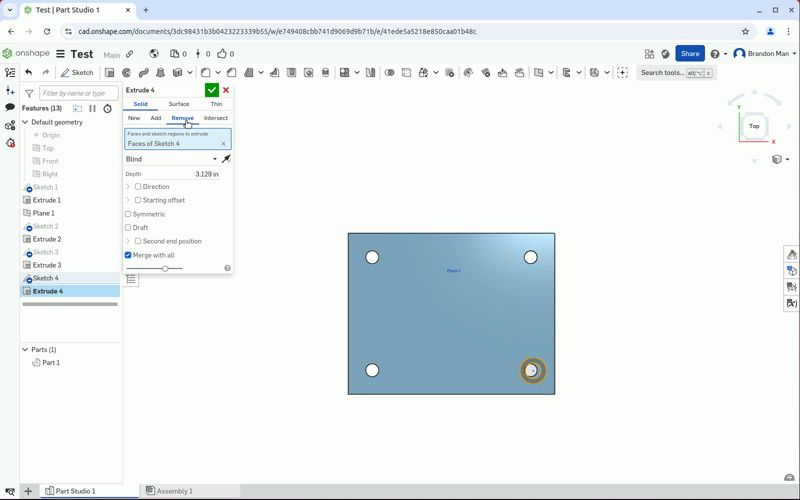
key(enter)
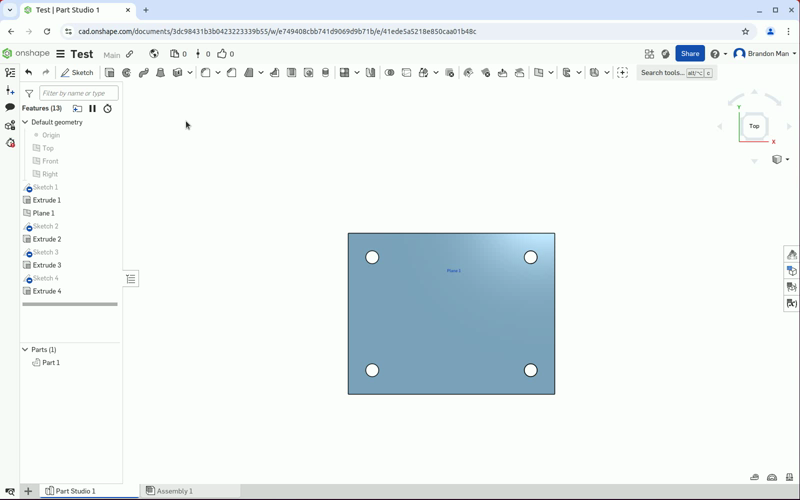
key(shift+h)
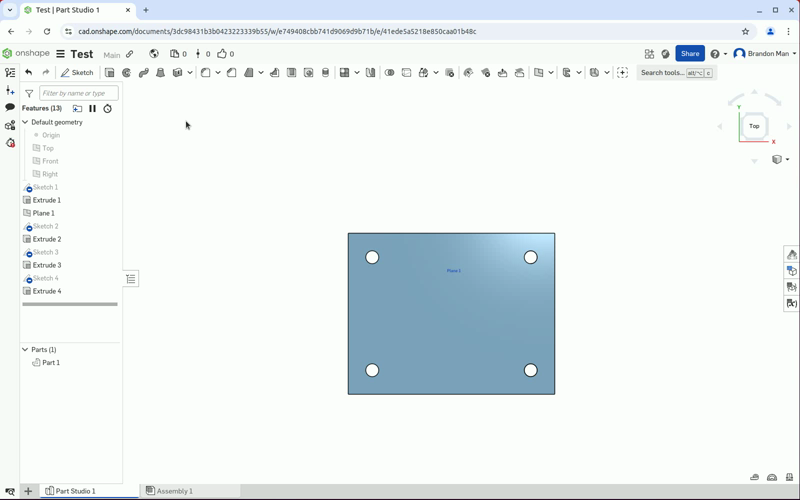
key(shift+h)
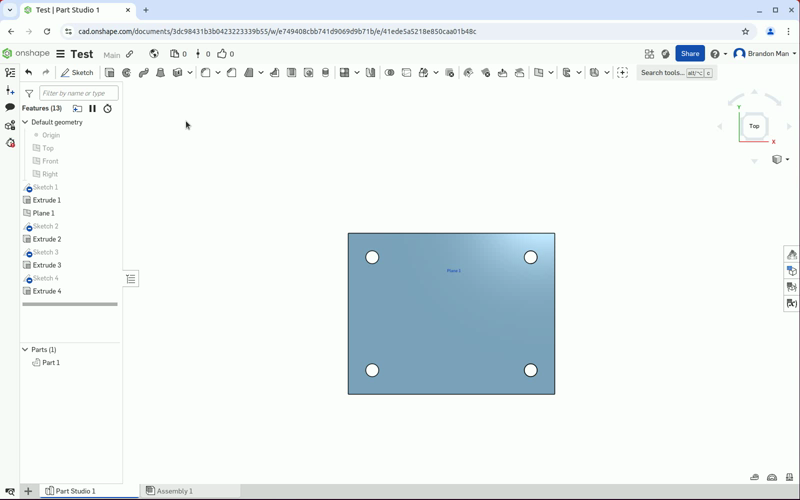
mouse_move(73, 189)
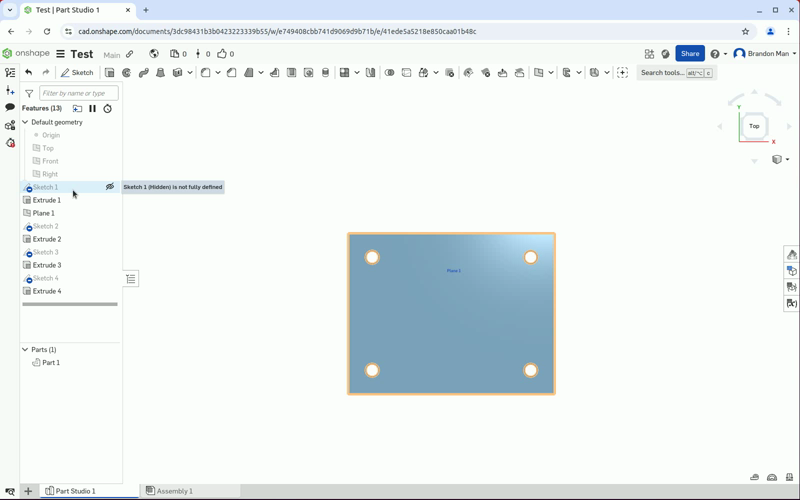
click(73, 189)
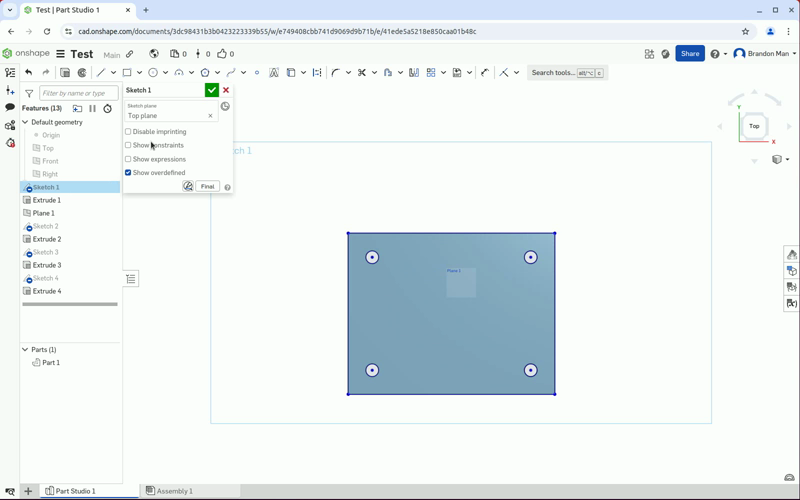
mouse_move(229, 92)
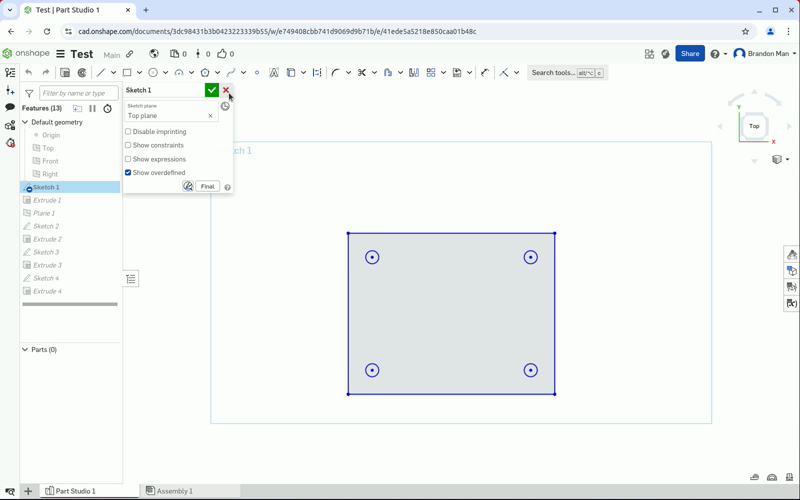
click(229, 92)
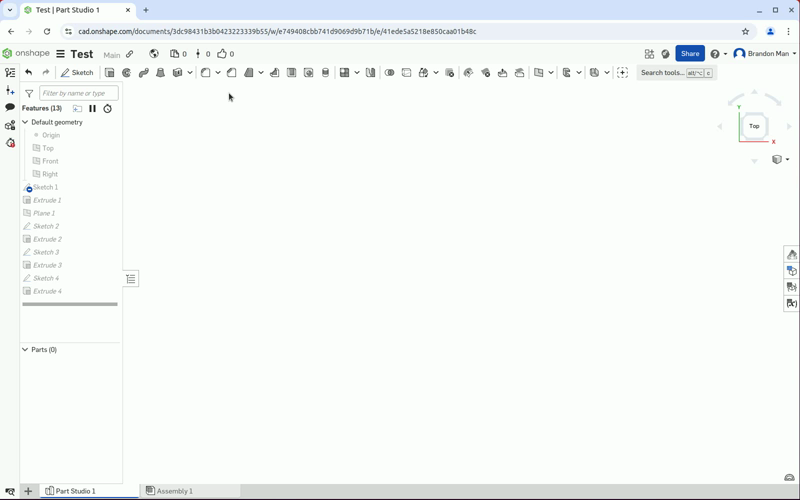
key(shift+s)
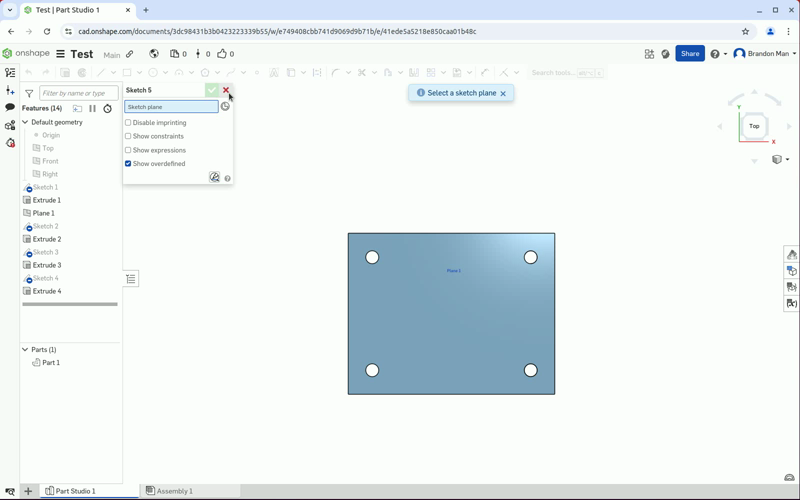
mouse_move(73, 215)
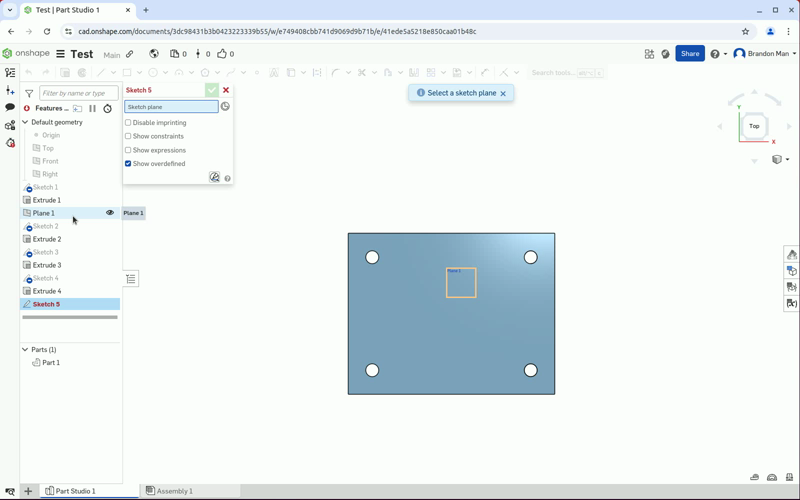
click(73, 215)
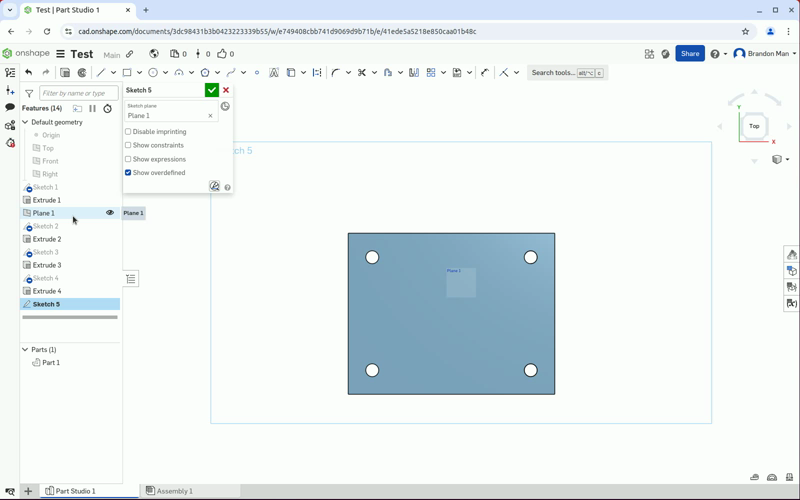
mouse_move(73, 352)
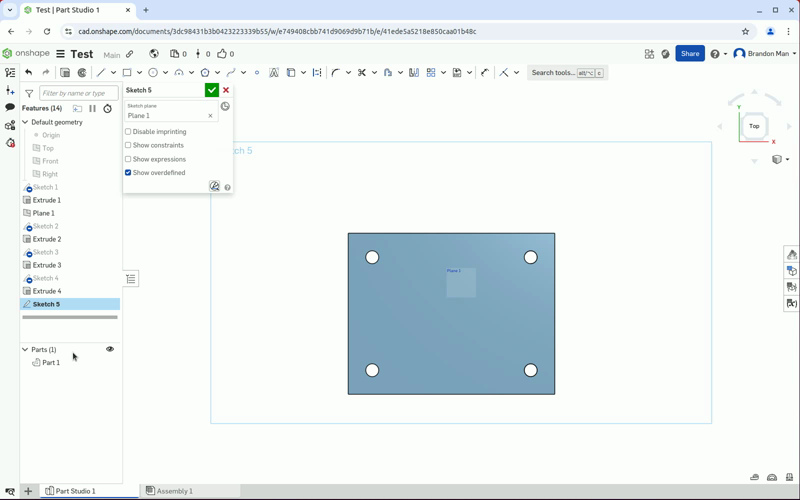
key(y)
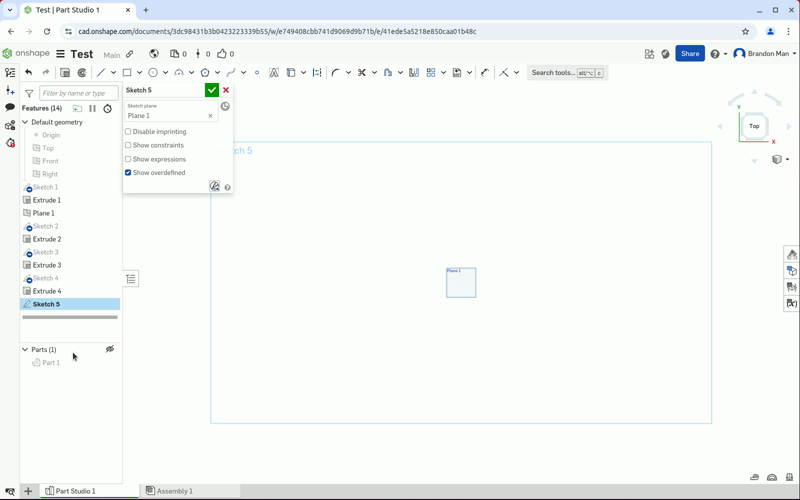
key(c)
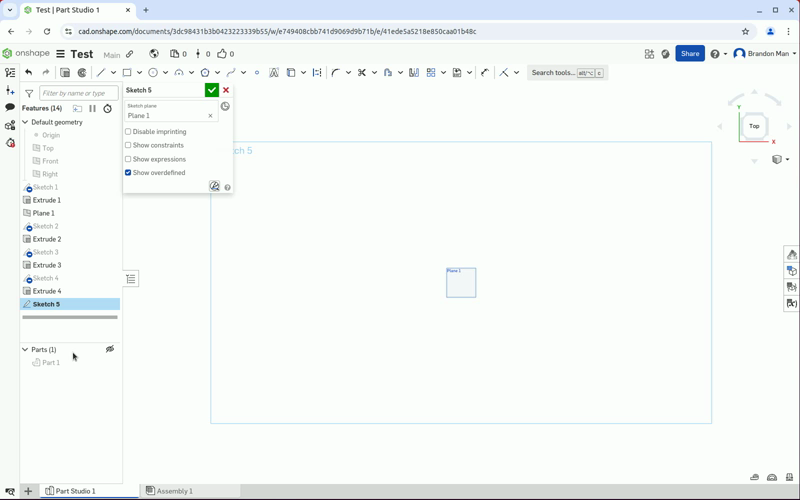
key_down(shift)
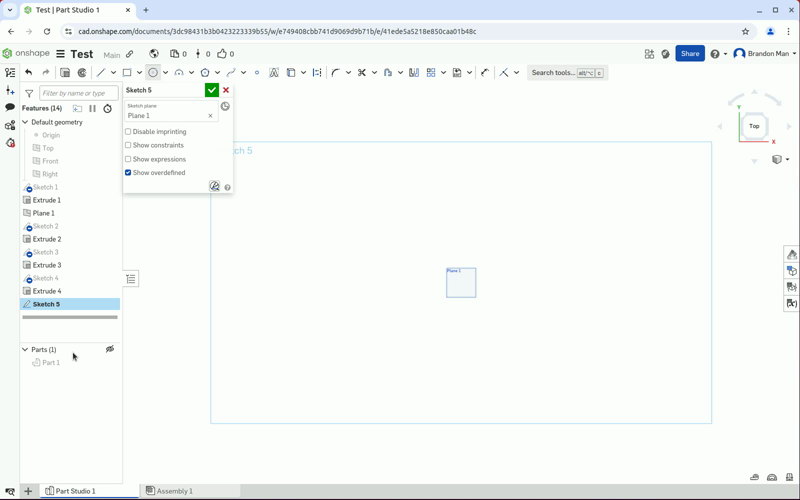
mouse_move(533, 255)
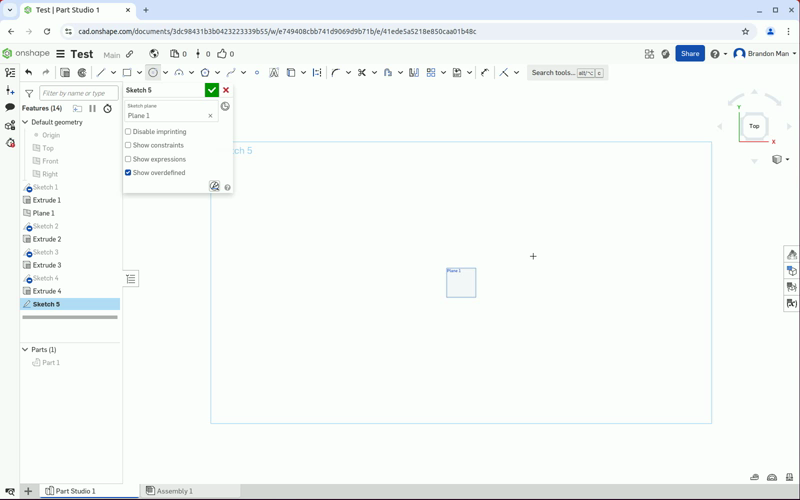
click(533, 255)
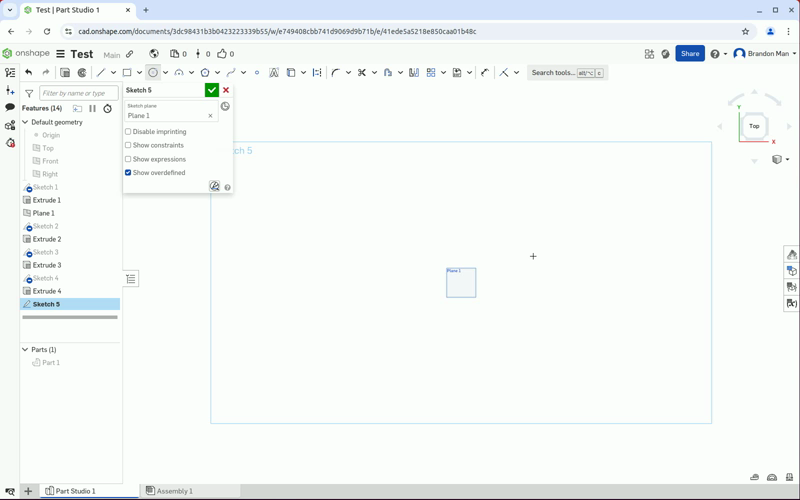
key_up(shift)
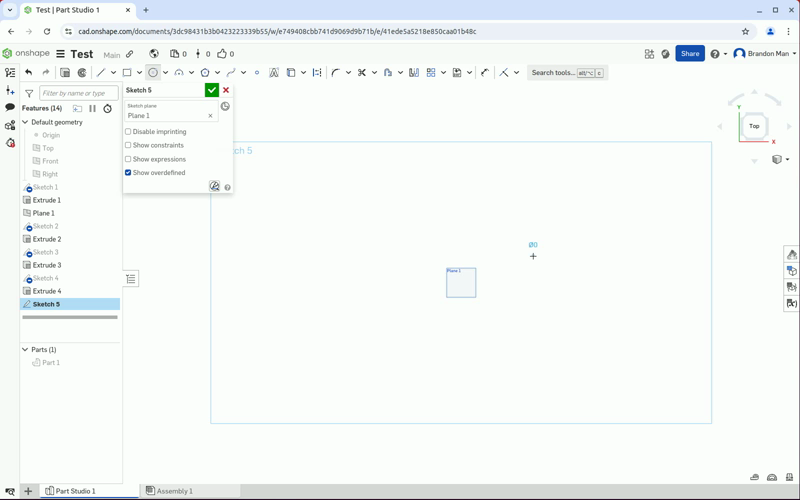
mouse_move(546, 255)
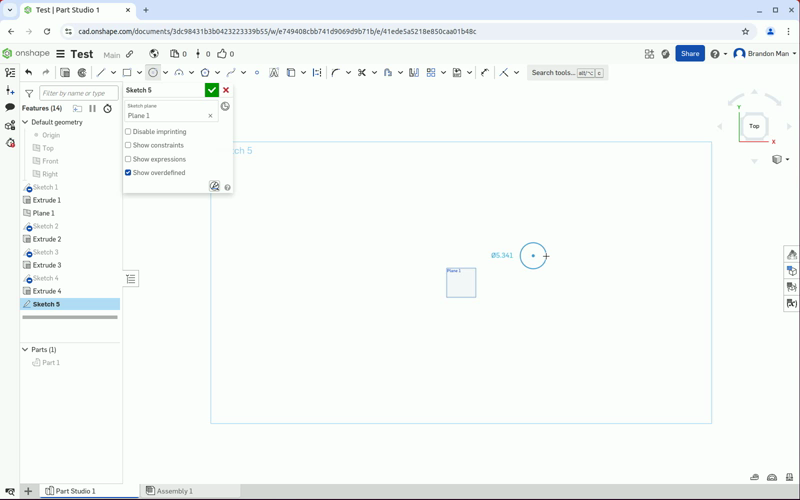
click(546, 255)
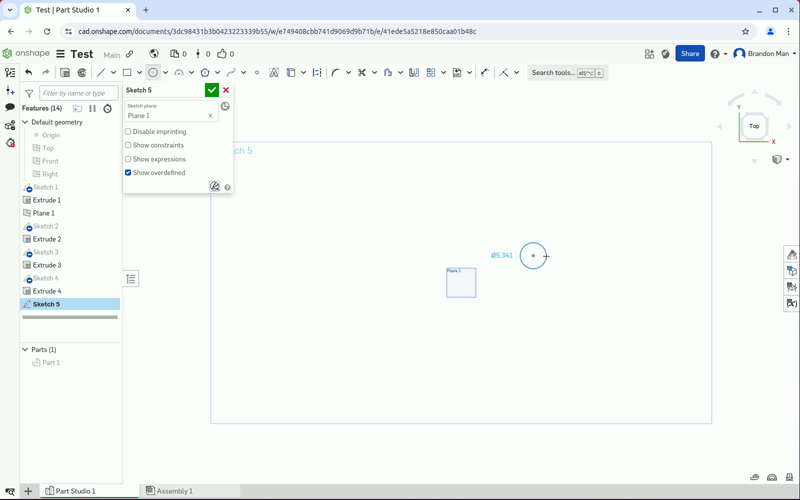
key(esc)
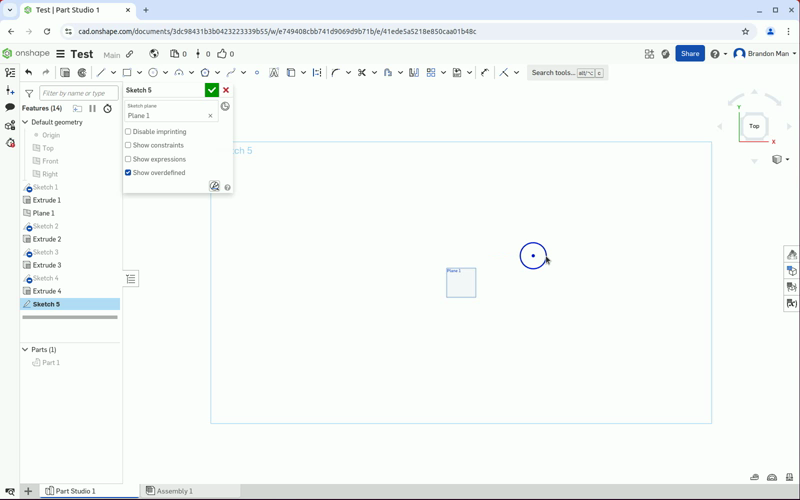
key(c)
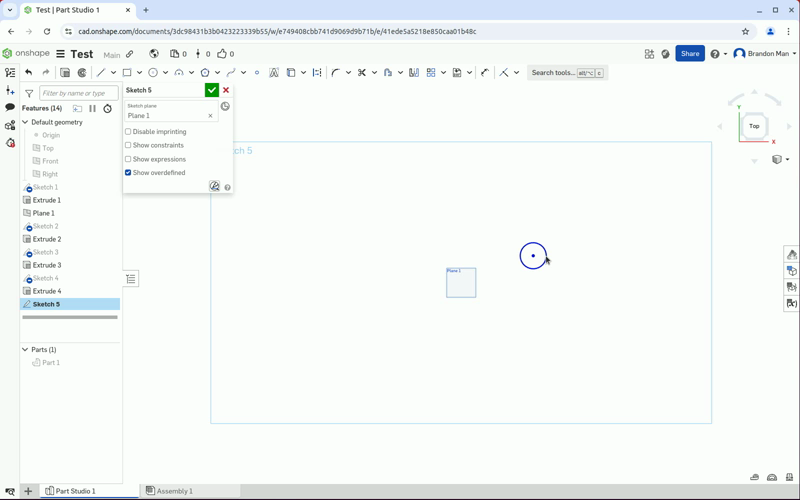
key_down(shift)
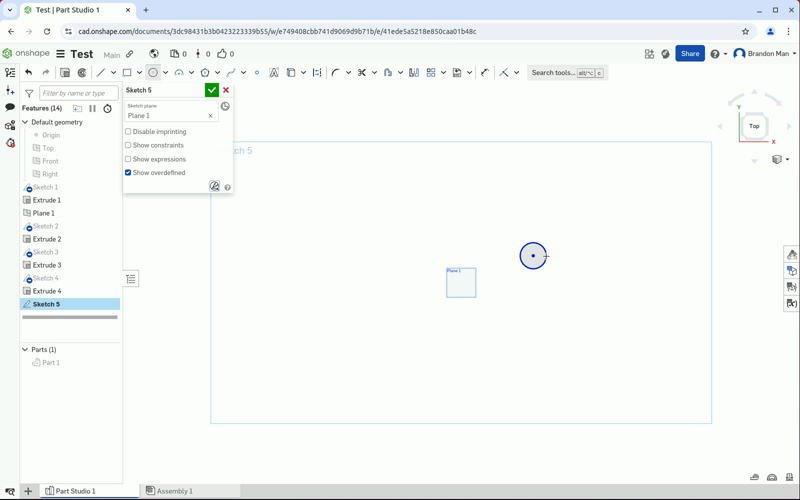
mouse_move(533, 255)
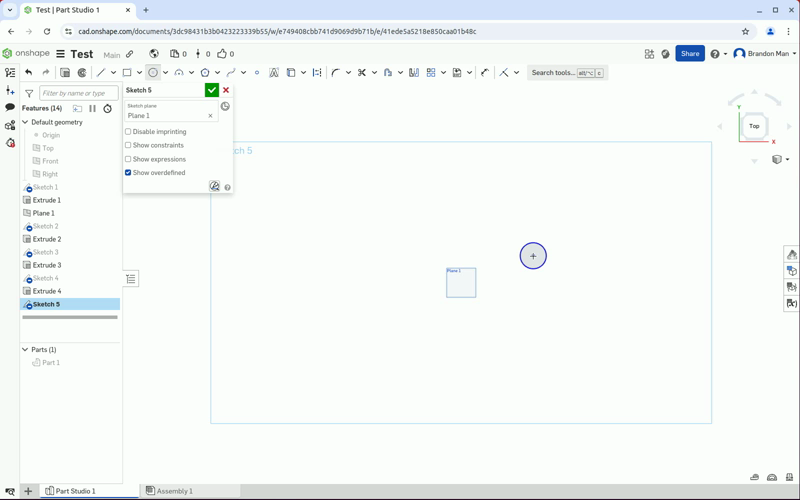
click(533, 255)
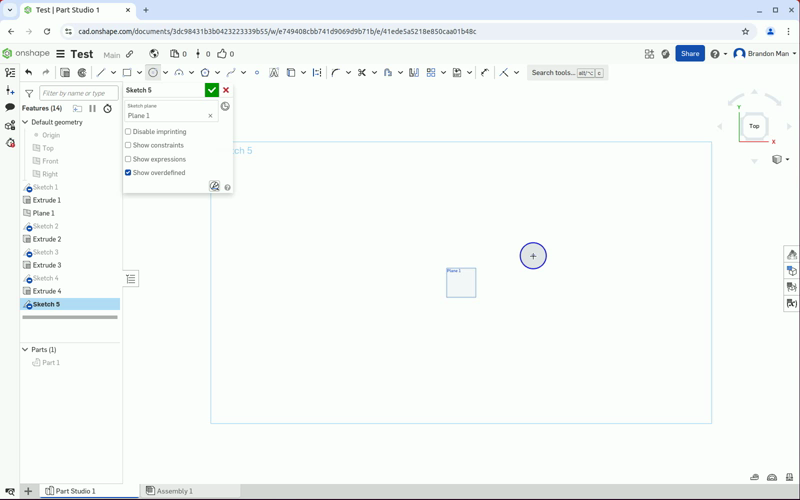
key_up(shift)
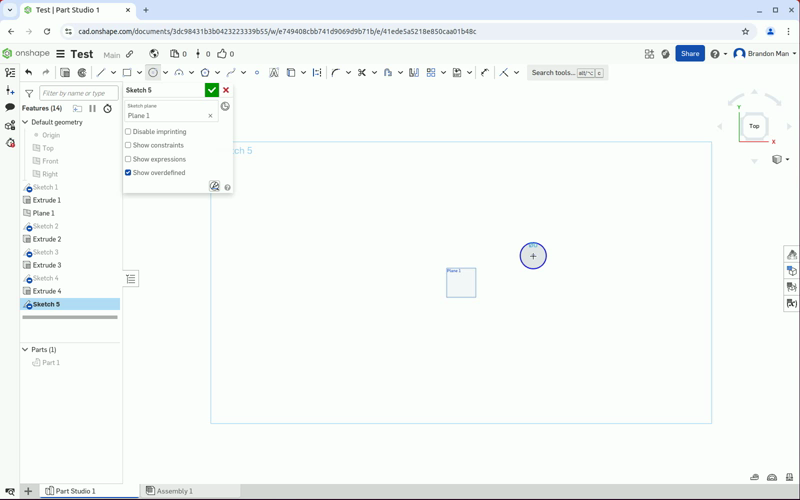
mouse_move(541, 255)
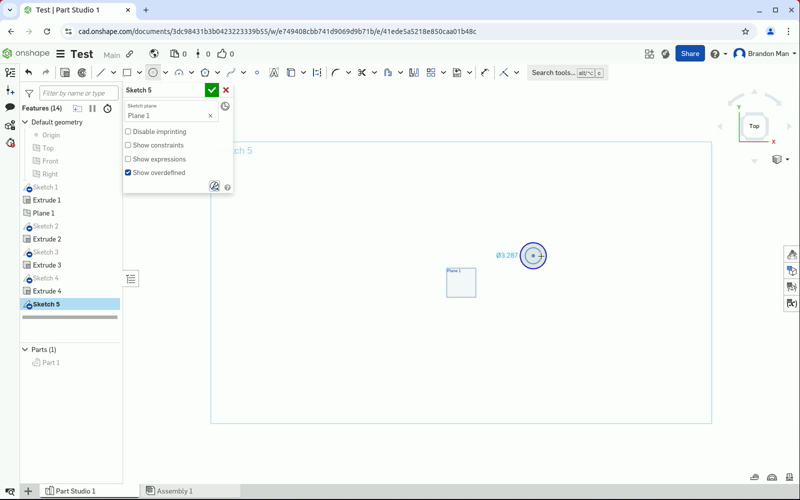
click(541, 255)
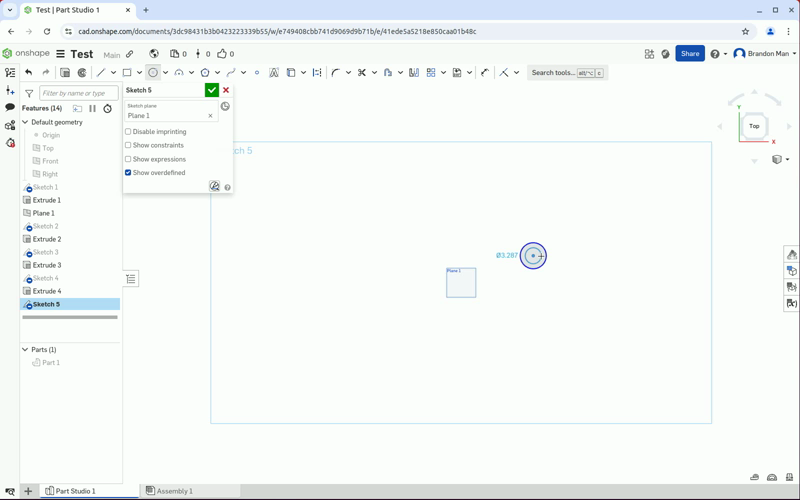
key(esc)
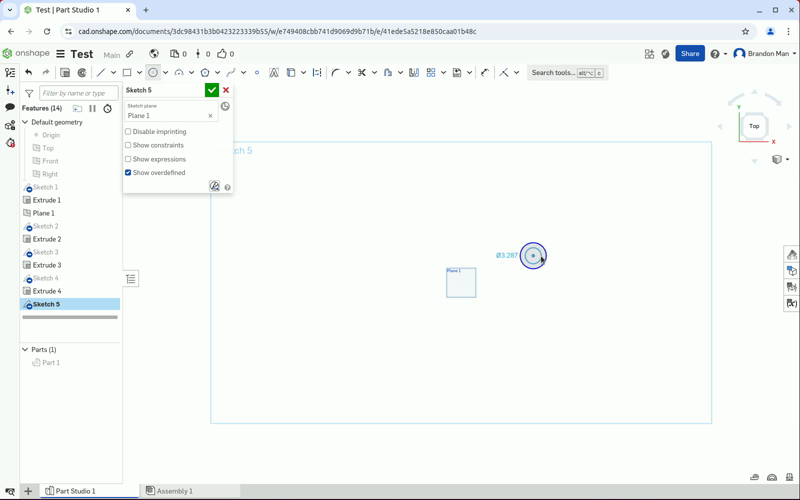
mouse_move(529, 246)
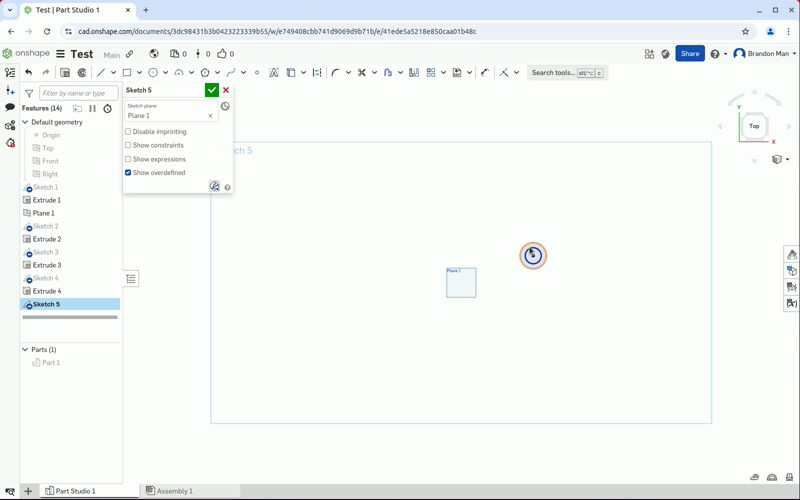
scroll(6)
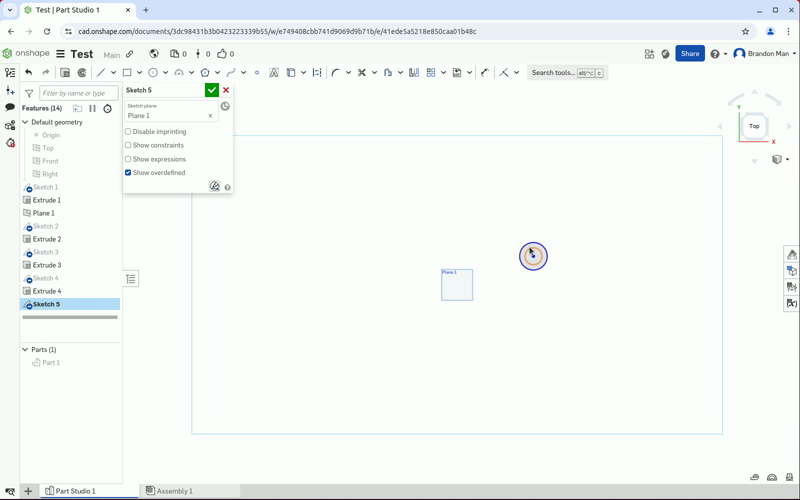
scroll(6)
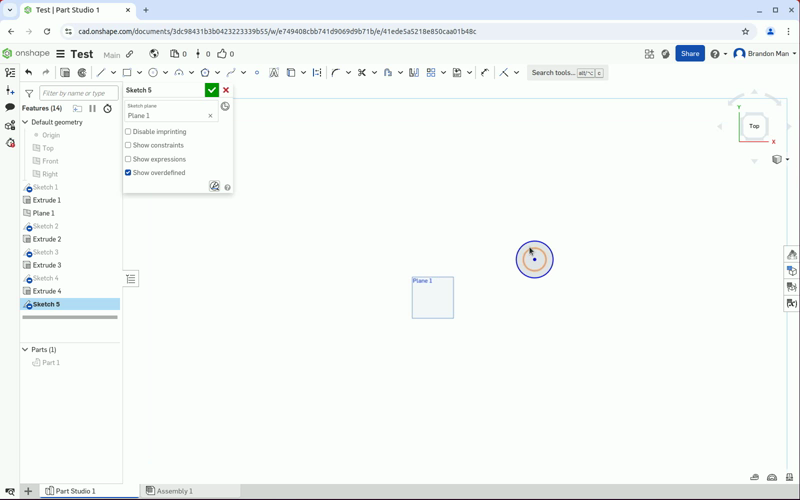
scroll(6)
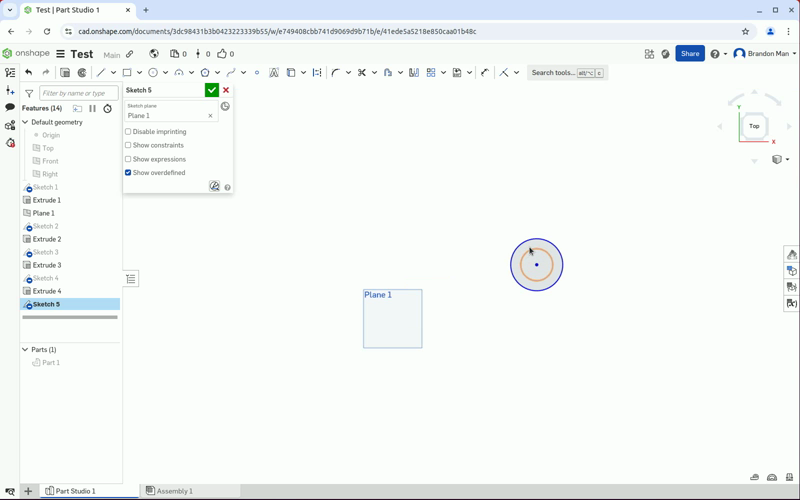
scroll(6)
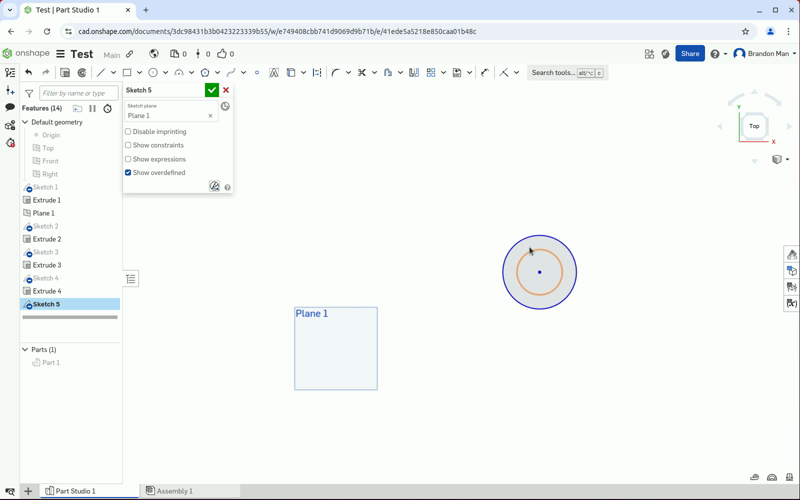
scroll(6)
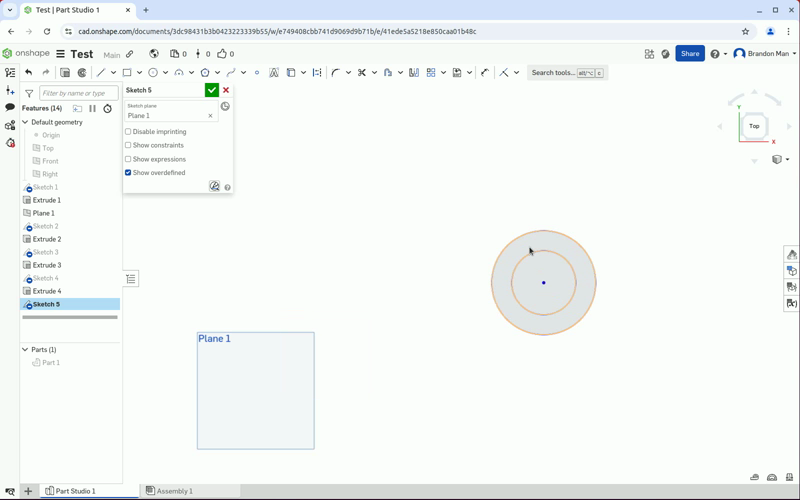
scroll(6)
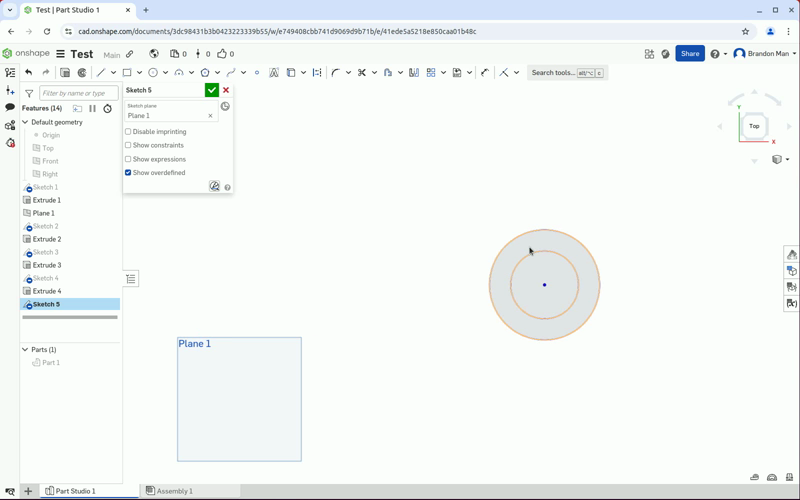
scroll(6)
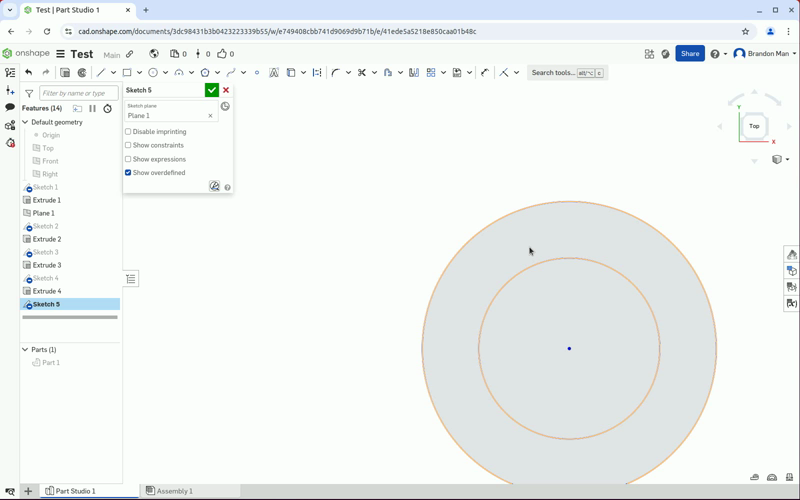
click(529, 246)
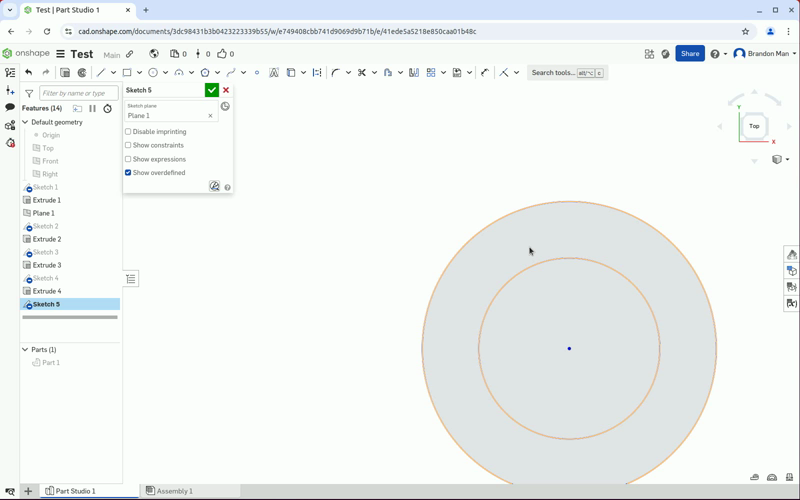
scroll(-6)
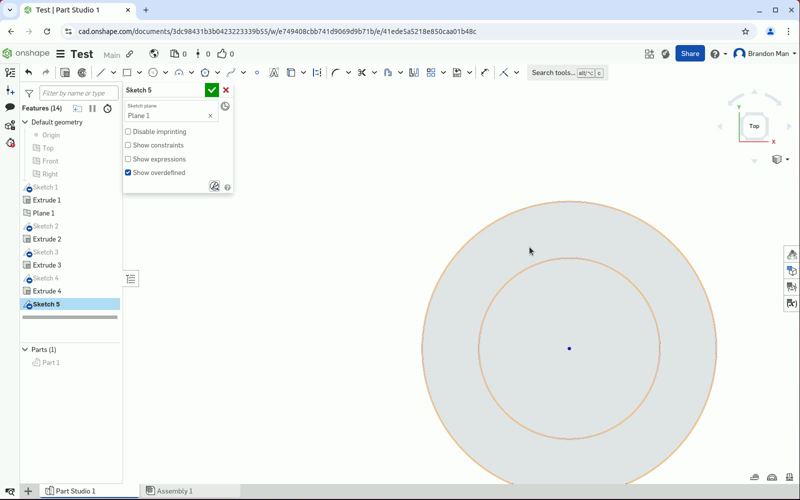
scroll(-6)
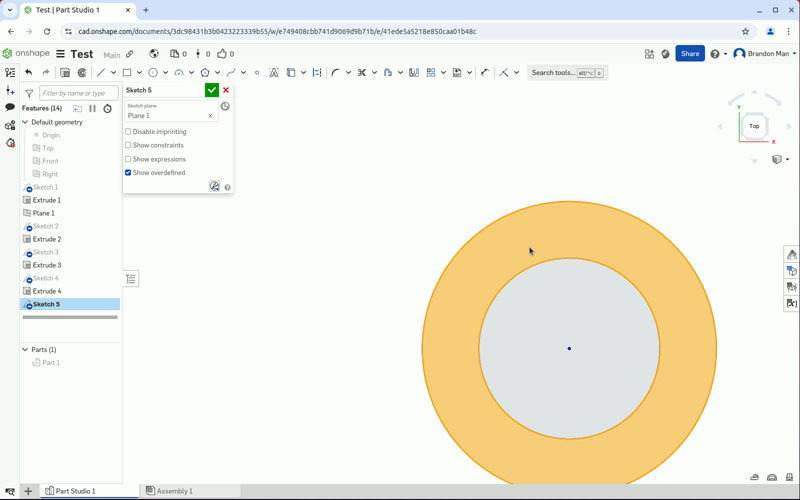
scroll(-6)
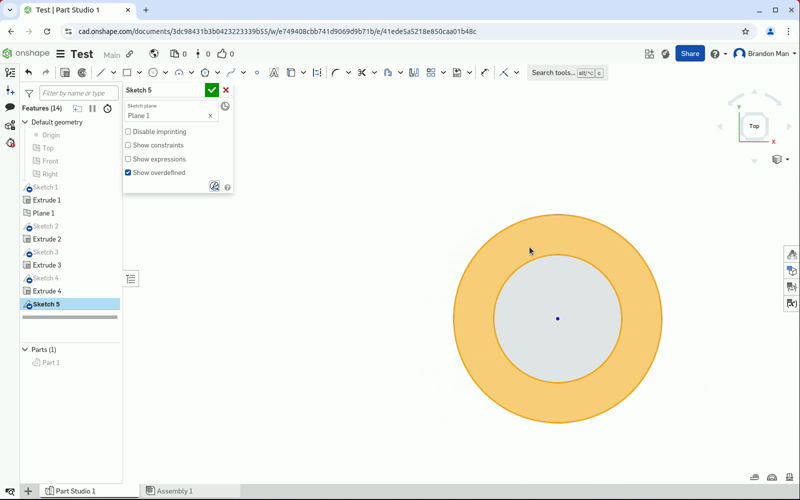
scroll(-6)
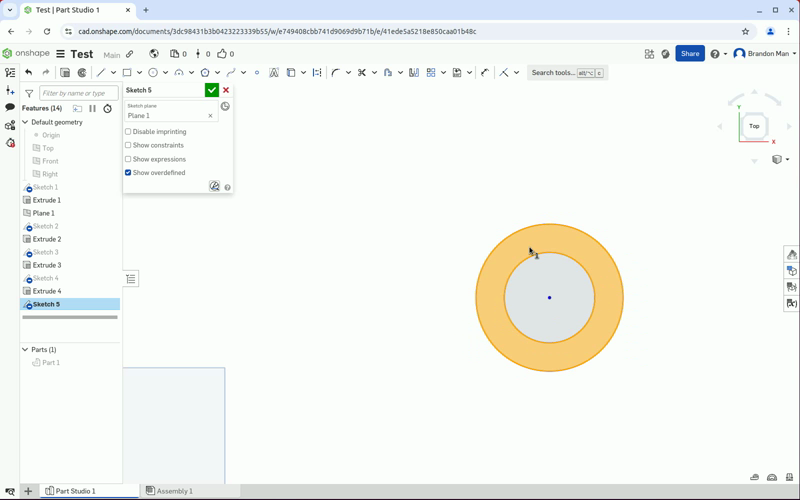
scroll(-6)
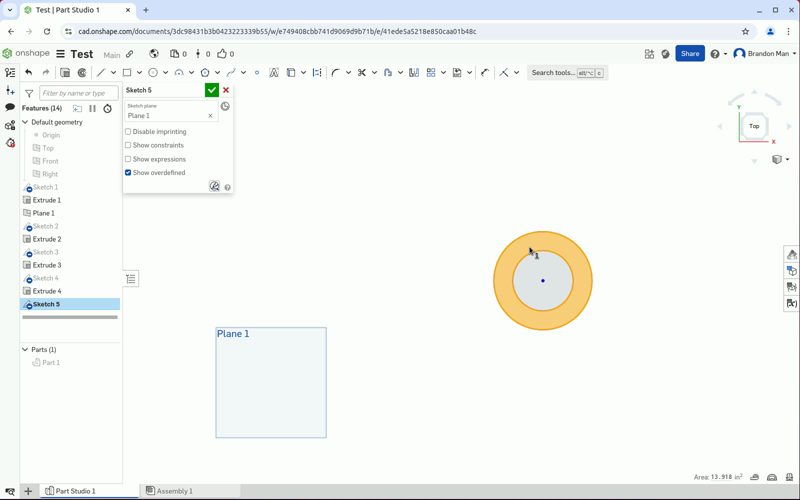
scroll(-6)
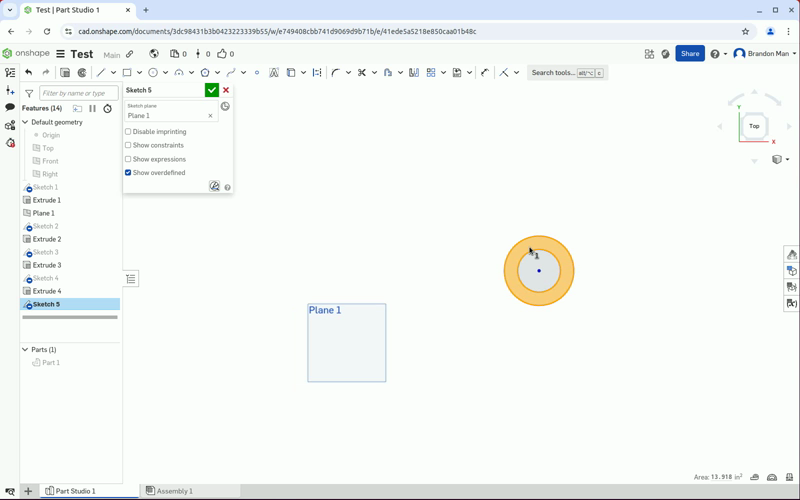
scroll(-6)
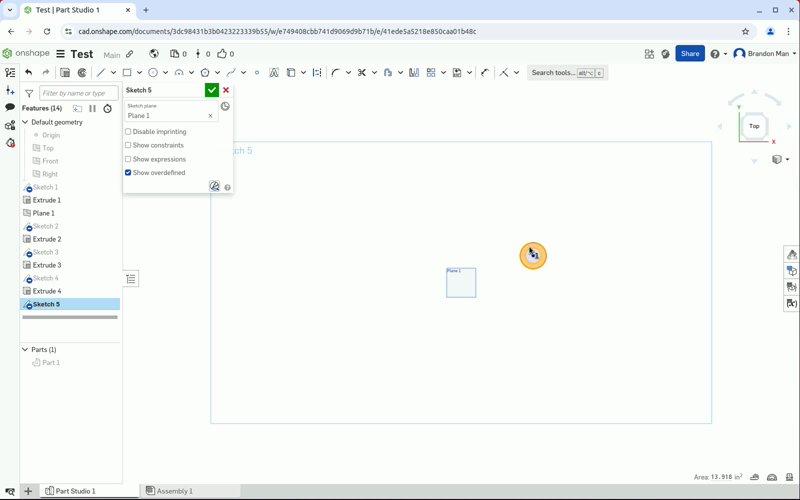
mouse_move(73, 352)
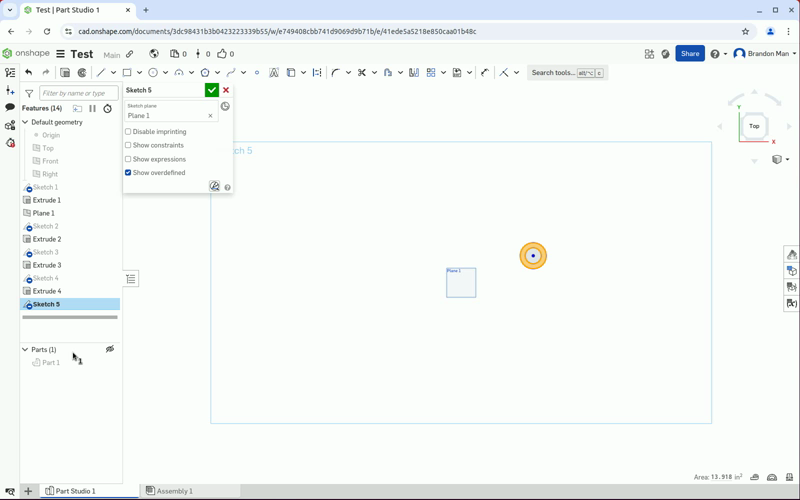
key(shift+y)
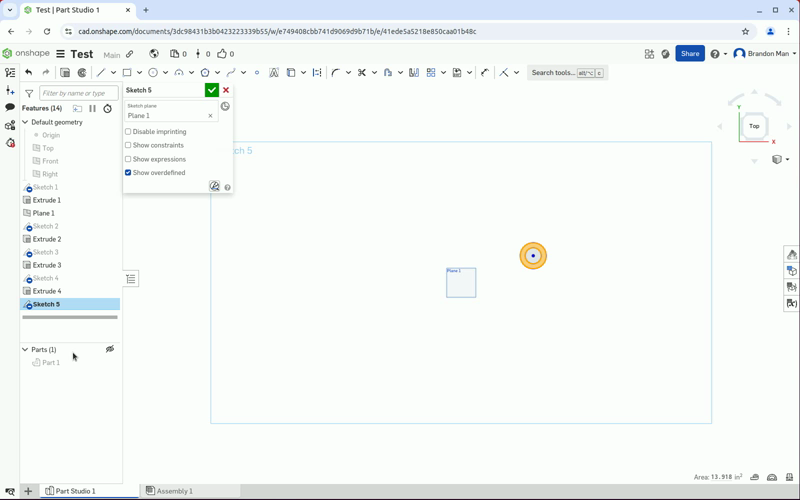
key(shift+e)
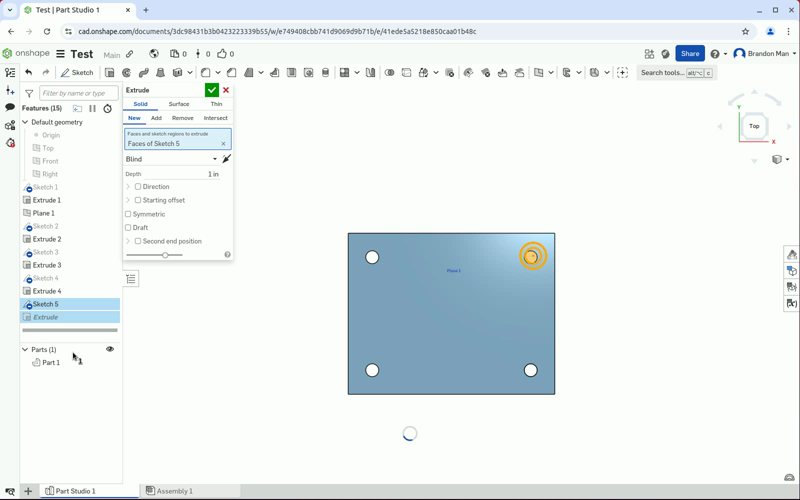
mouse_move(143, 106)
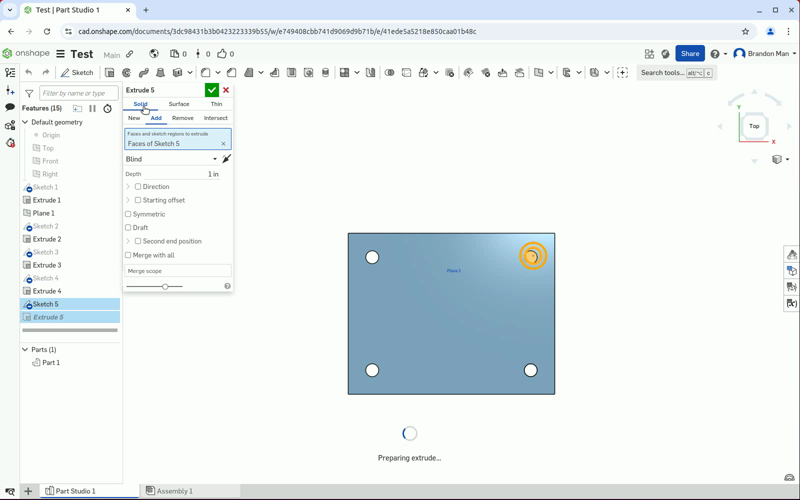
click(143, 106)
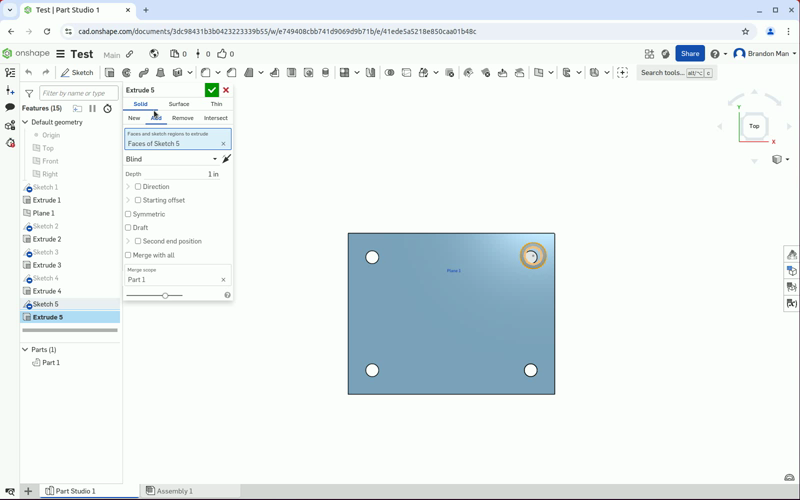
mouse_move(186, 120)
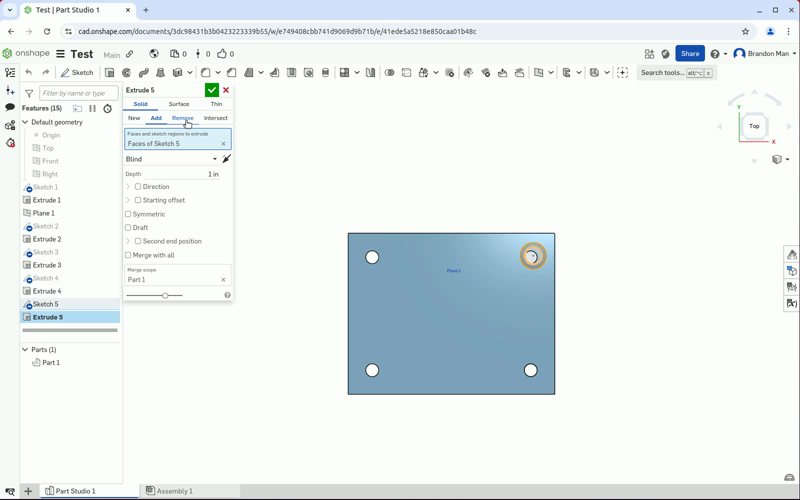
click(186, 120)
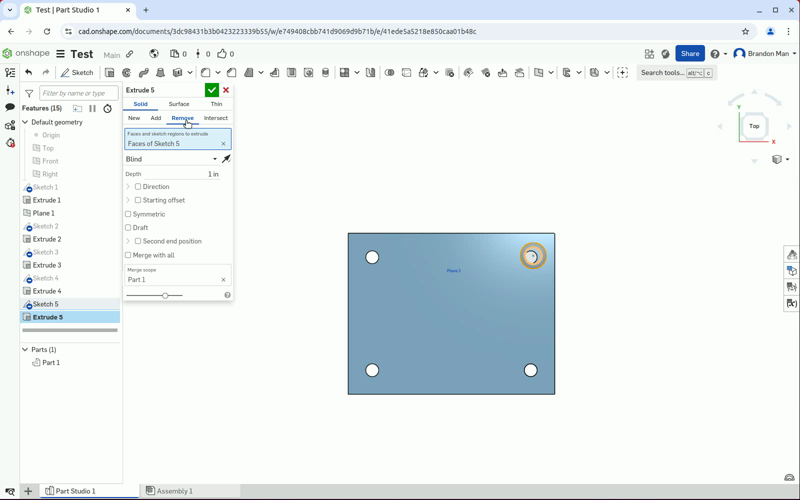
key(tab, 4)
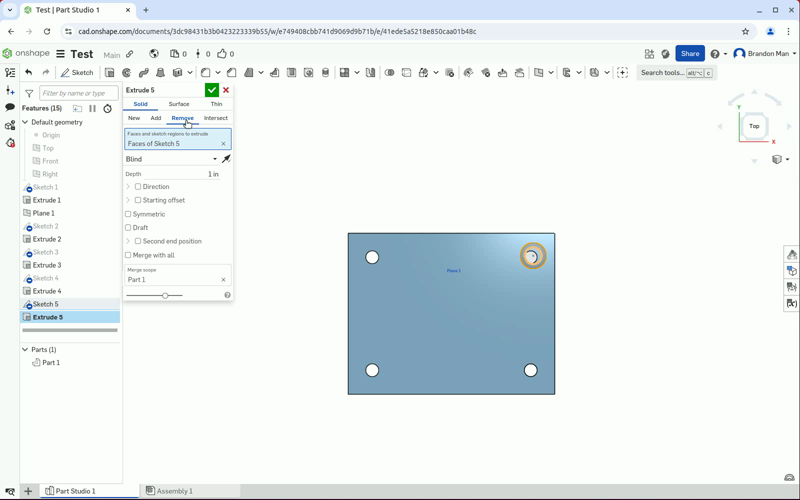
text(3.129)
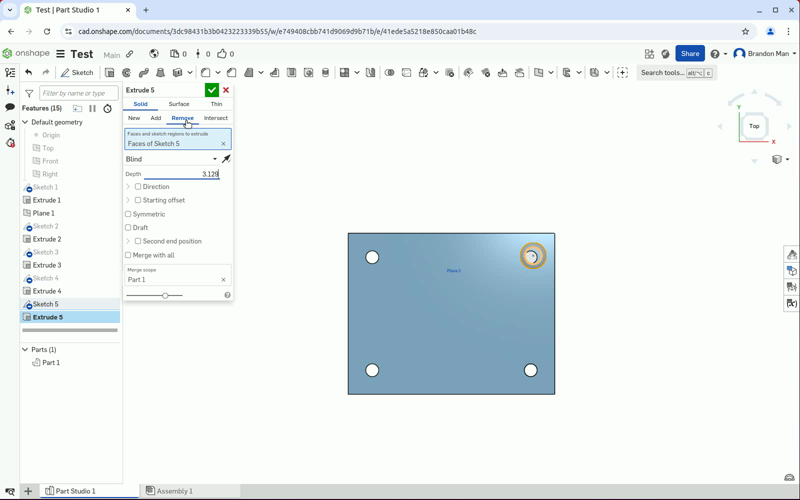
key(tab, 6)
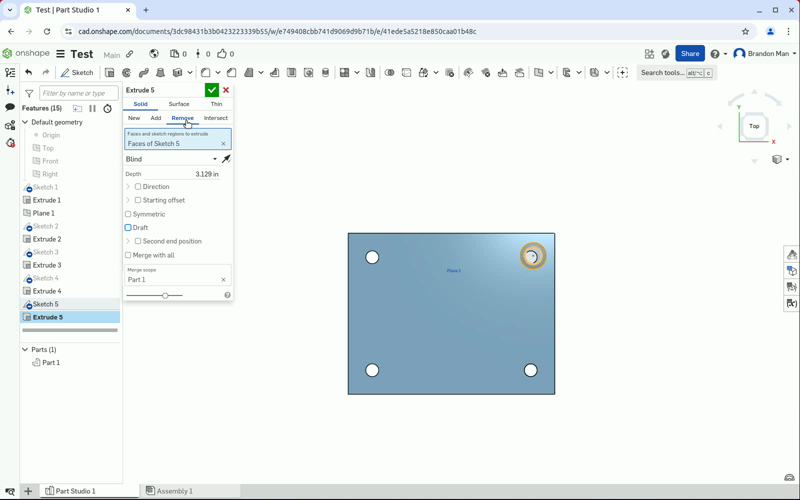
key(space)
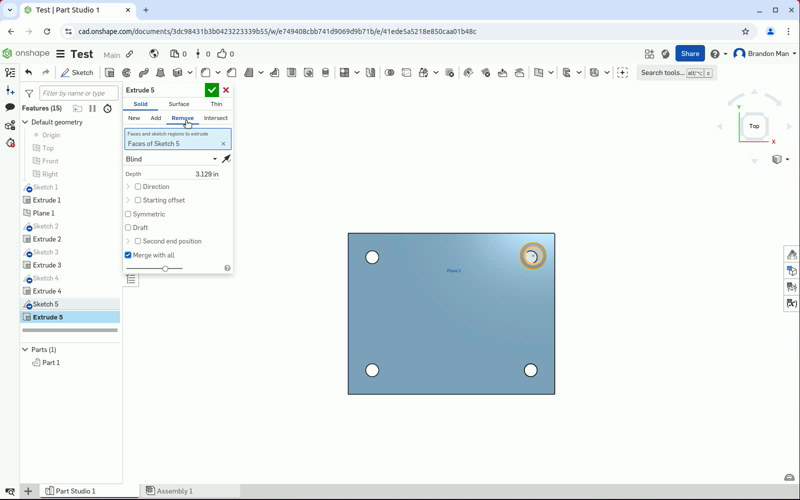
key(enter)
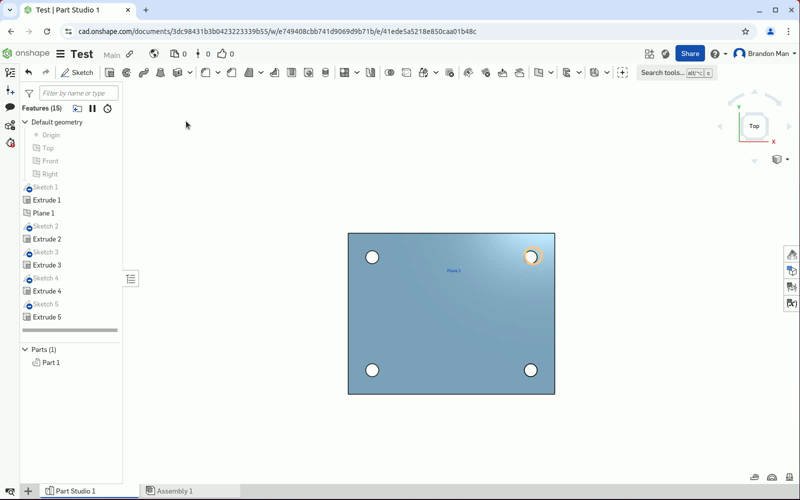
key(shift+h)
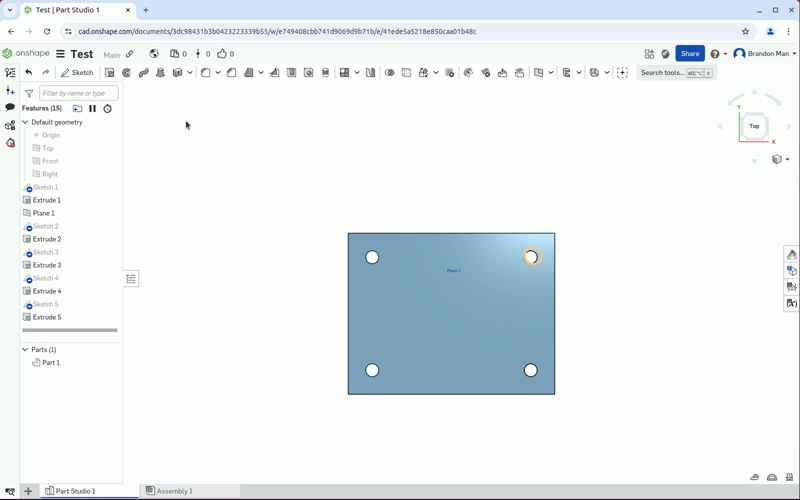
key(shift+h)
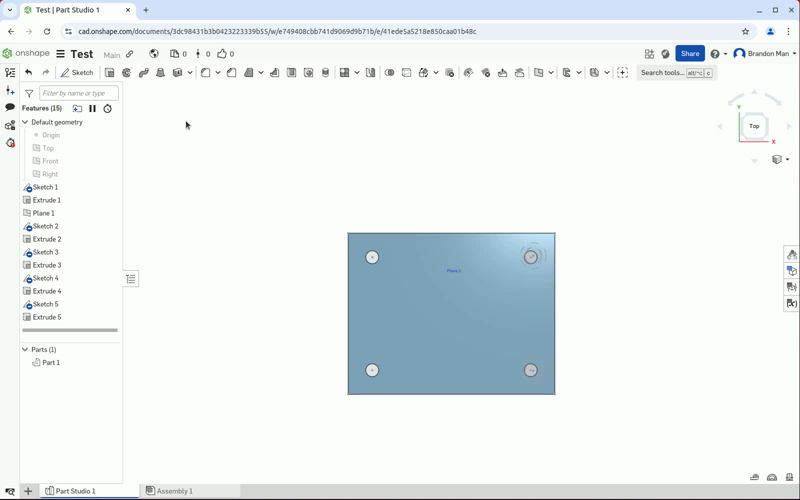
key(shift+7)
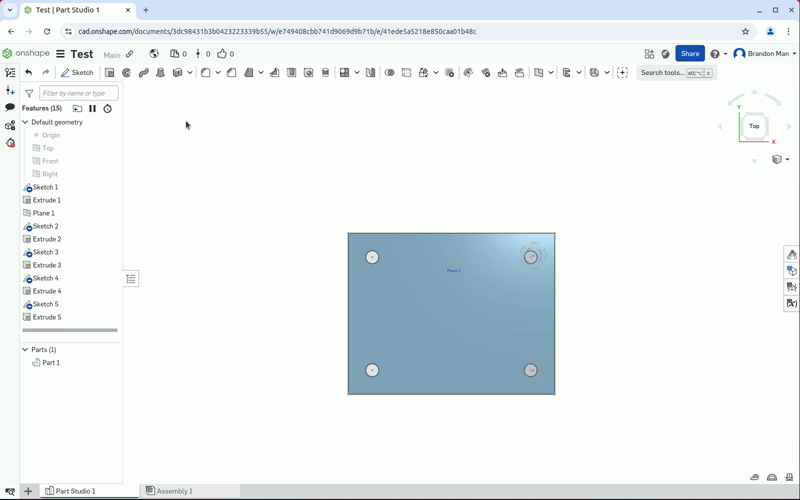
key(up, 3)
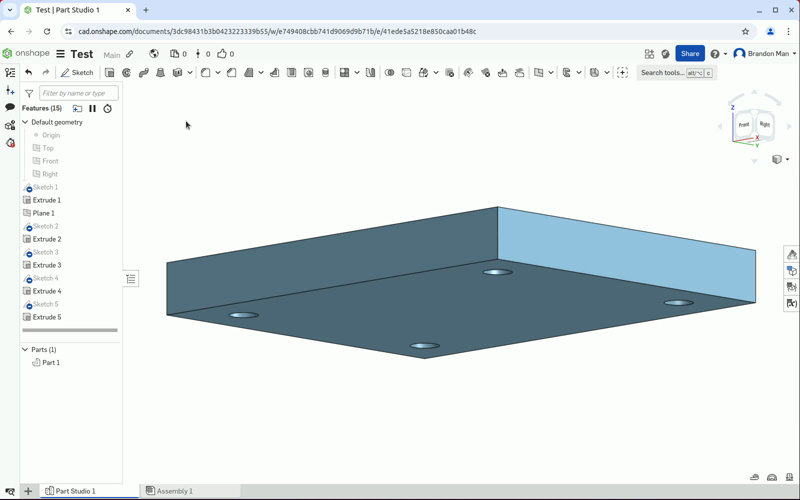
key(left, 3)
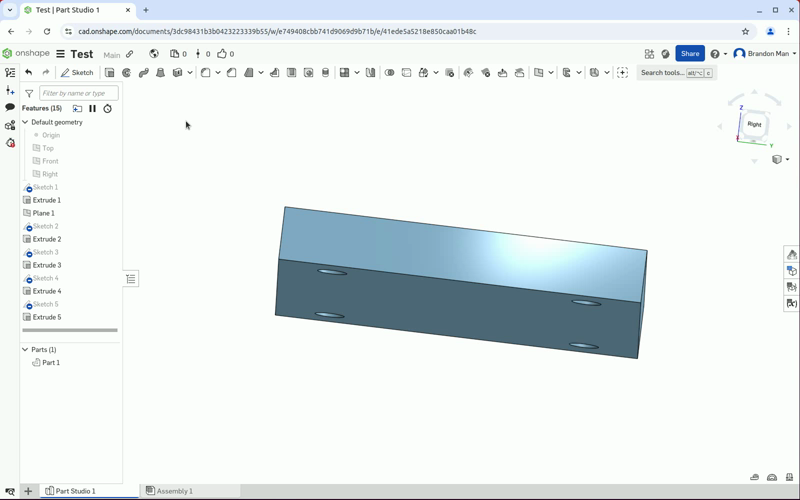
key(right, 3)
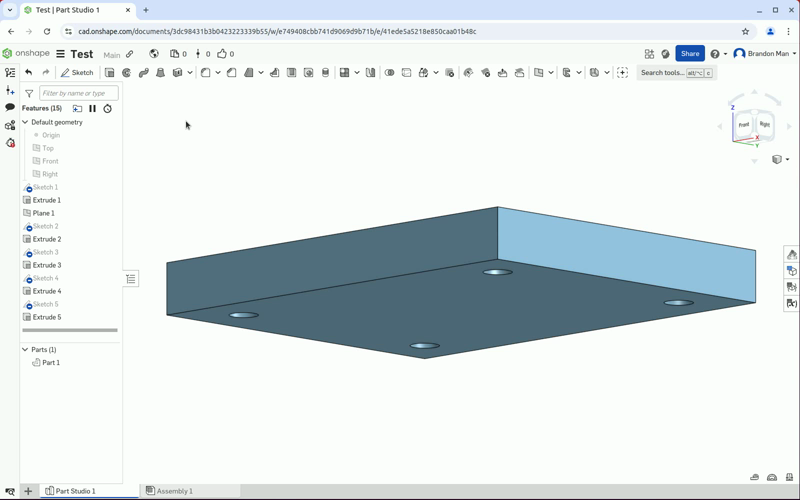
key(down, 3)
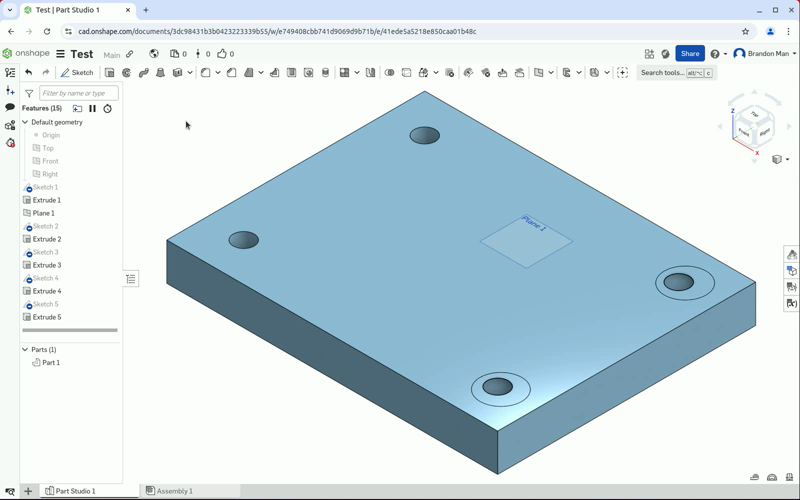
mouse_move(73, 189)
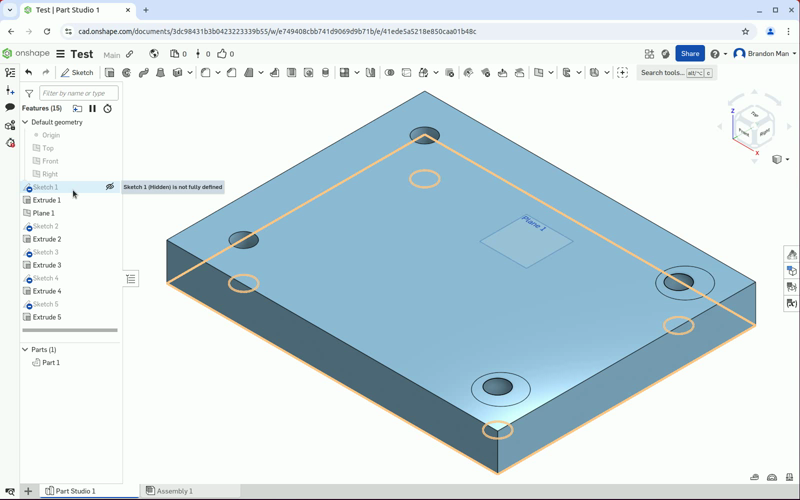
click(73, 189)